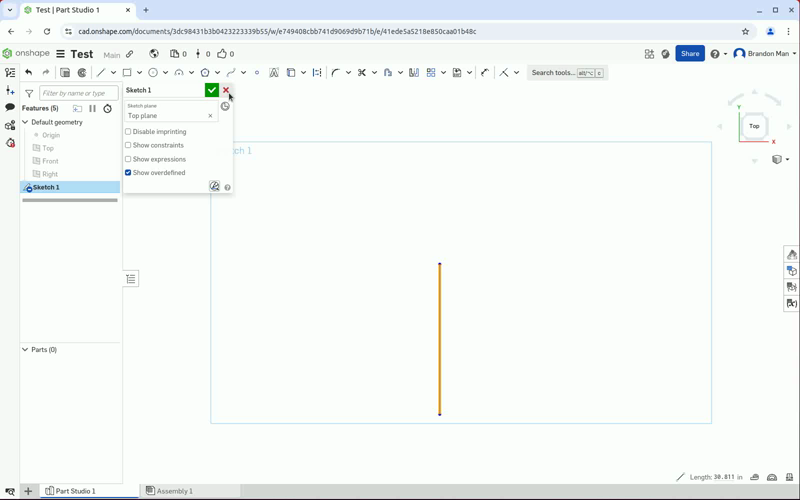
key(shift+h)
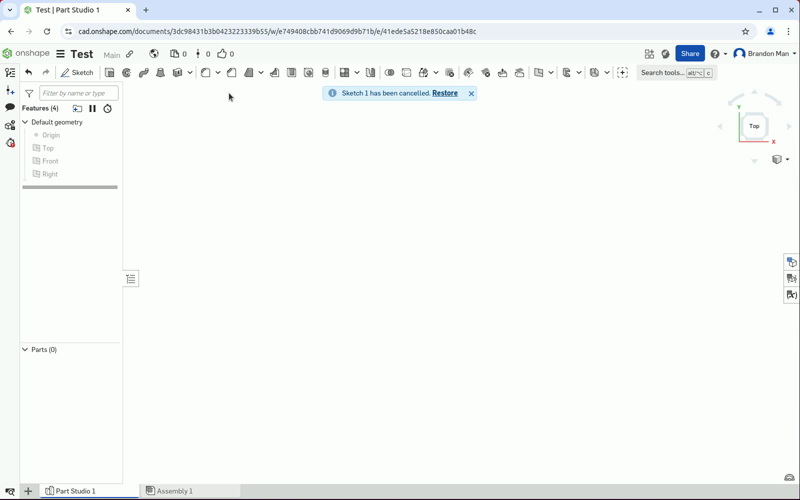
mouse_move(73, 352)
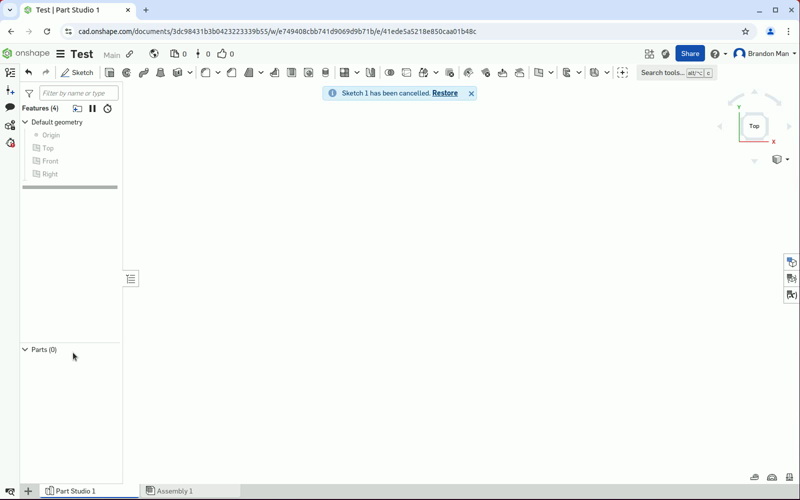
key(y)
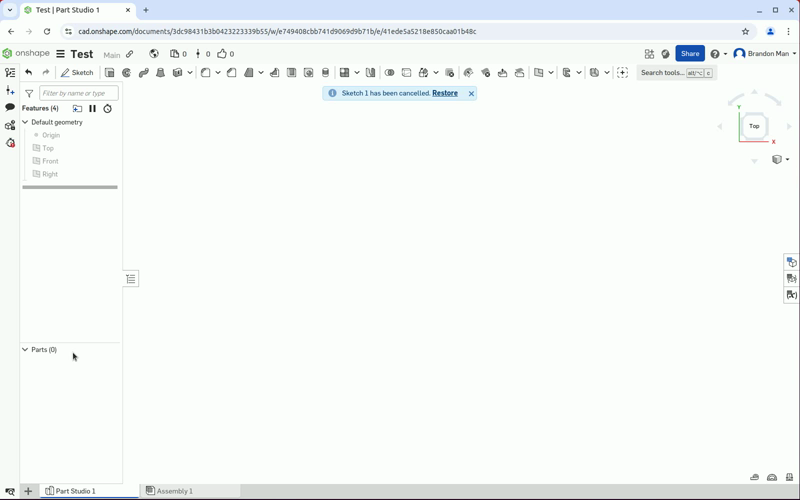
key(shift+p)
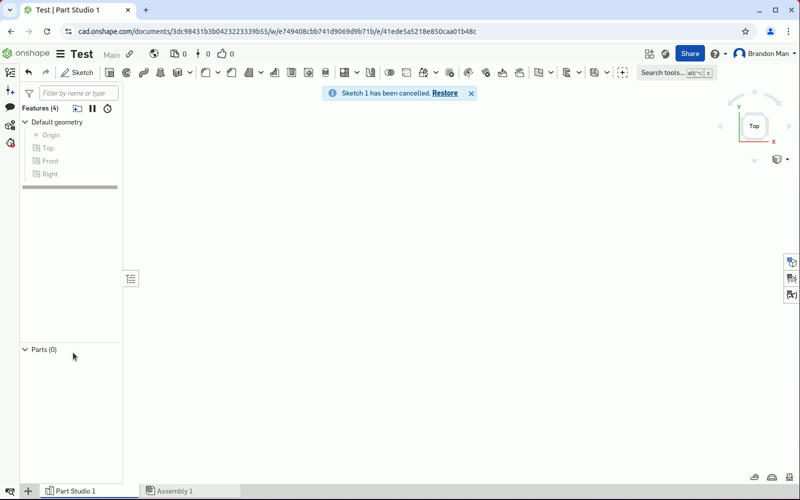
key(space)
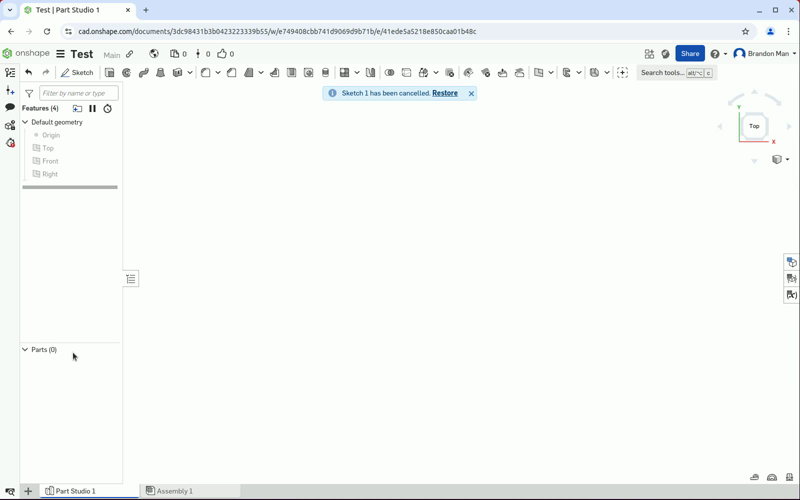
key_down(shift)
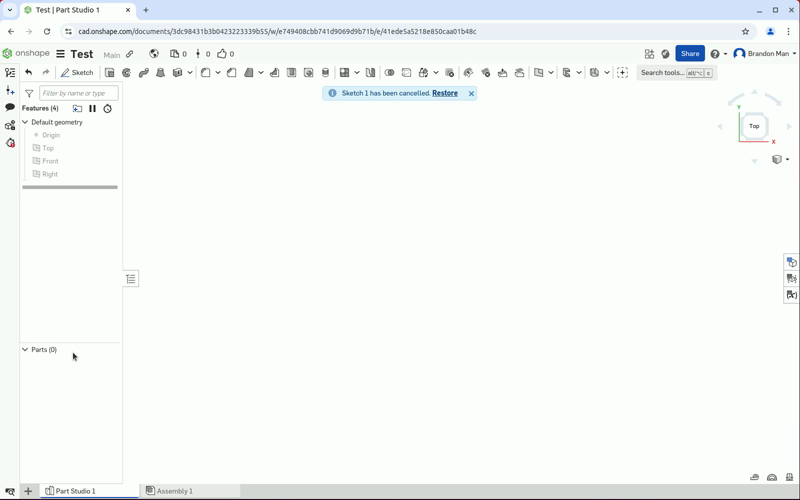
key(up)
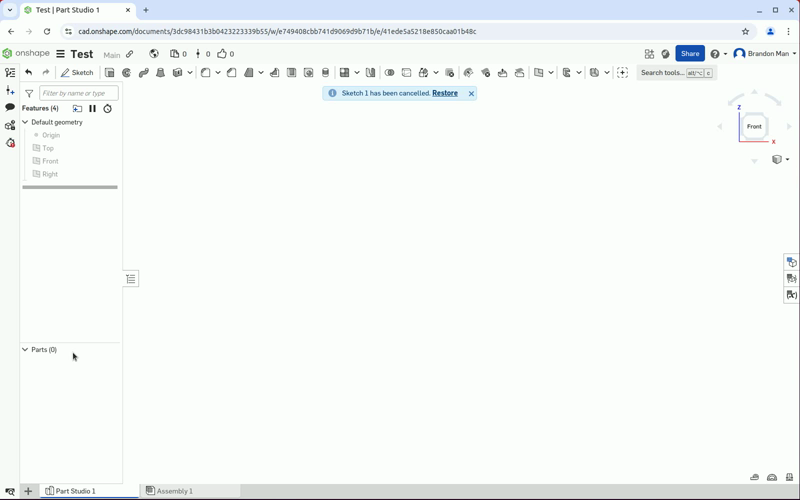
key_up(shift)
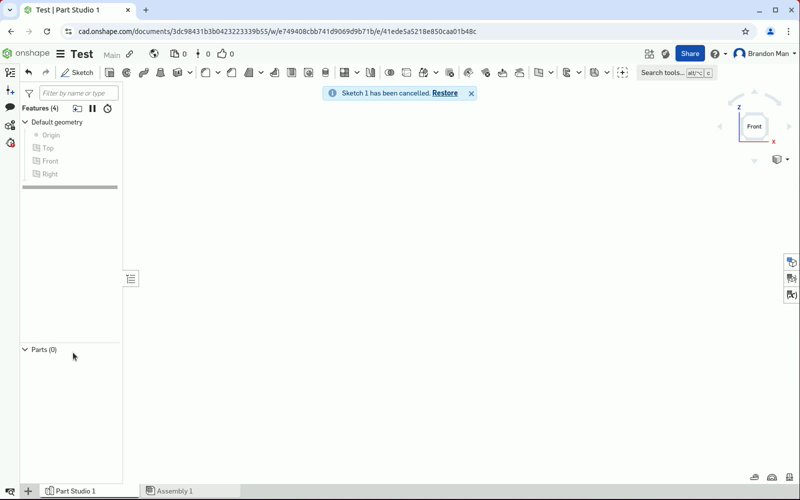
mouse_move(73, 352)
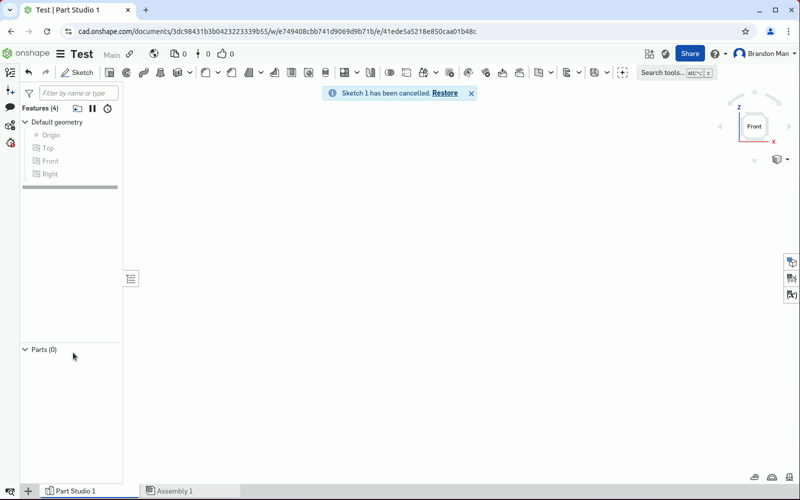
key(shift+y)
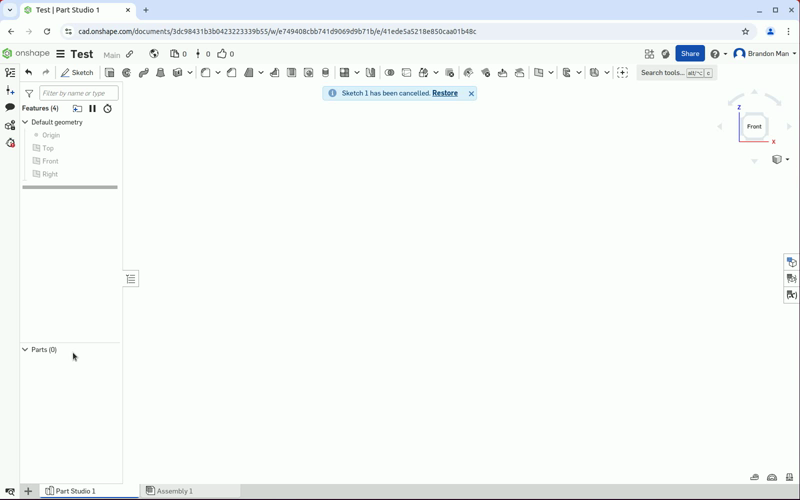
key(shift+s)
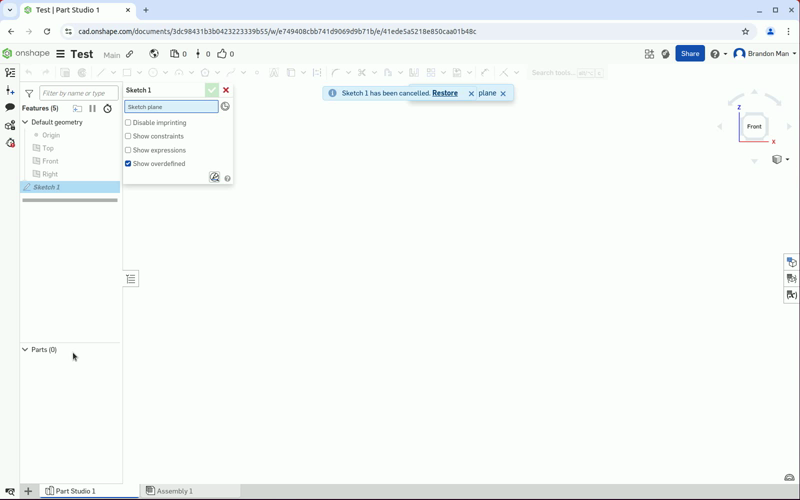
mouse_move(73, 163)
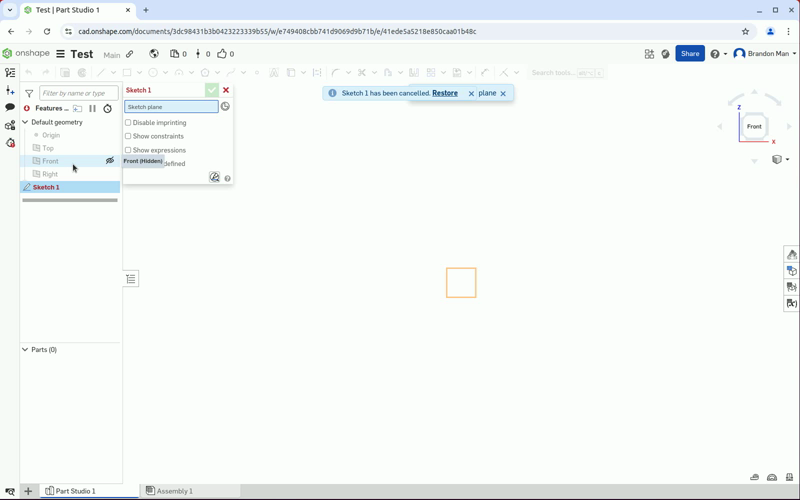
click(73, 163)
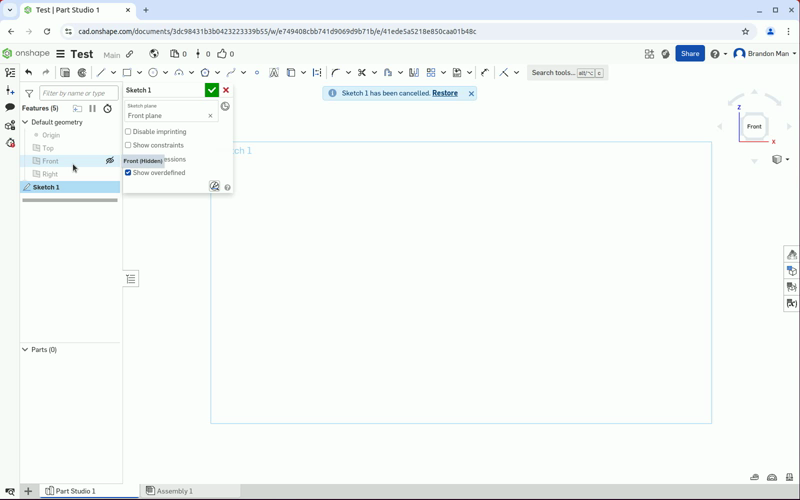
mouse_move(73, 352)
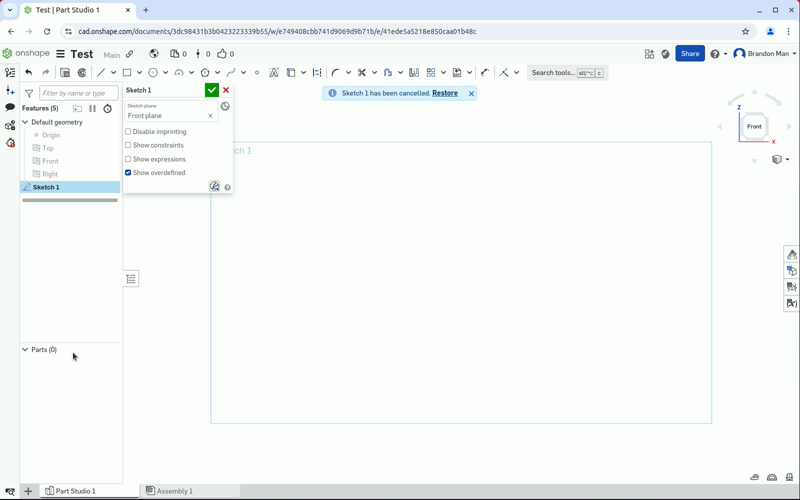
key(y)
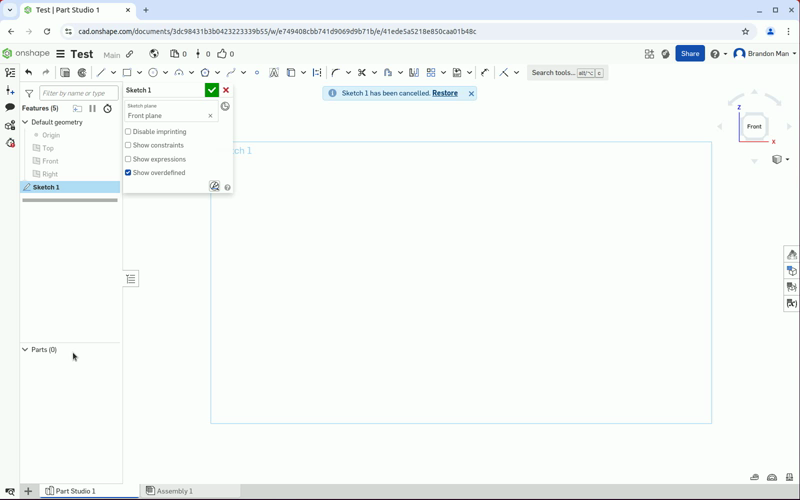
key(c)
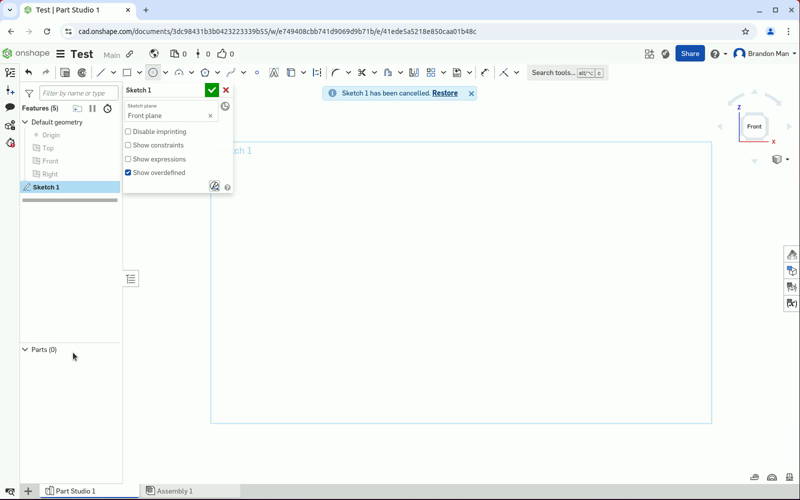
key_down(shift)
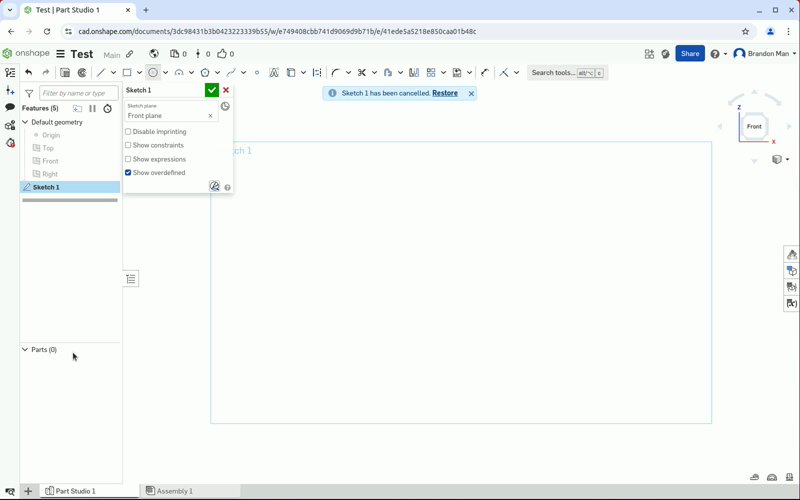
mouse_move(460, 282)
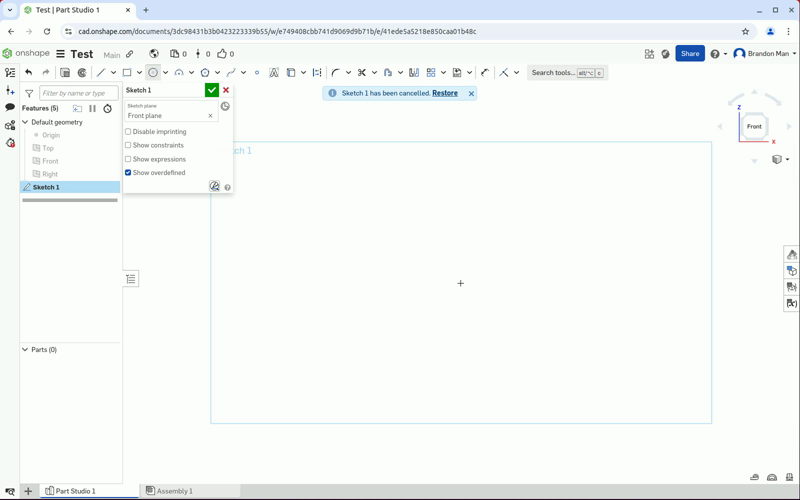
click(460, 282)
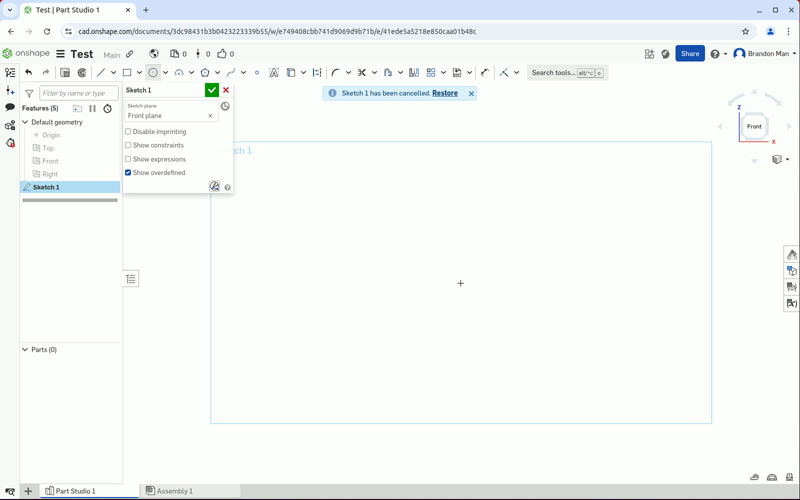
key_up(shift)
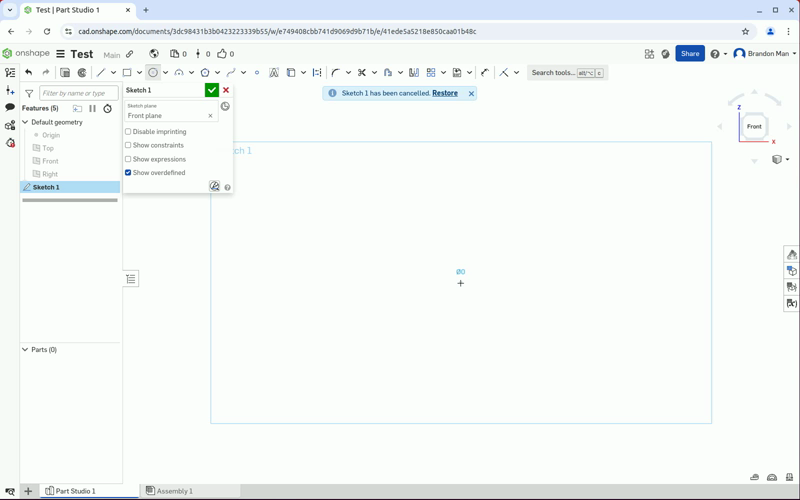
mouse_move(467, 282)
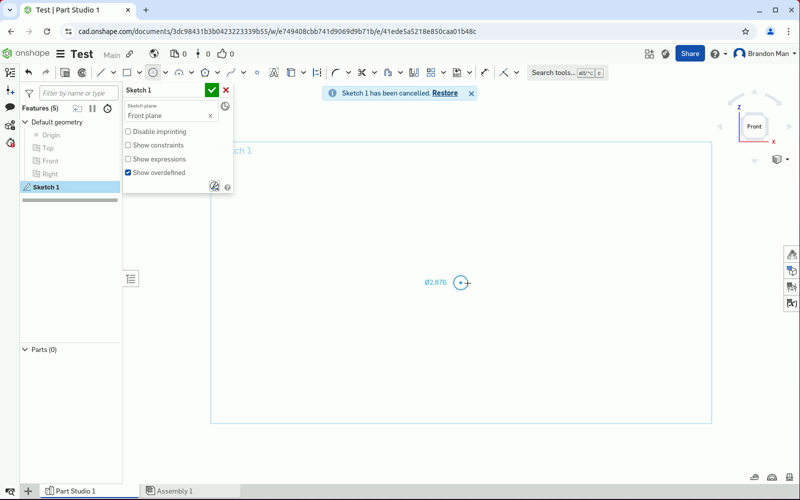
click(467, 282)
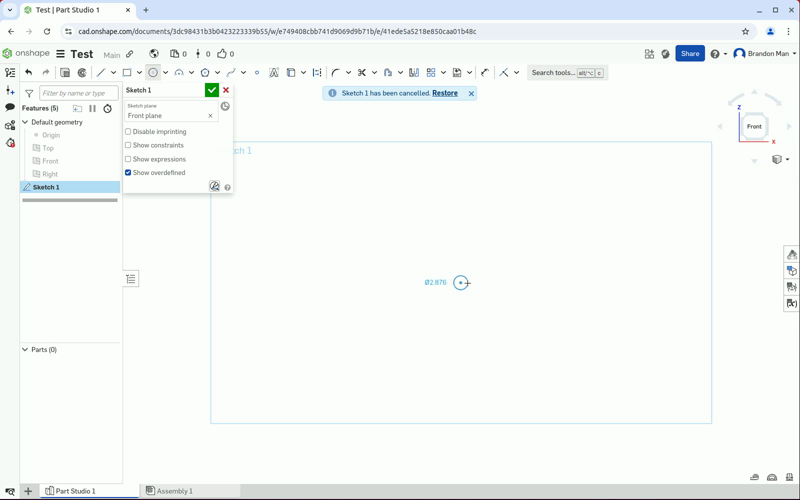
key(esc)
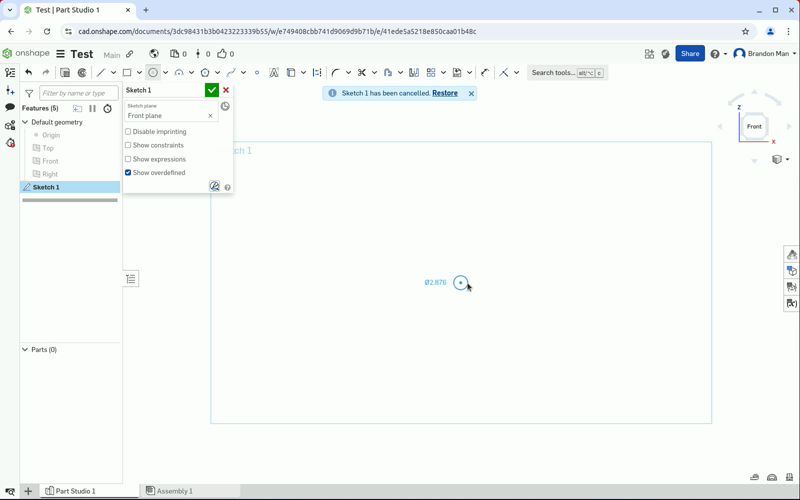
key(c)
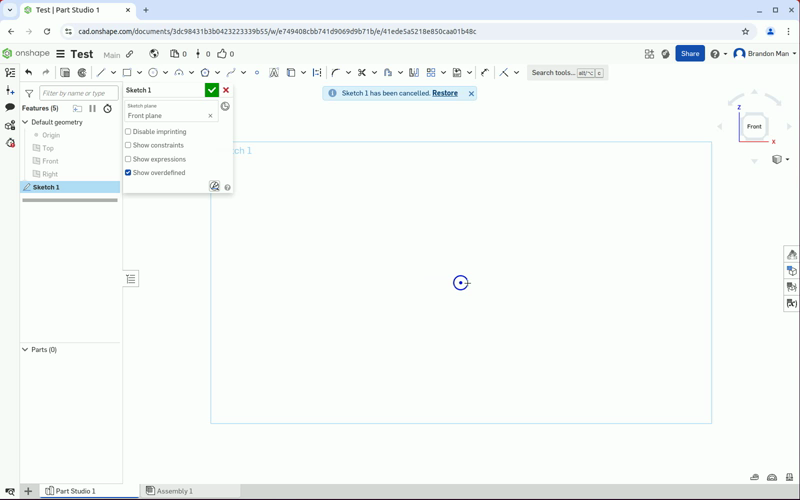
key_down(shift)
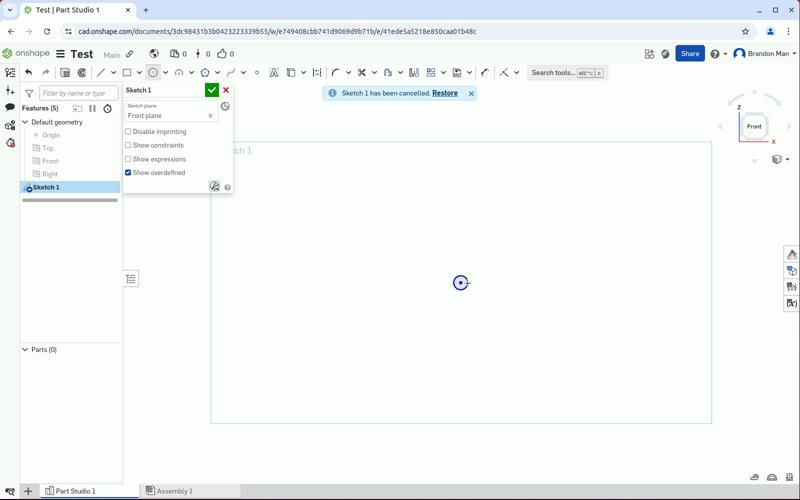
mouse_move(460, 282)
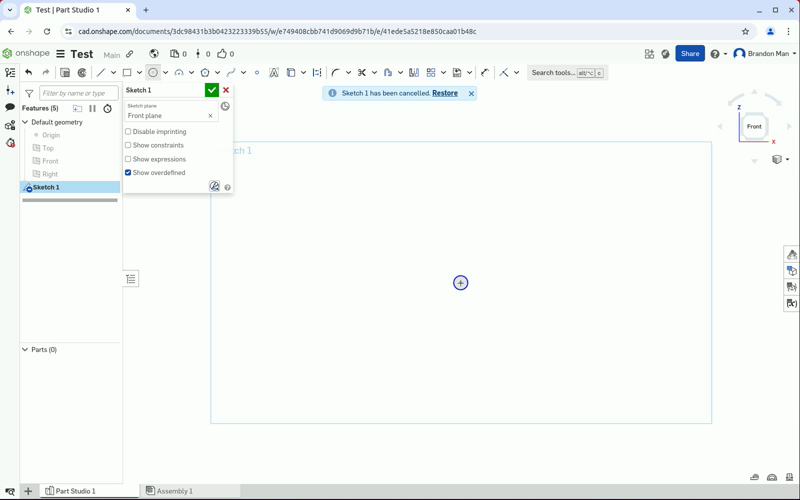
click(460, 282)
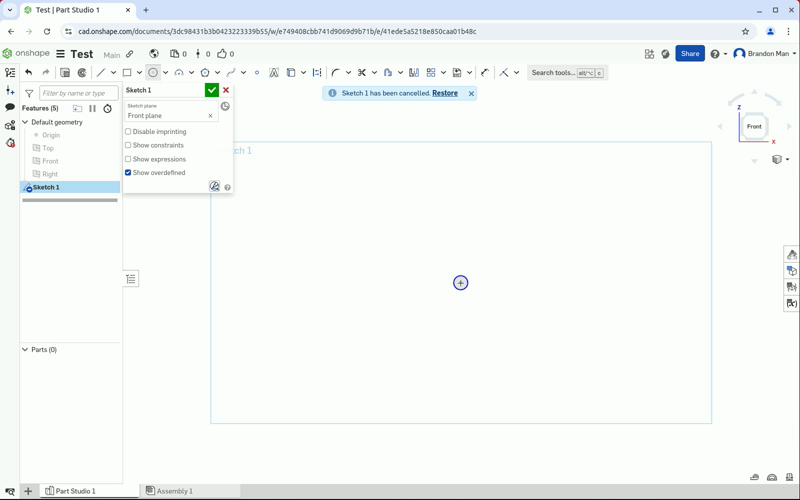
key_up(shift)
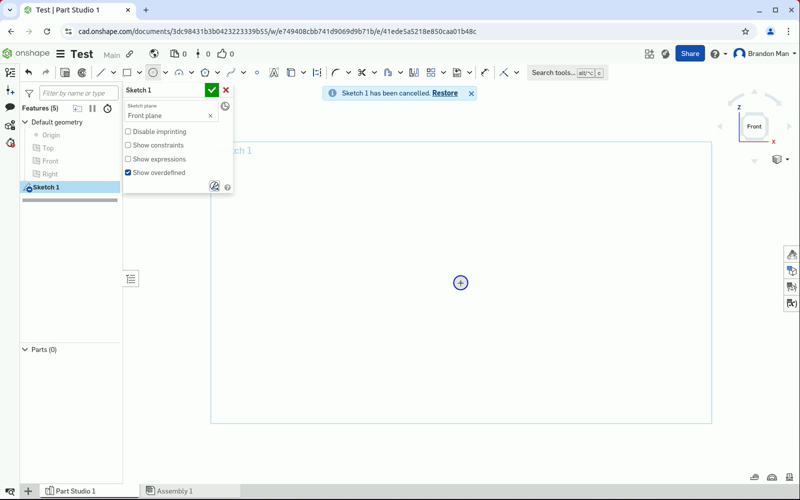
mouse_move(463, 282)
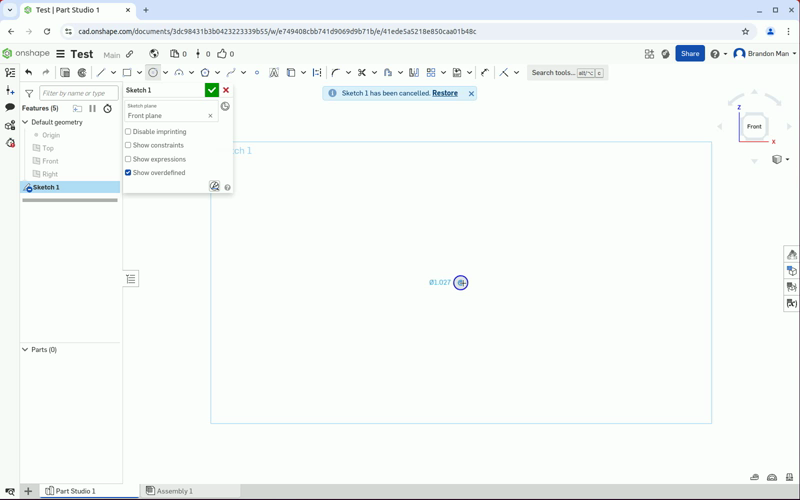
scroll(6)
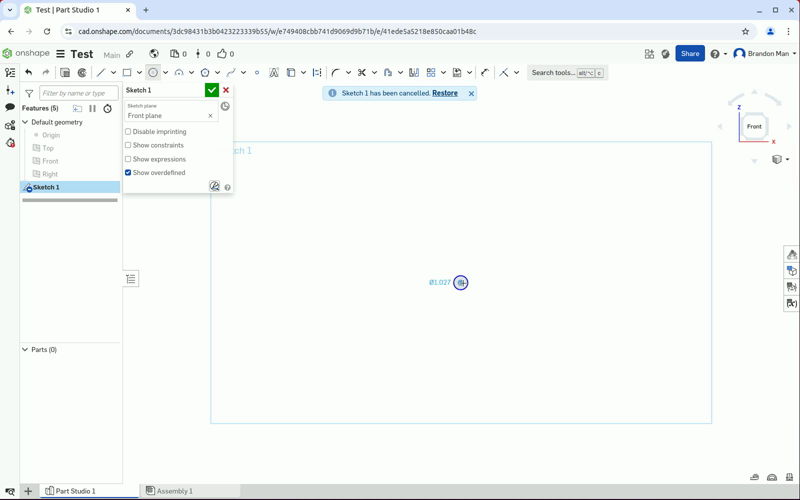
scroll(6)
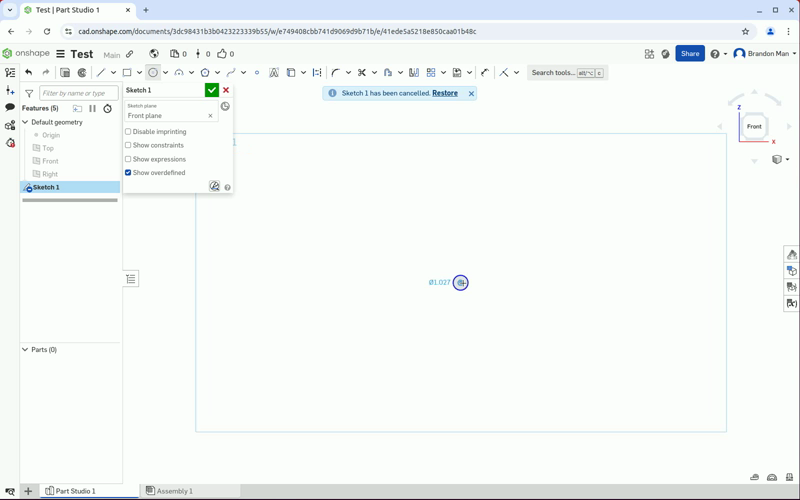
scroll(6)
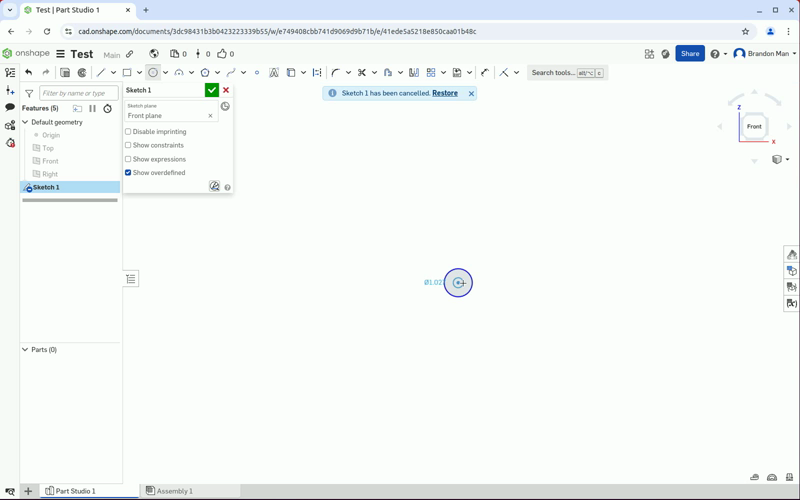
scroll(6)
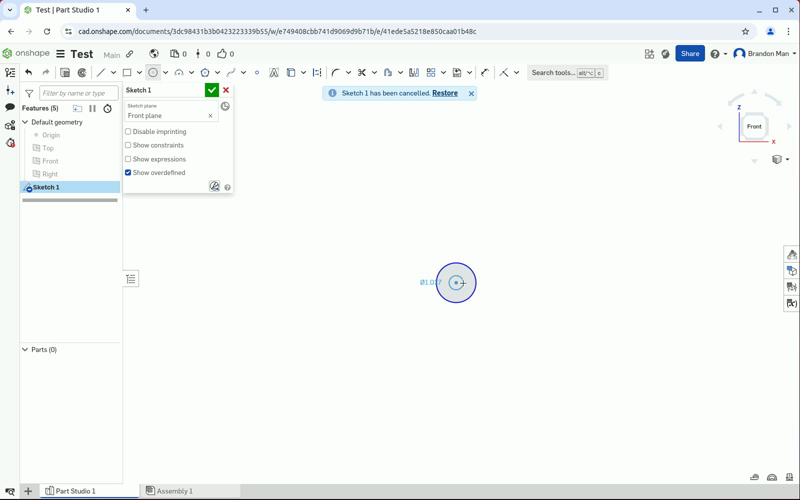
scroll(6)
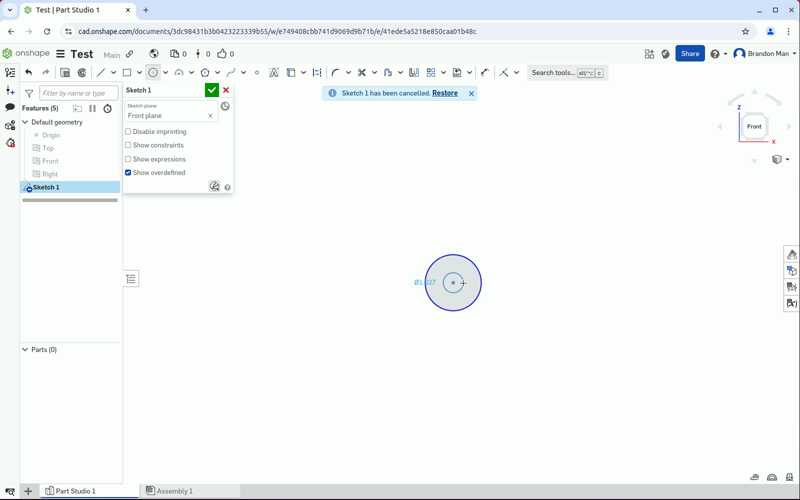
scroll(6)
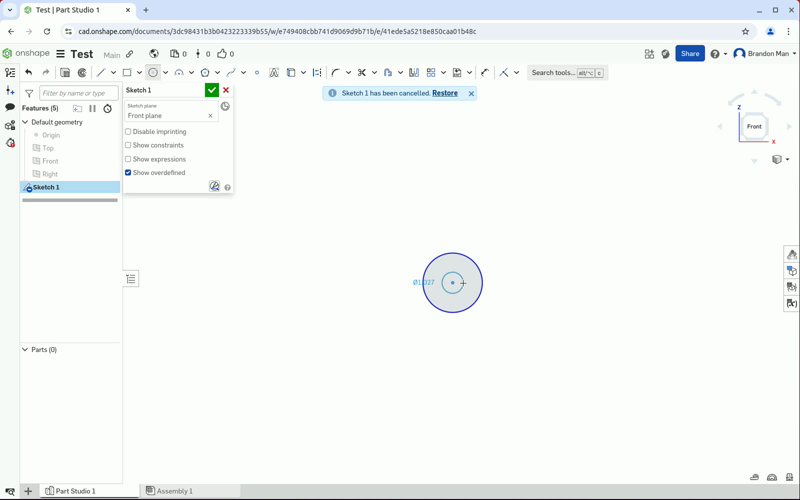
scroll(6)
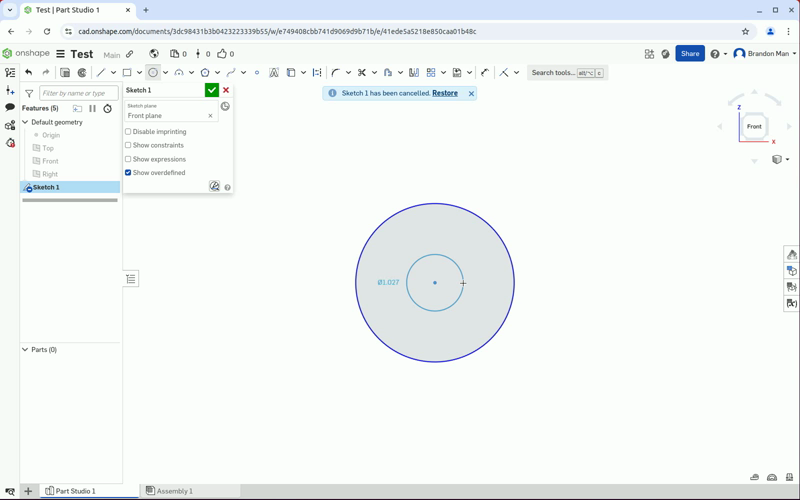
click(463, 282)
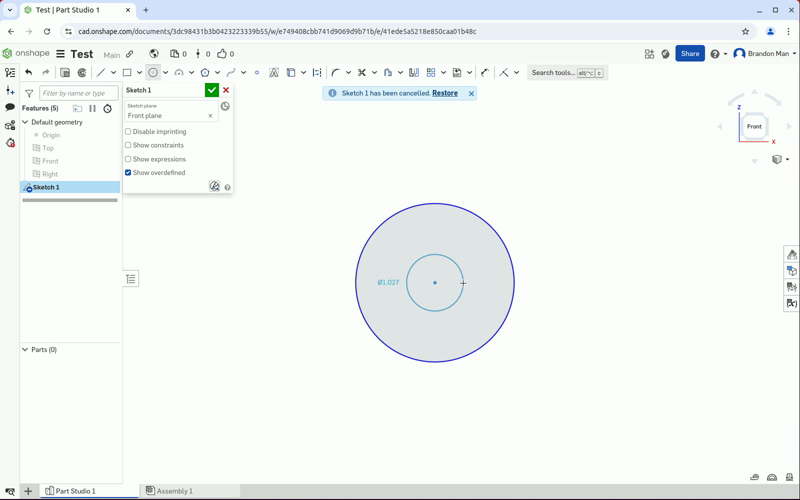
scroll(-6)
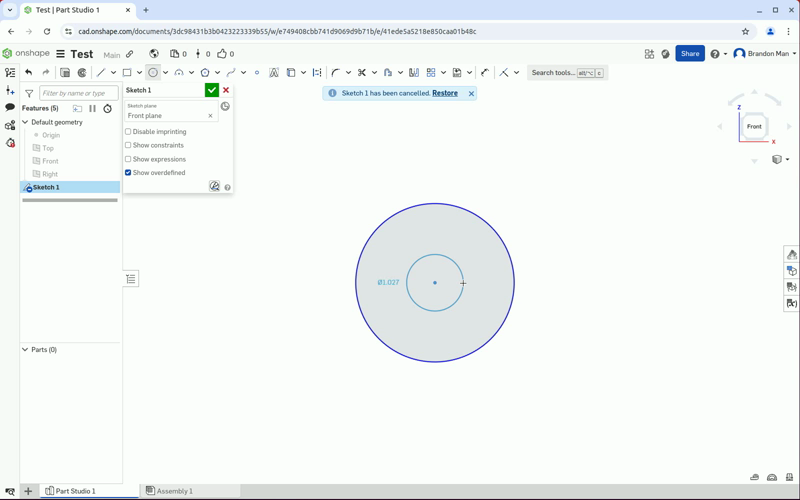
scroll(-6)
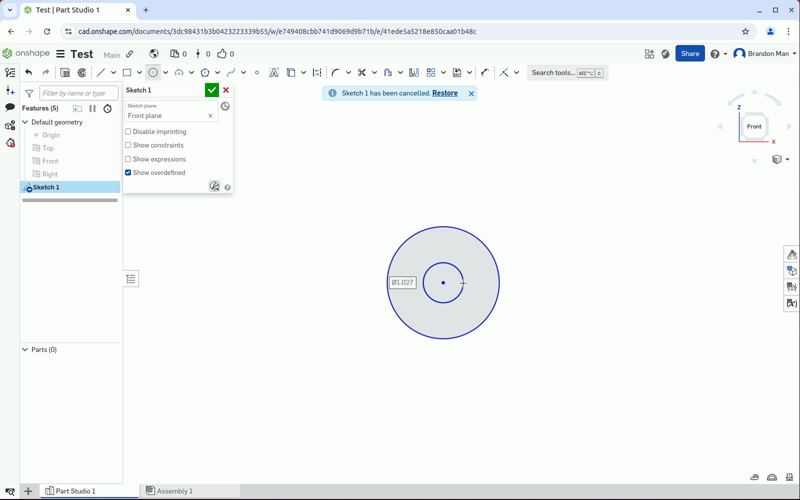
scroll(-6)
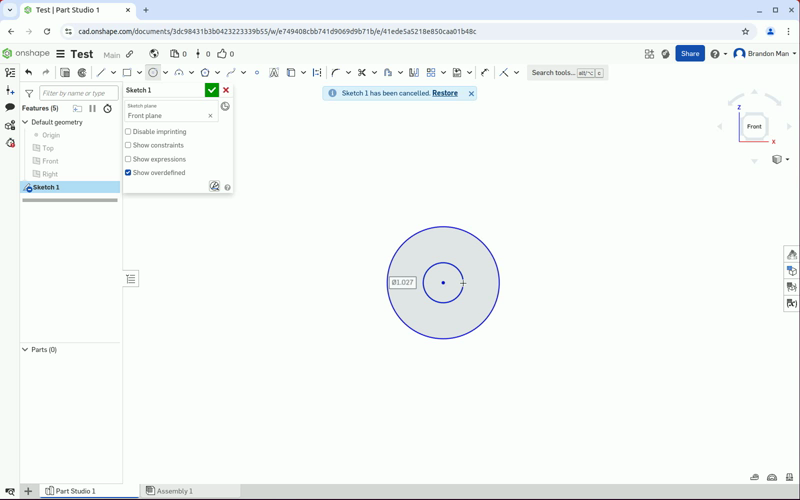
scroll(-6)
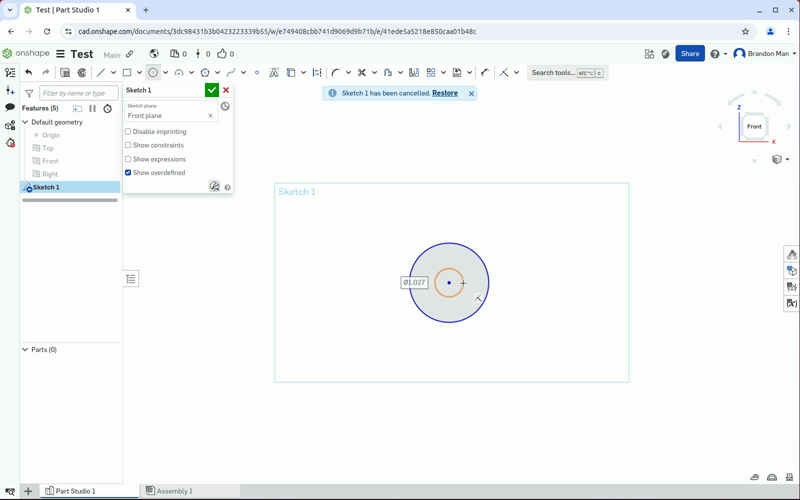
scroll(-6)
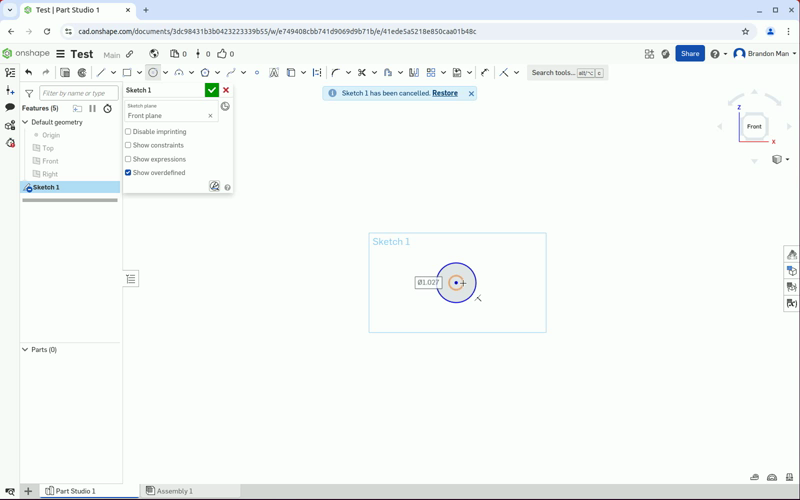
scroll(-6)
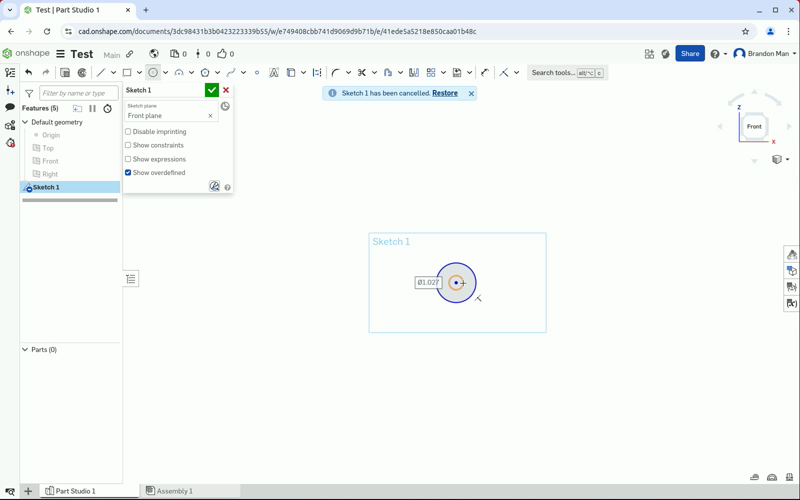
scroll(-6)
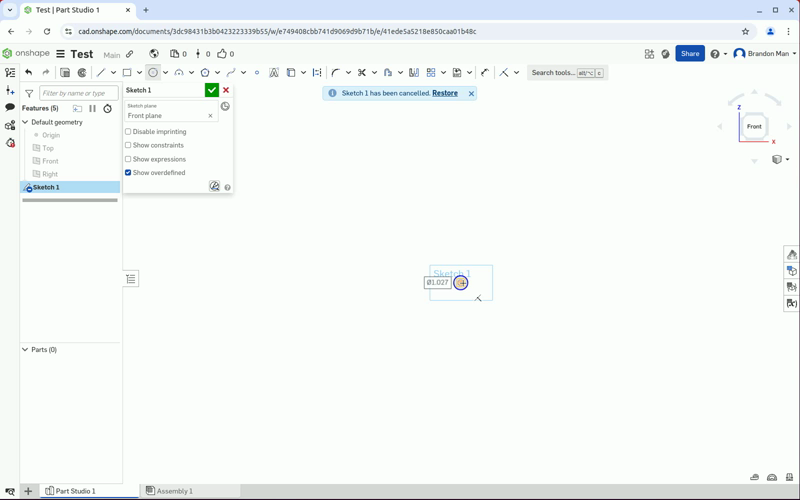
key(esc)
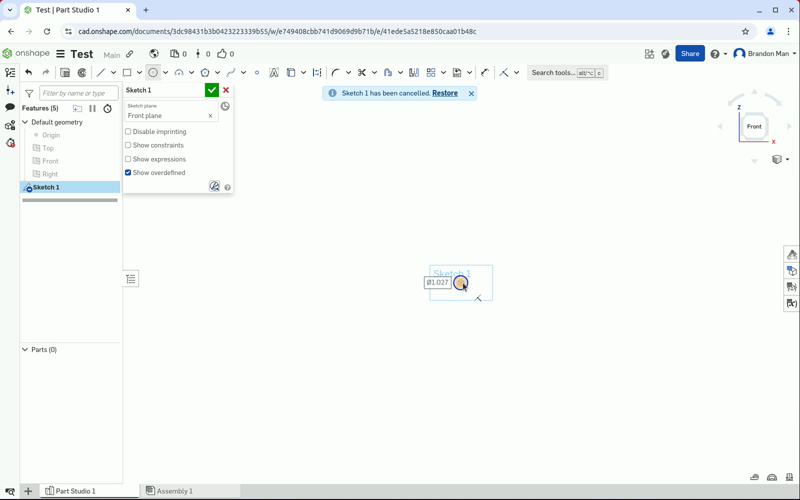
mouse_move(467, 283)
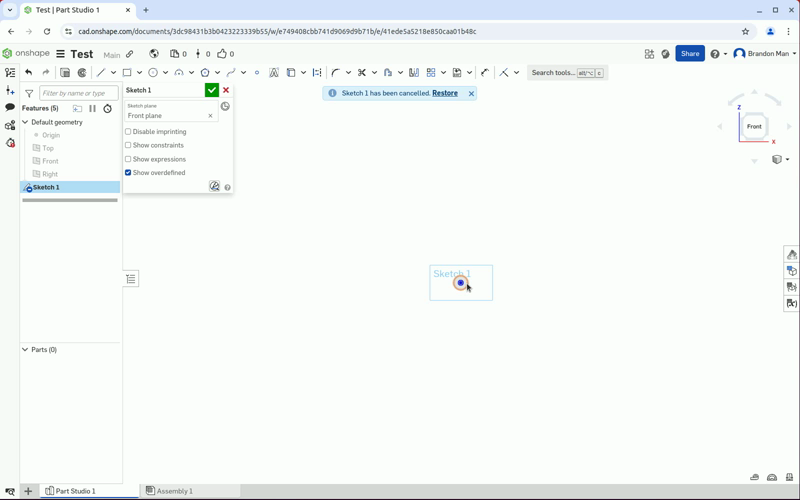
scroll(6)
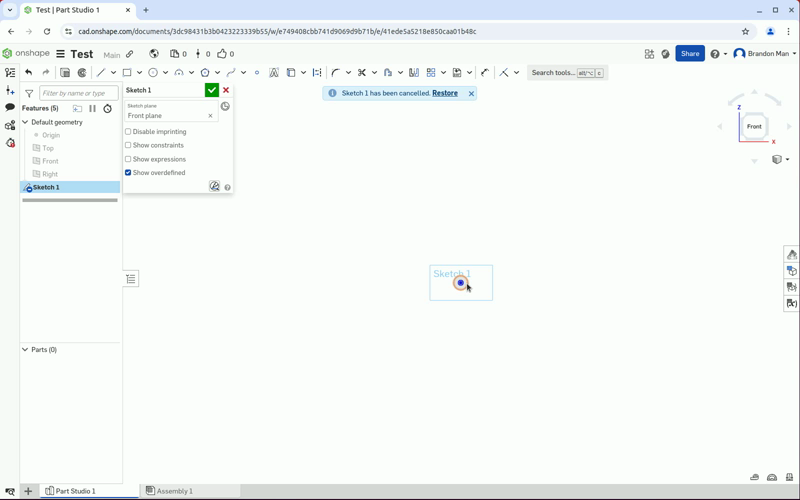
scroll(6)
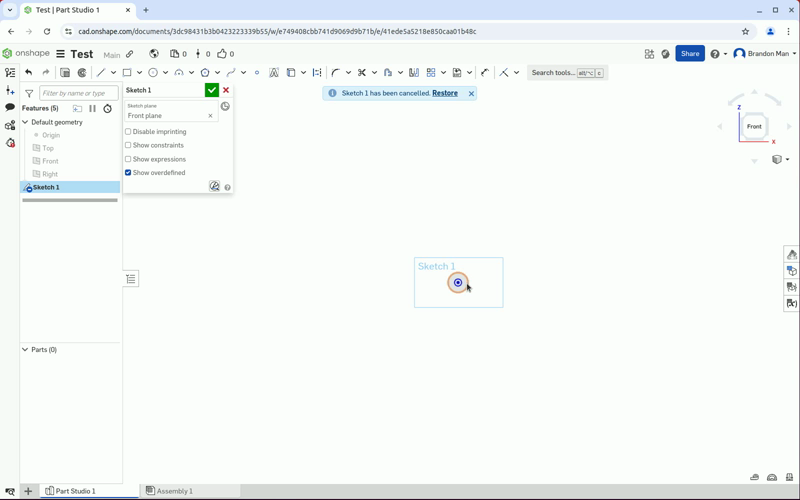
scroll(6)
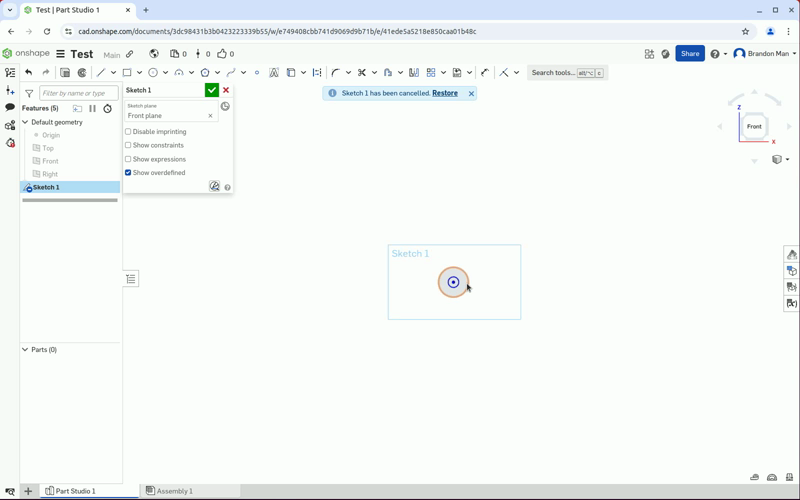
scroll(6)
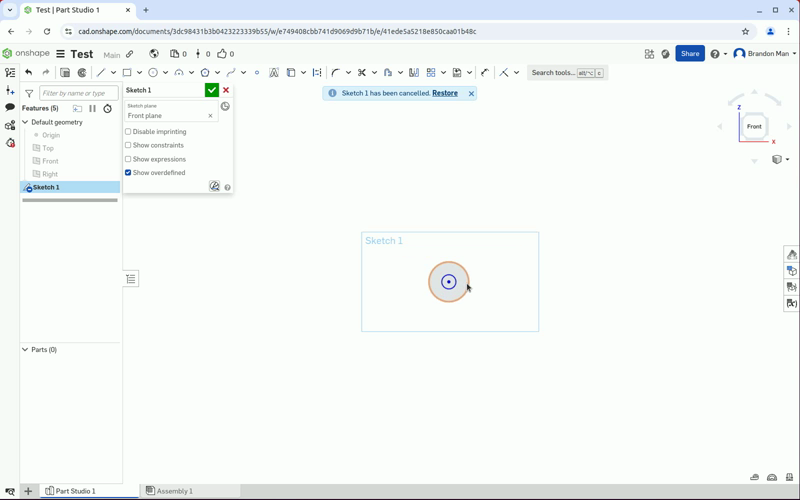
scroll(6)
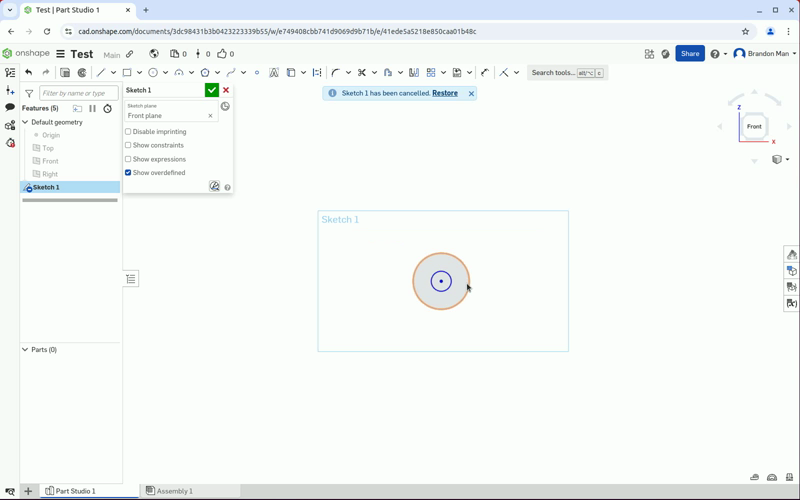
scroll(6)
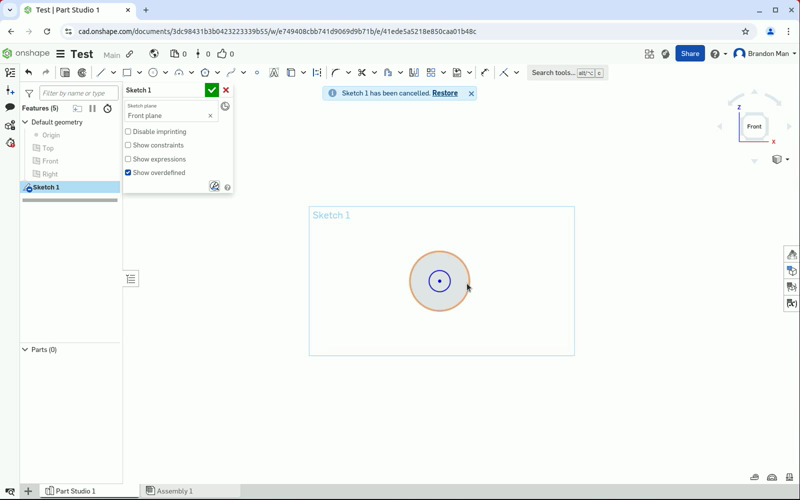
scroll(6)
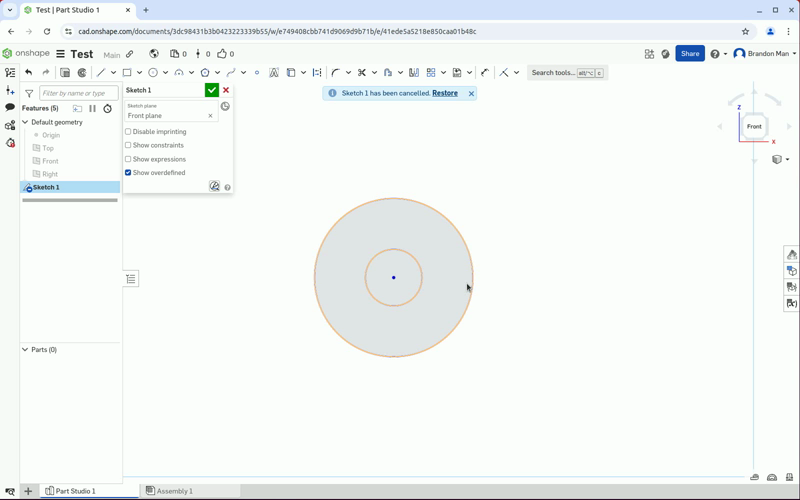
click(467, 283)
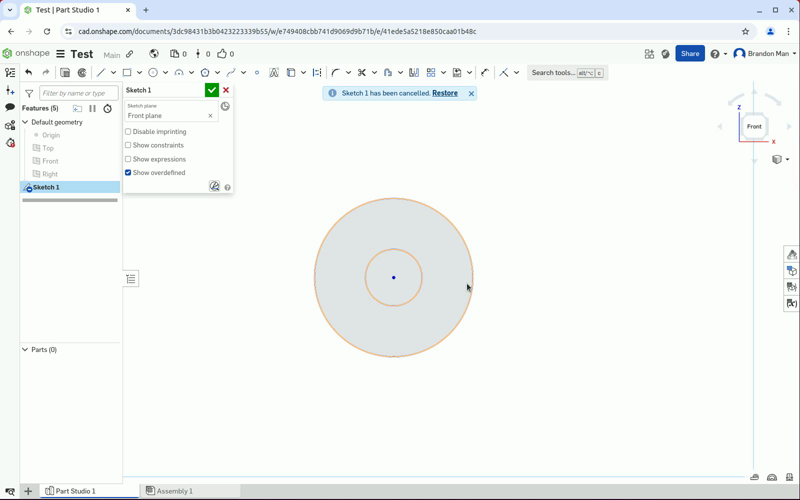
scroll(-6)
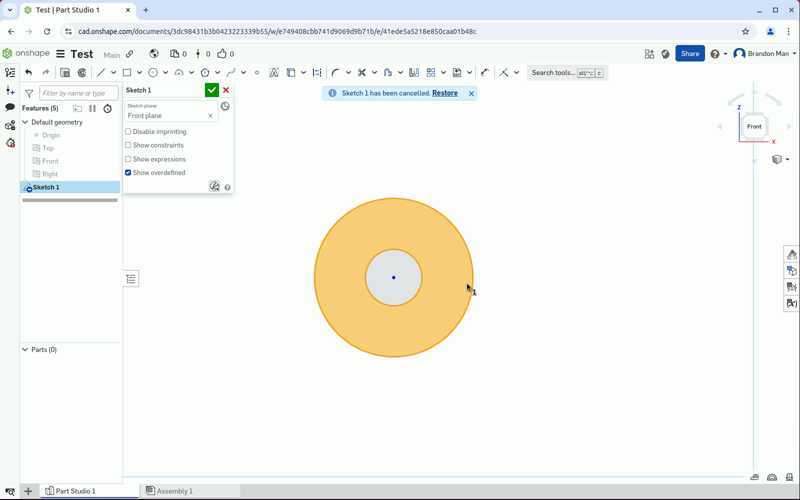
scroll(-6)
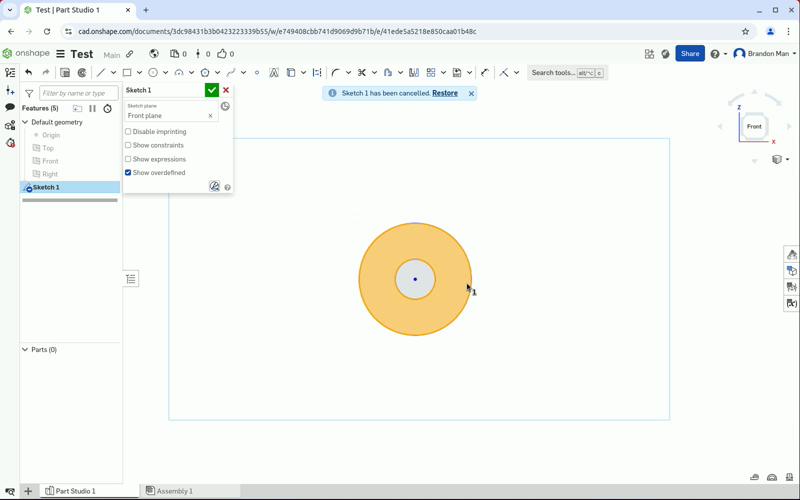
scroll(-6)
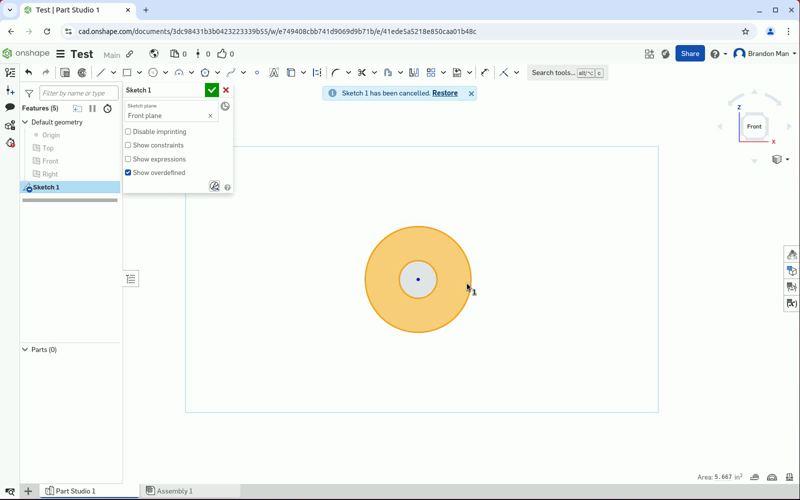
scroll(-6)
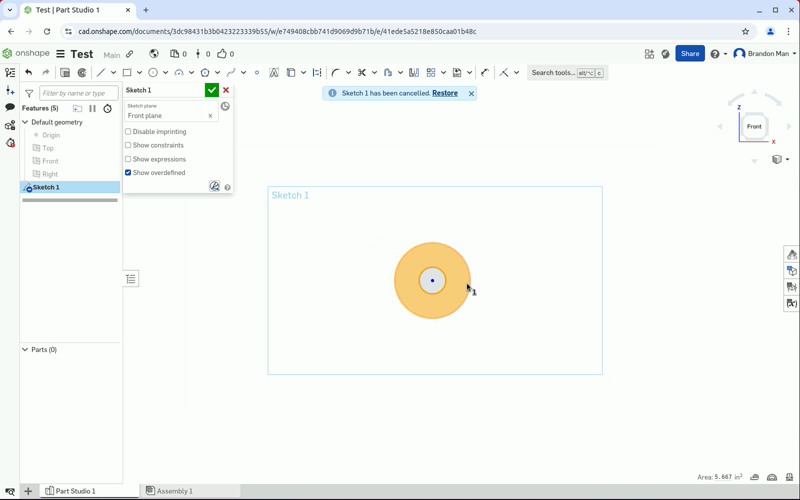
scroll(-6)
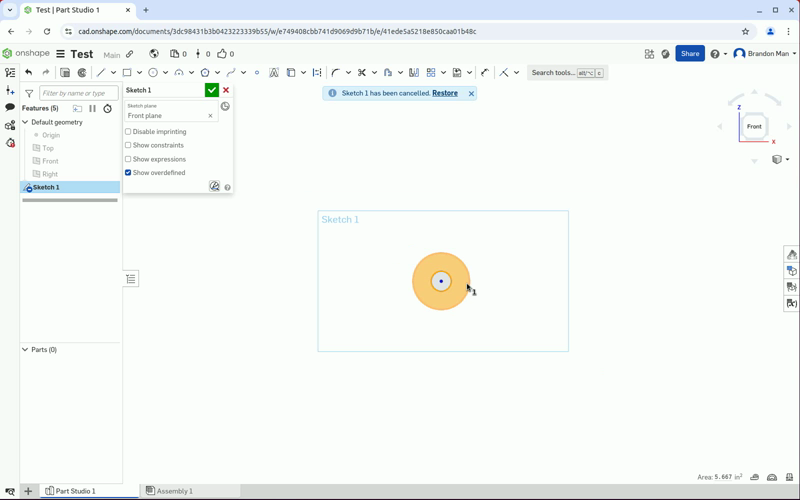
scroll(-6)
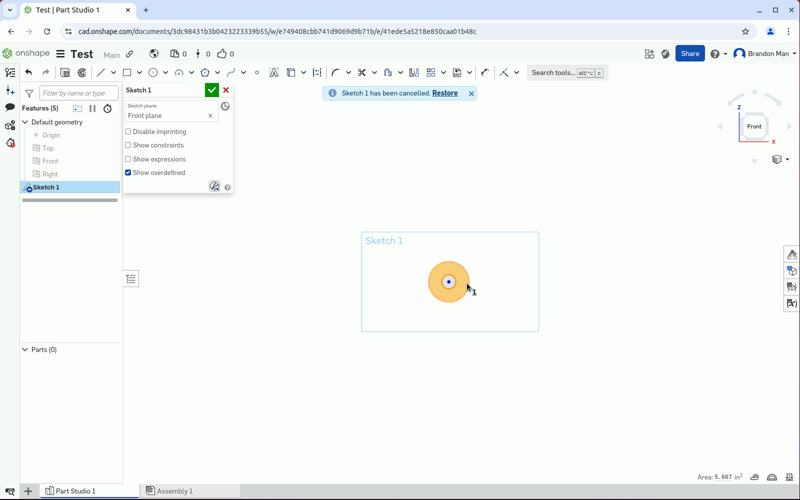
scroll(-6)
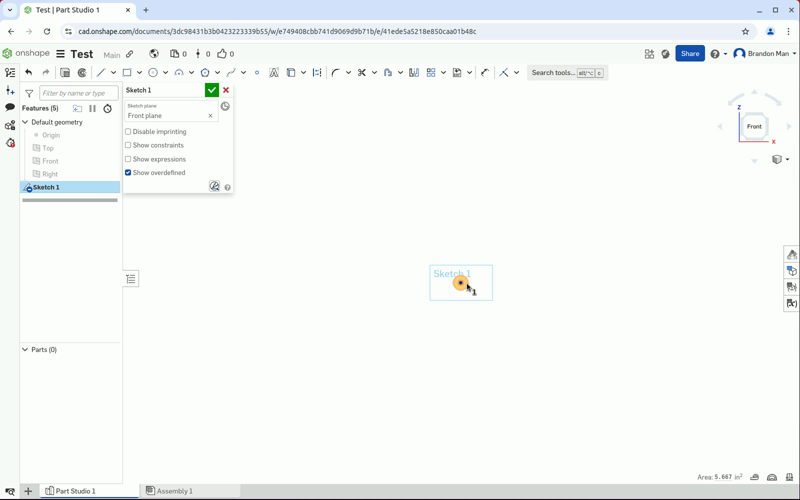
mouse_move(73, 352)
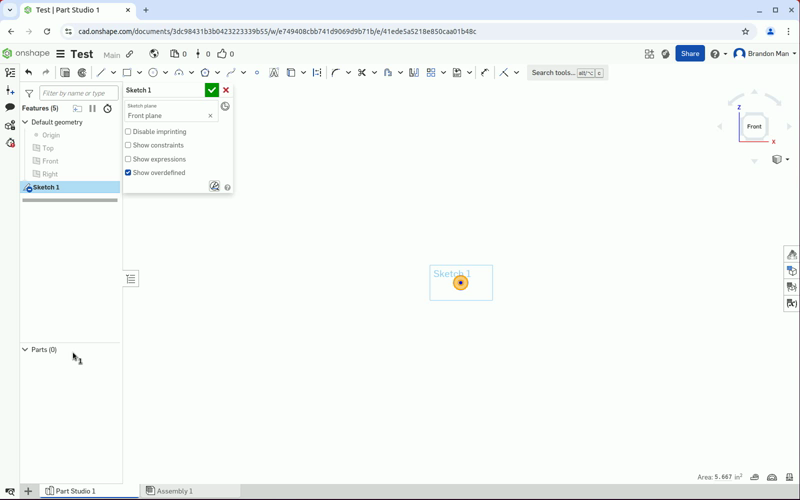
key(shift+y)
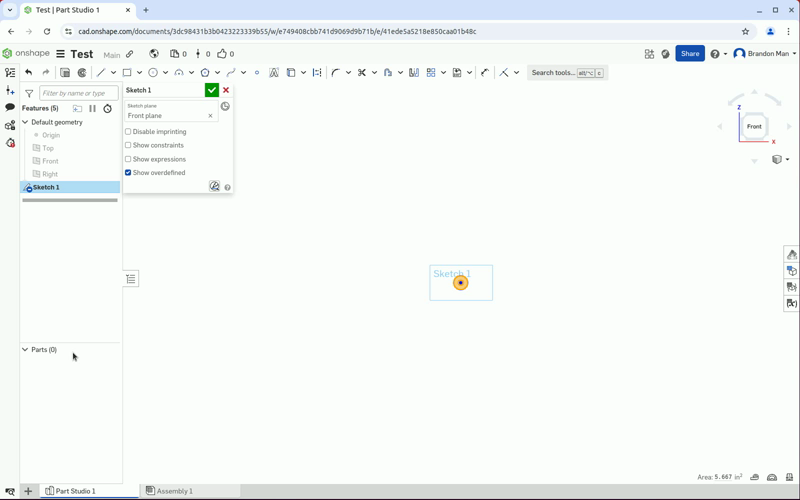
key(shift+e)
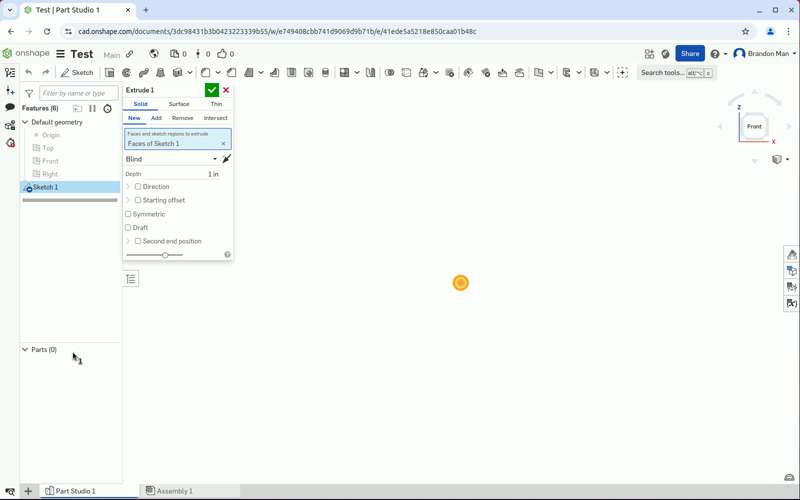
mouse_move(143, 106)
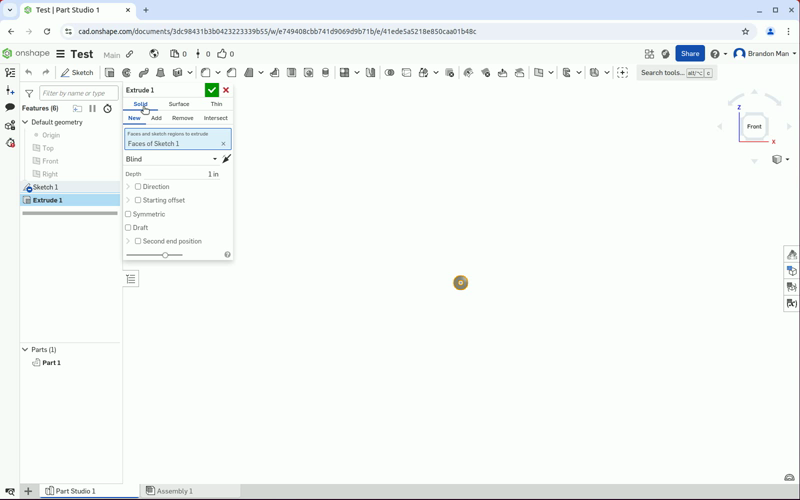
click(143, 106)
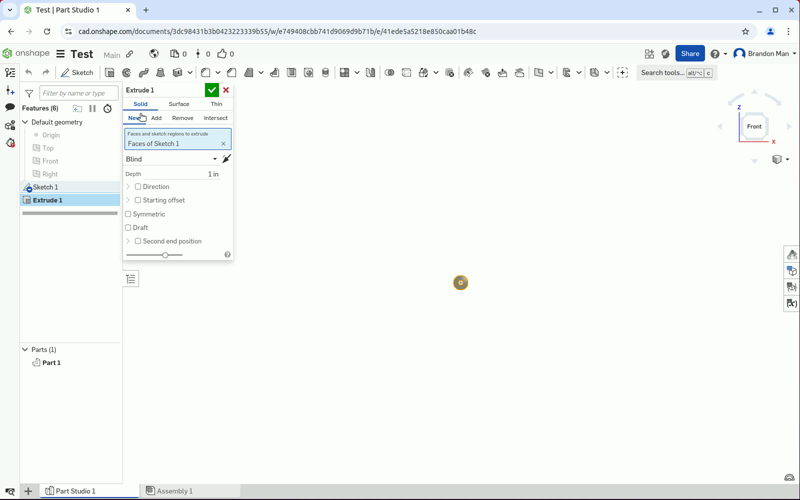
mouse_move(137, 120)
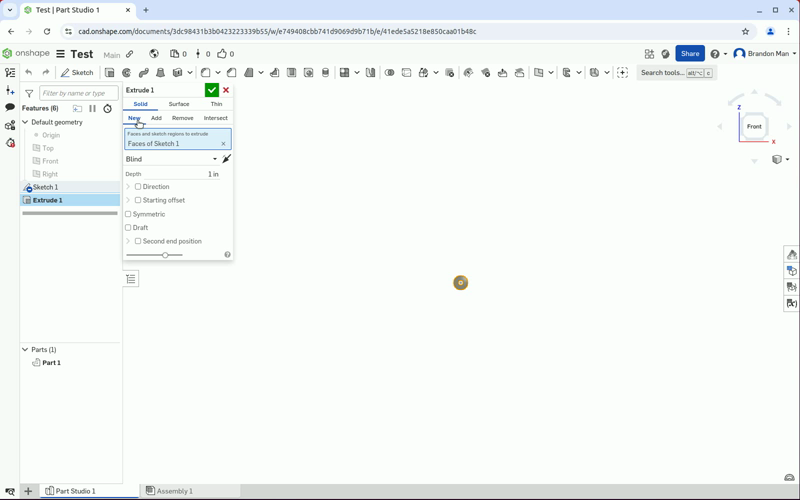
click(137, 120)
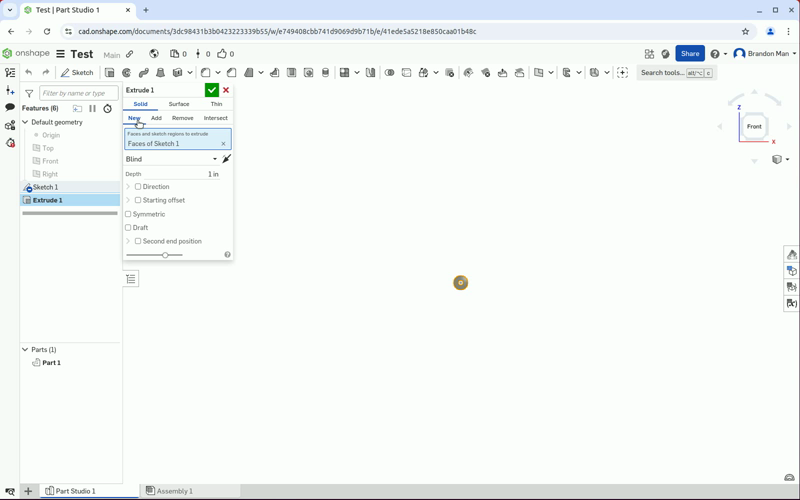
key(tab, 4)
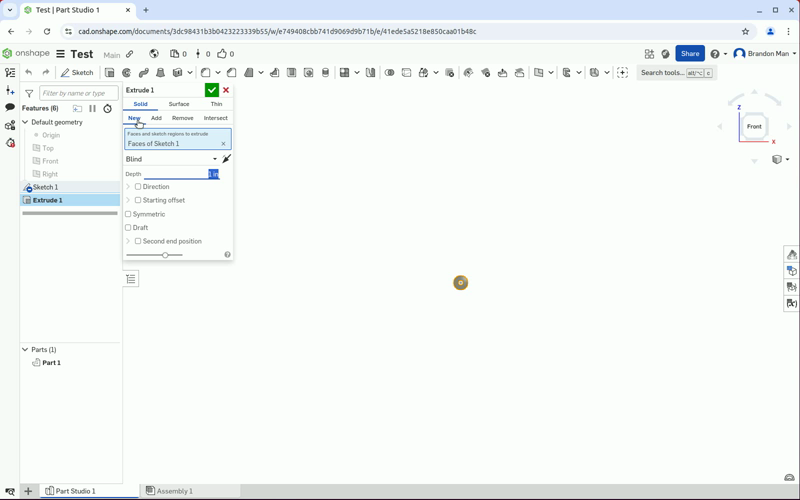
text(23.108)
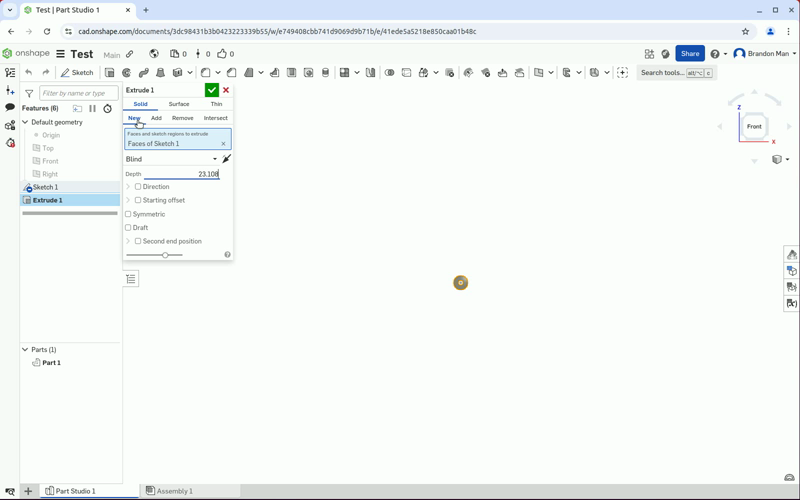
key(enter)
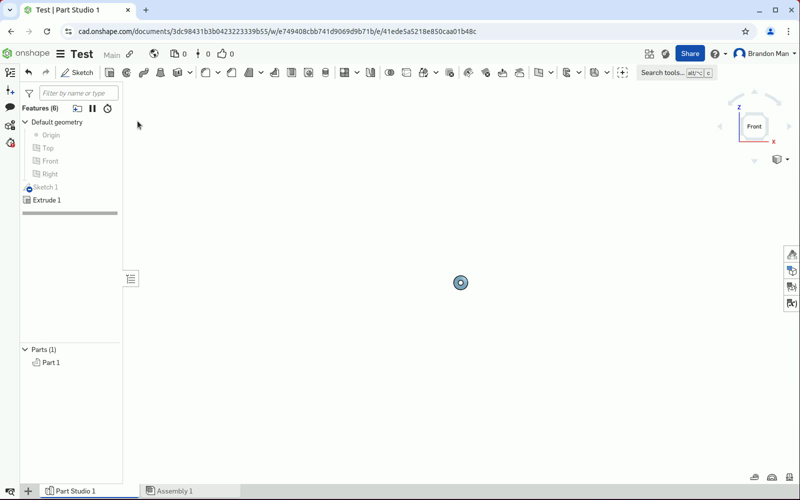
key(shift+h)
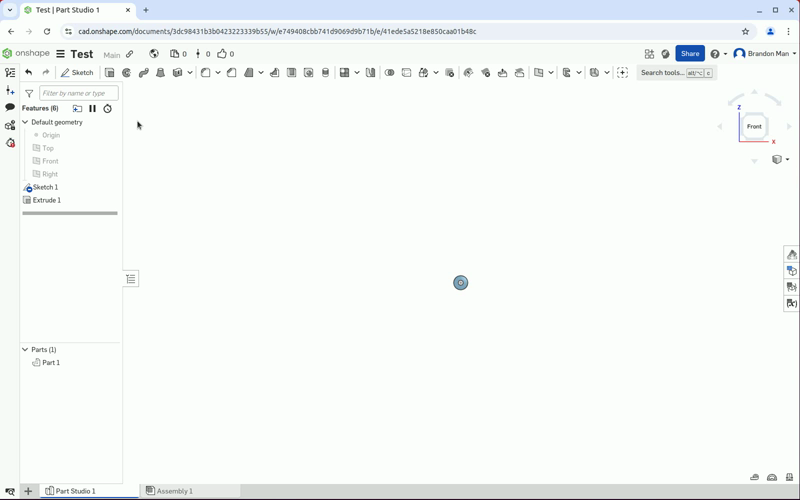
key(shift+h)
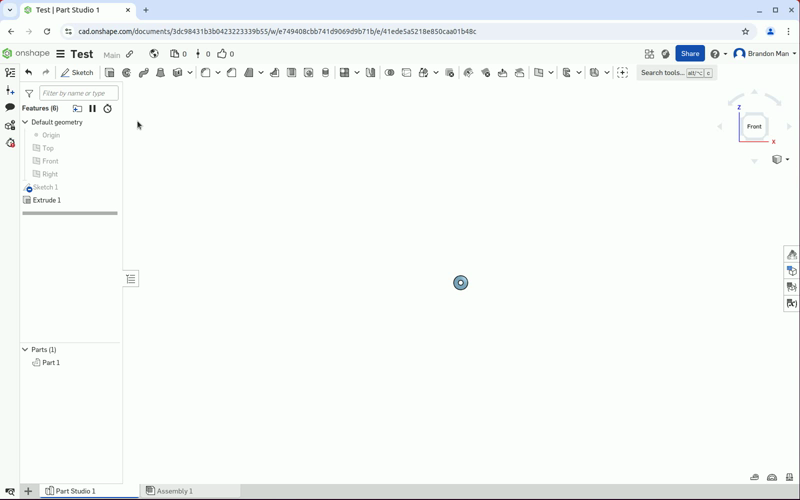
mouse_move(73, 189)
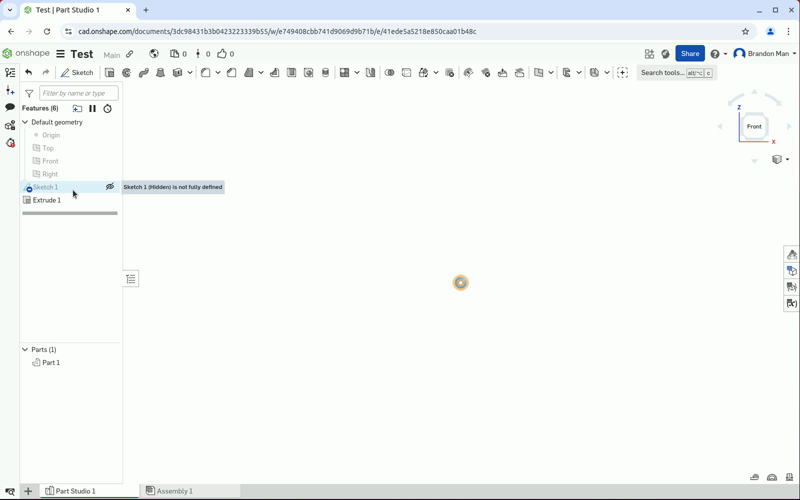
click(73, 189)
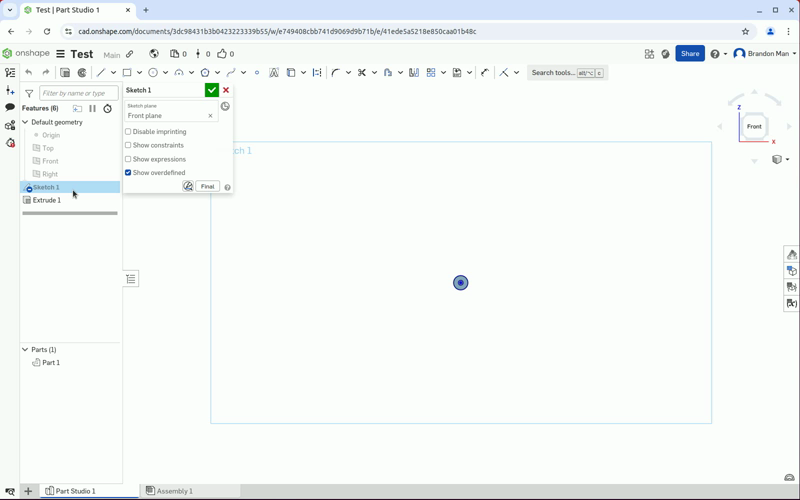
mouse_move(229, 92)
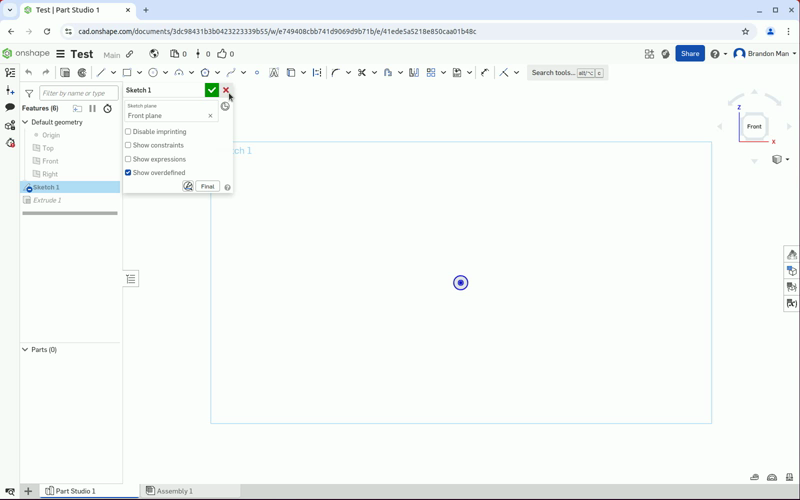
click(229, 92)
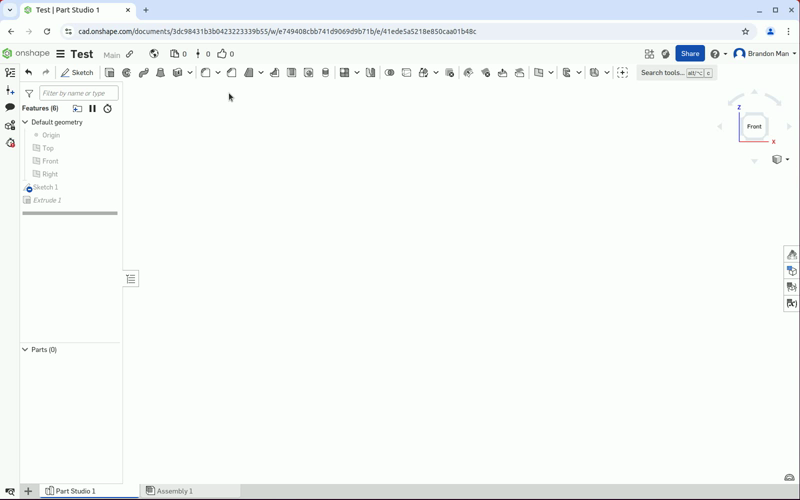
mouse_move(73, 352)
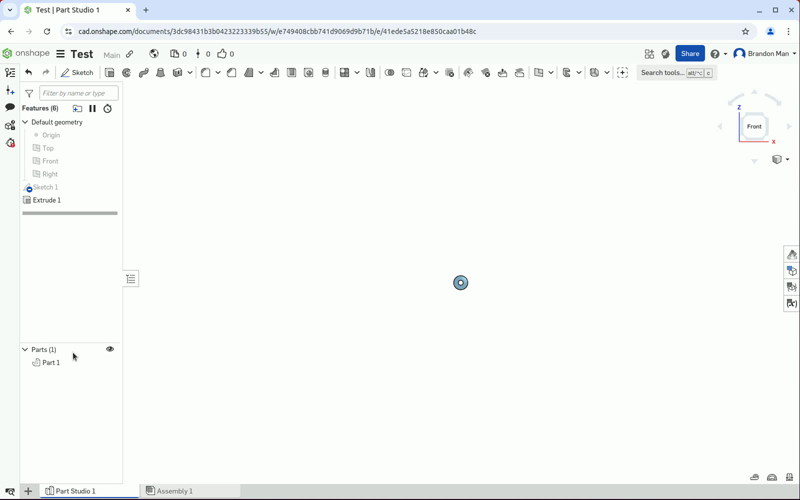
key(y)
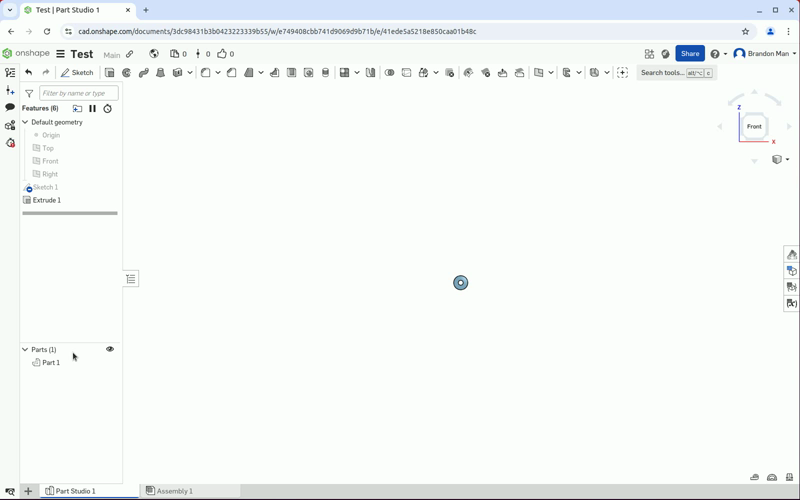
key(shift+p)
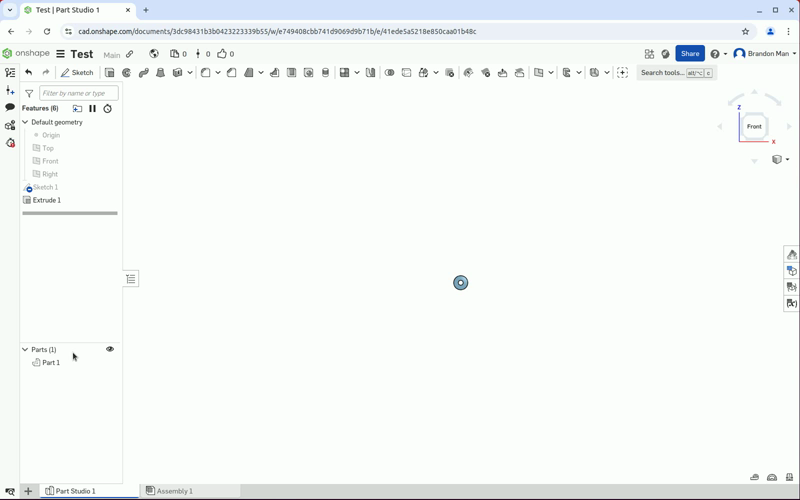
key(space)
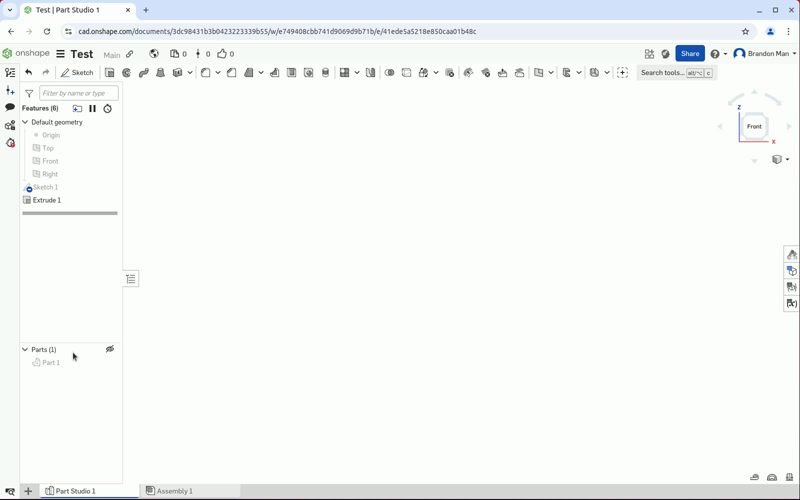
key_down(shift)
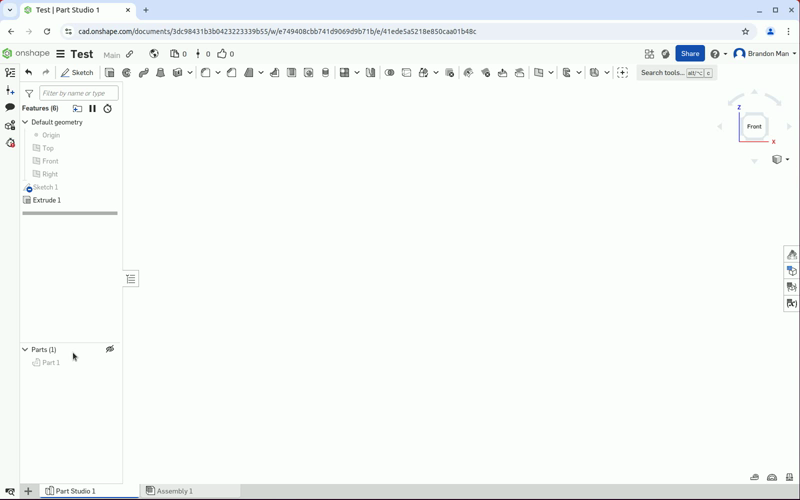
key(down)
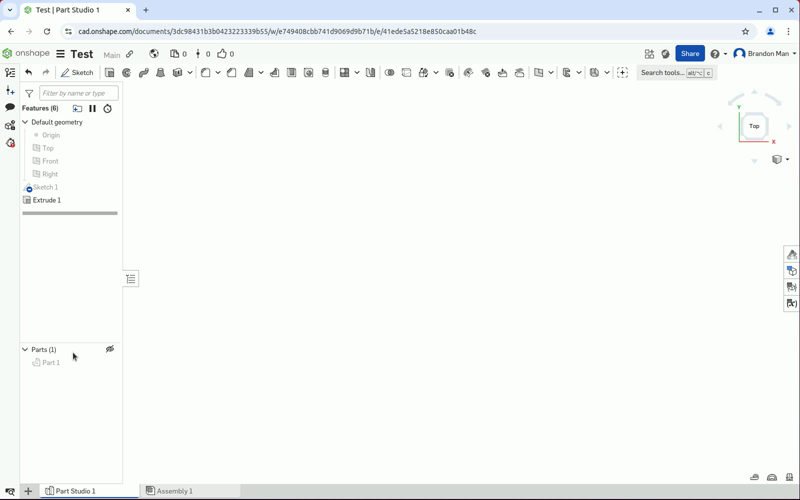
key_up(shift)
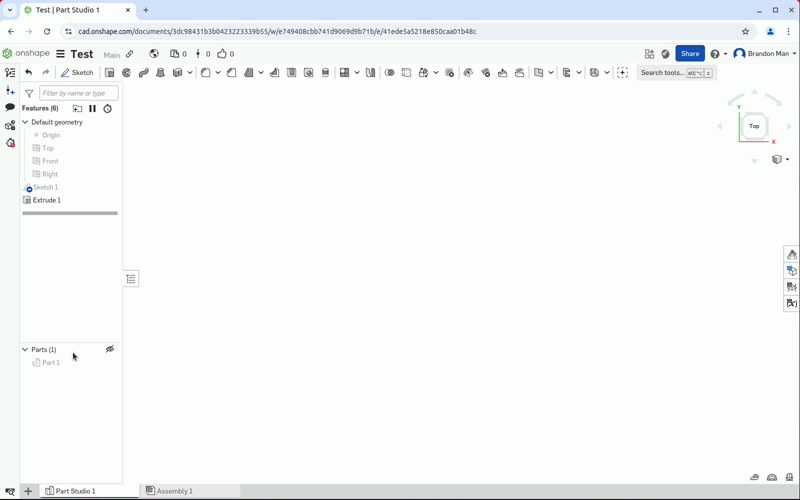
mouse_move(73, 352)
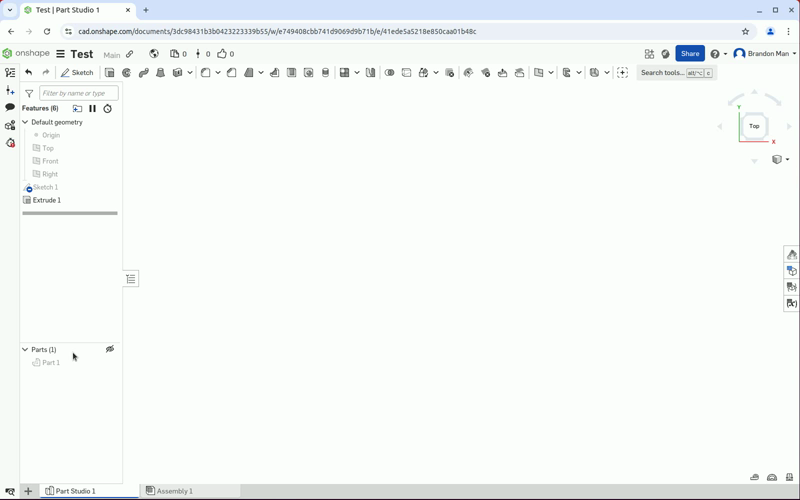
key(shift+y)
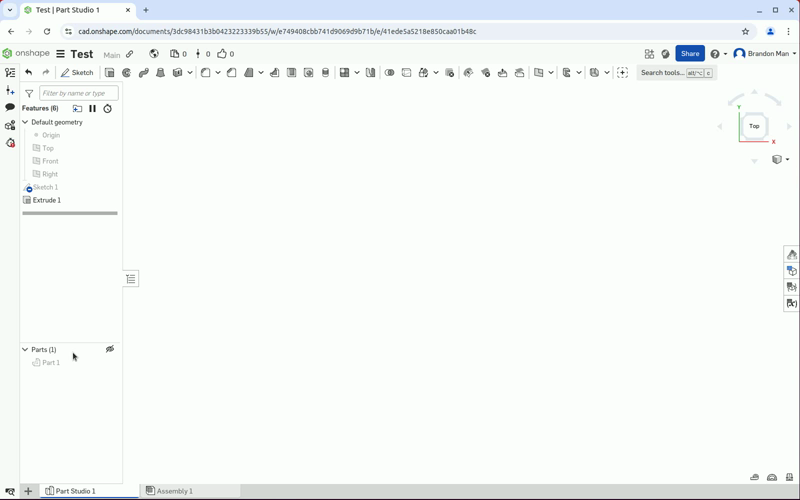
key(shift+s)
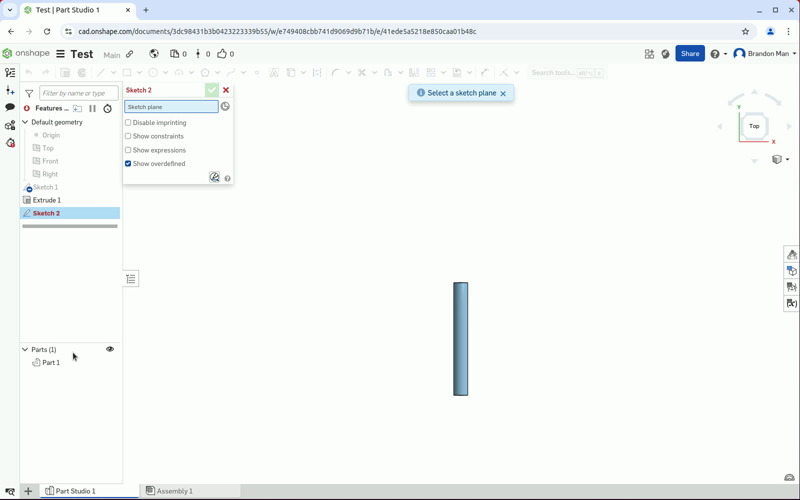
mouse_move(73, 150)
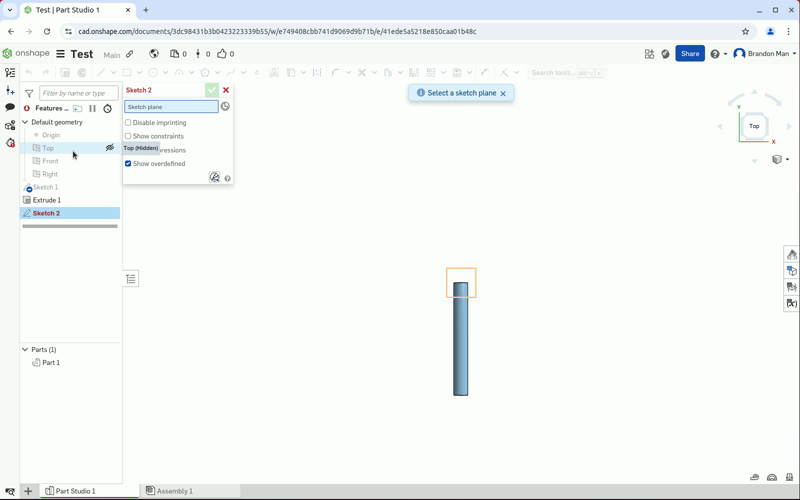
click(73, 150)
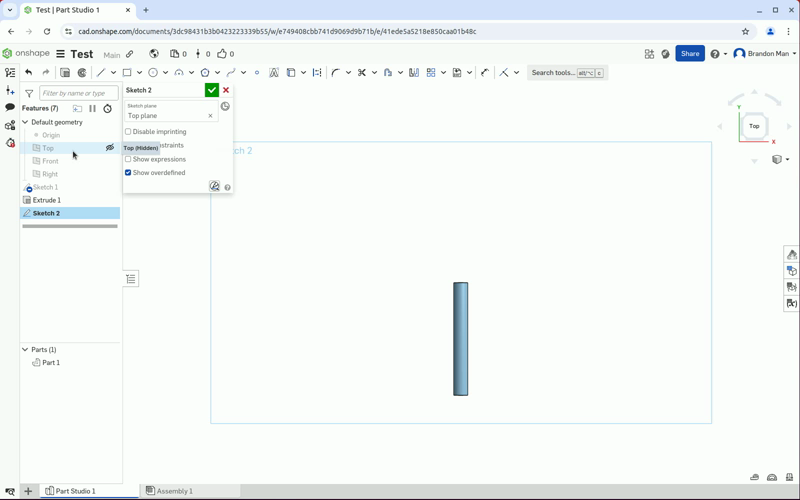
mouse_move(73, 352)
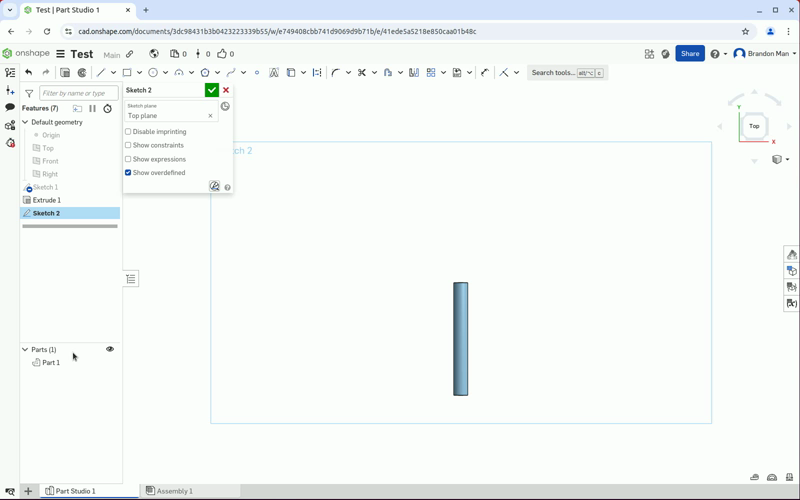
key(y)
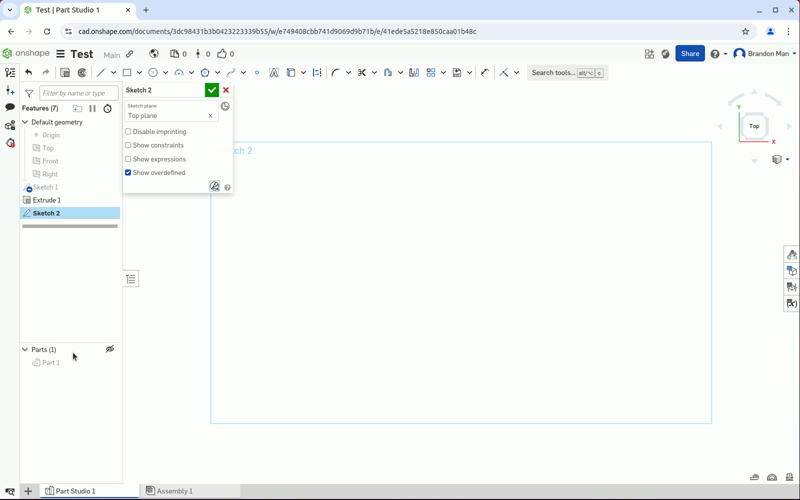
key(c)
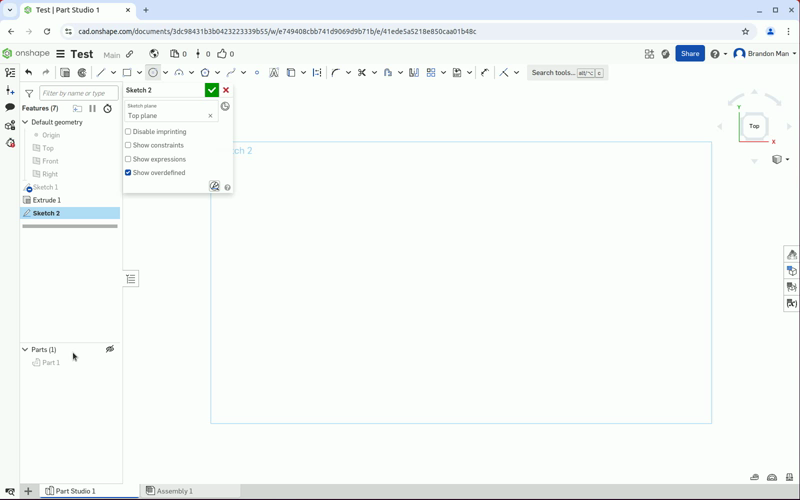
key_down(shift)
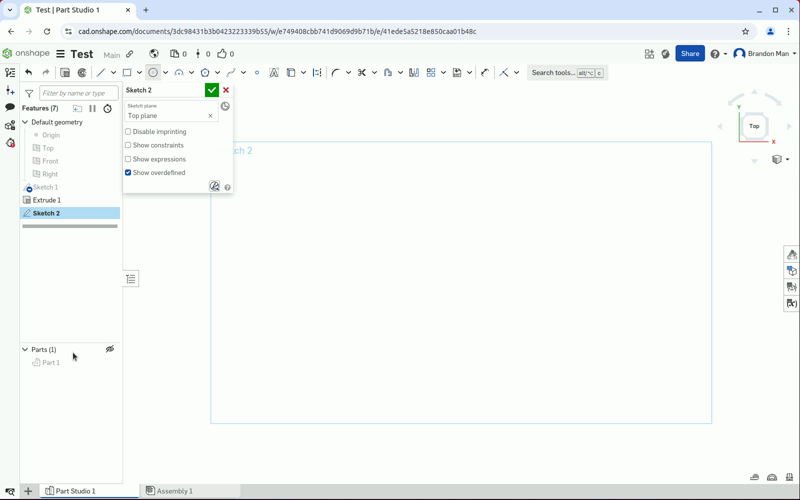
mouse_move(487, 278)
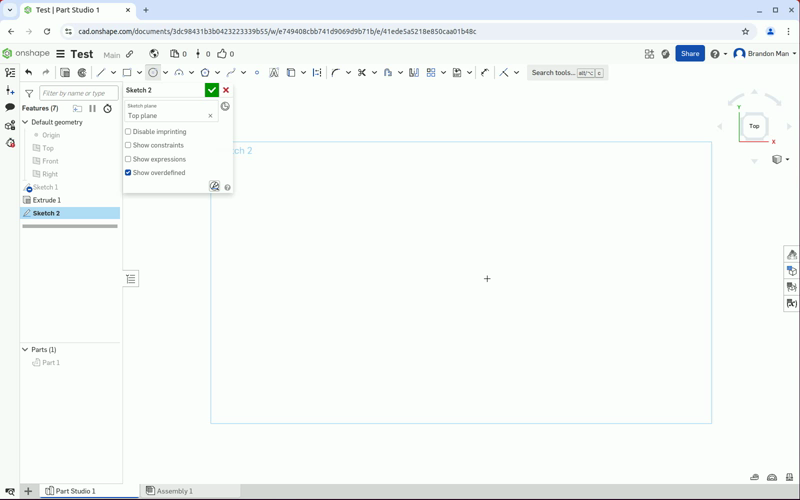
click(487, 278)
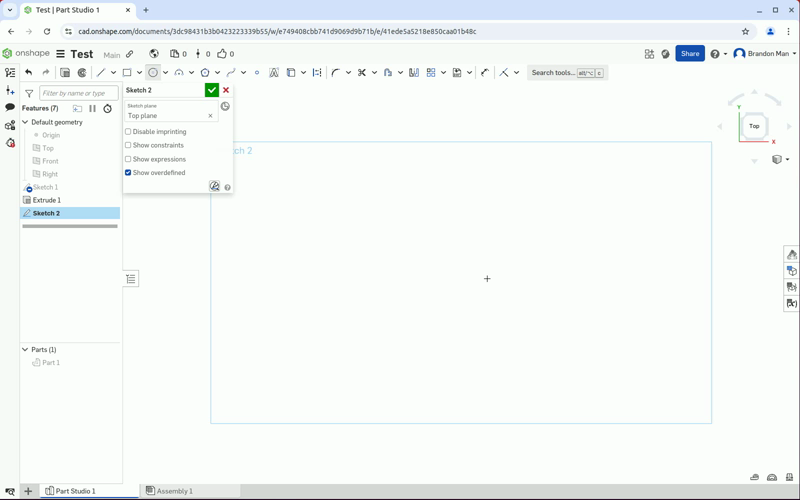
key_up(shift)
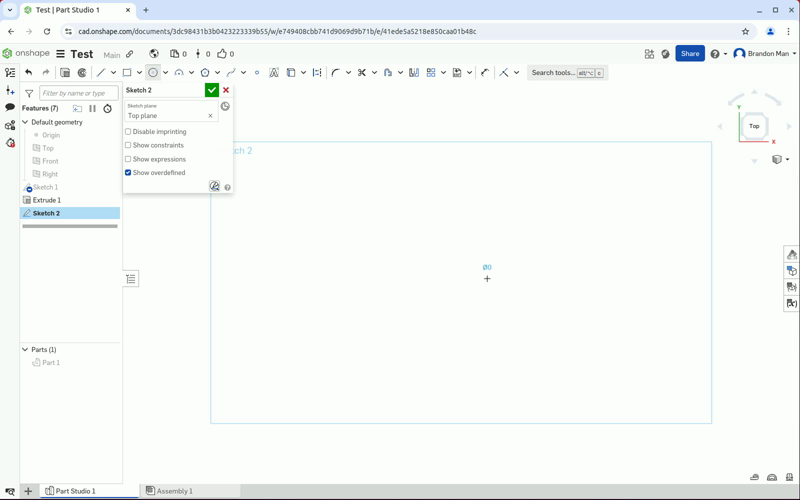
mouse_move(498, 278)
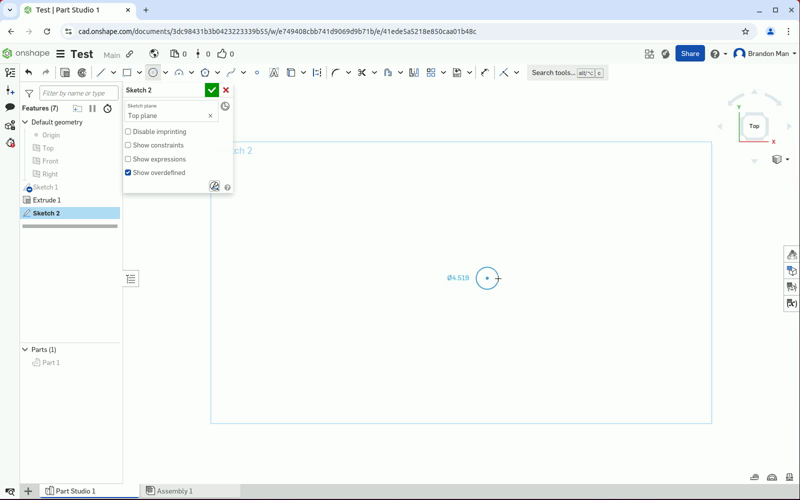
click(498, 278)
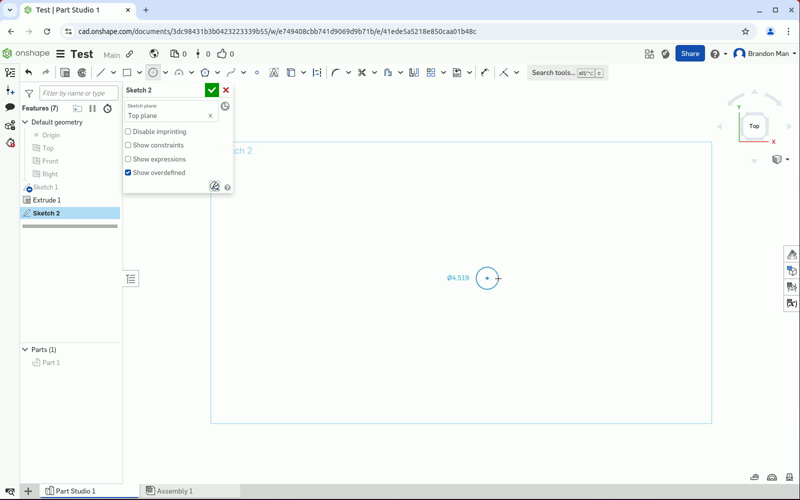
key(esc)
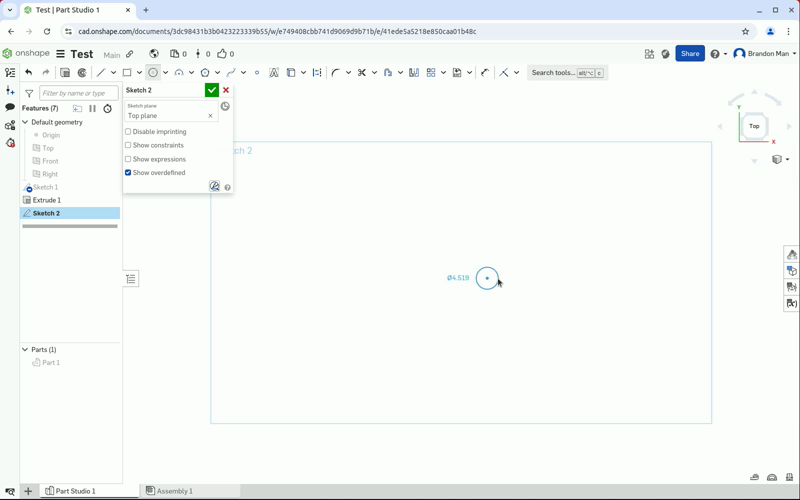
key(c)
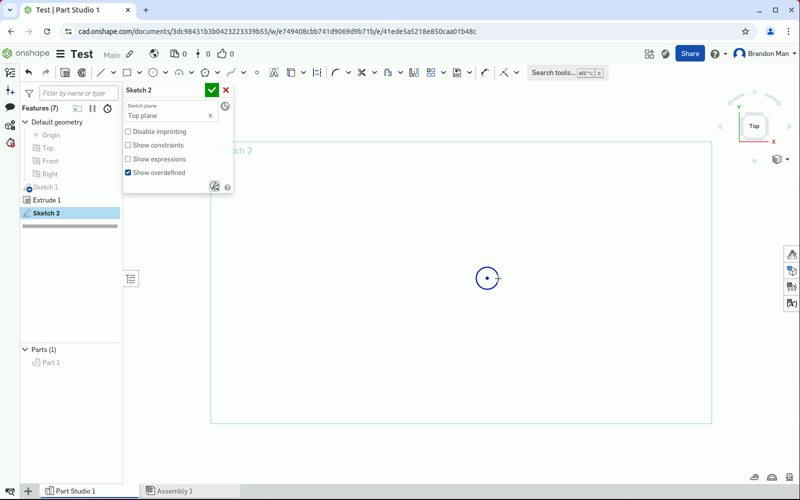
key_down(shift)
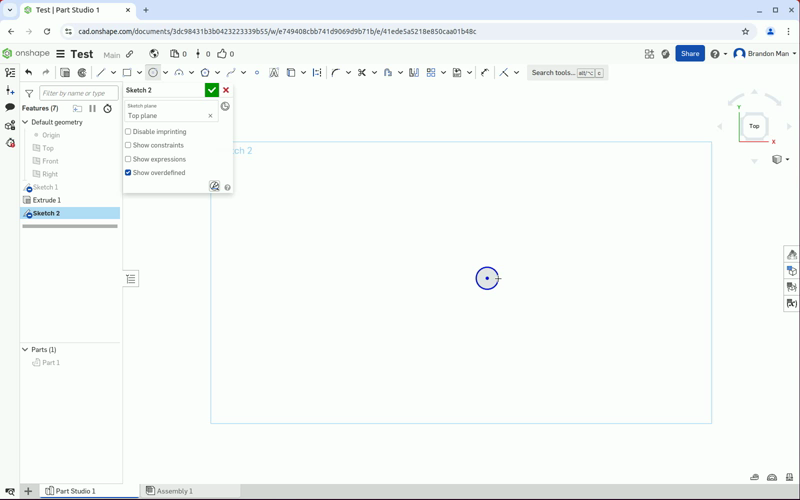
mouse_move(487, 278)
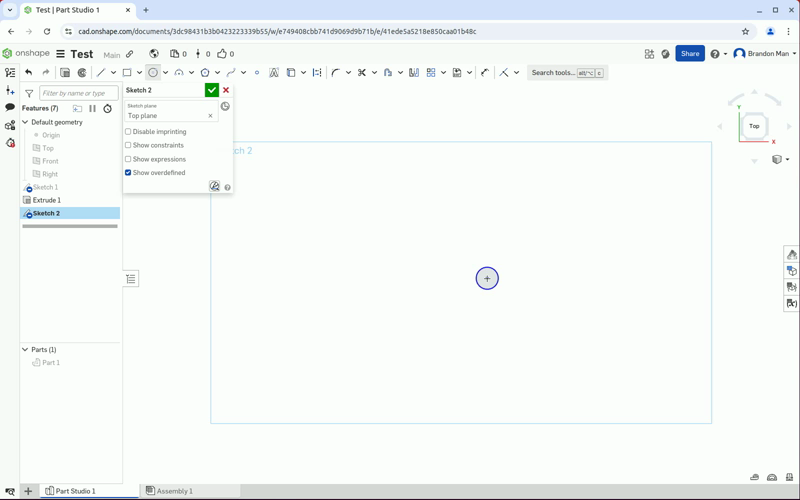
click(487, 278)
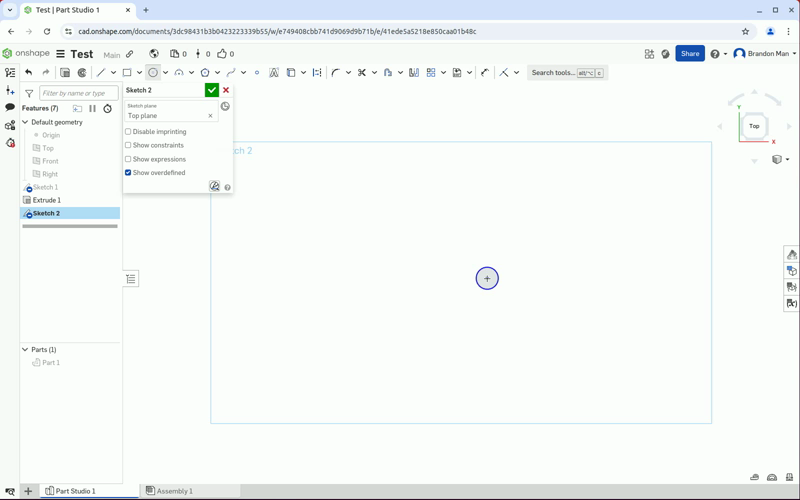
key_up(shift)
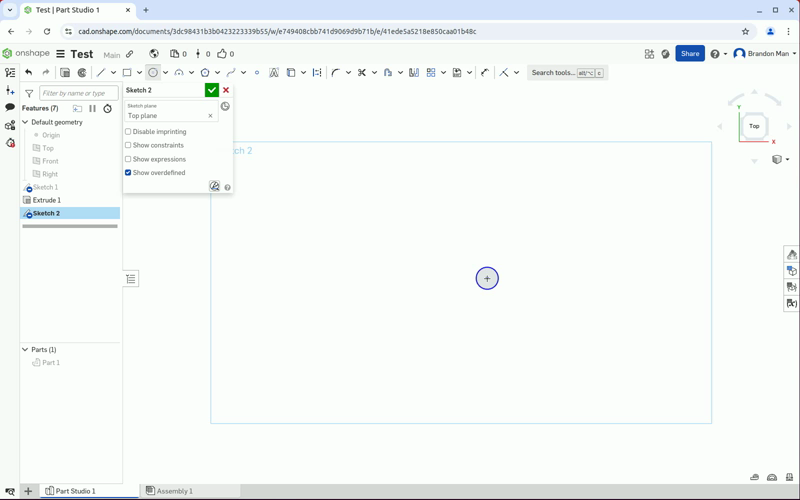
mouse_move(494, 278)
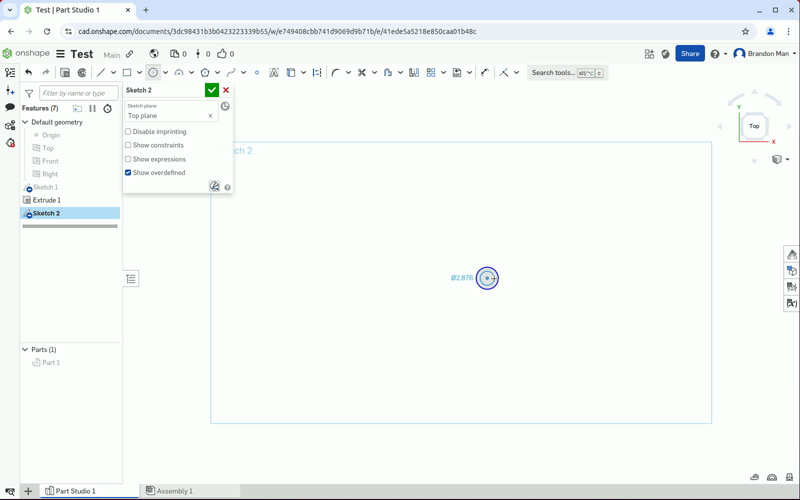
scroll(6)
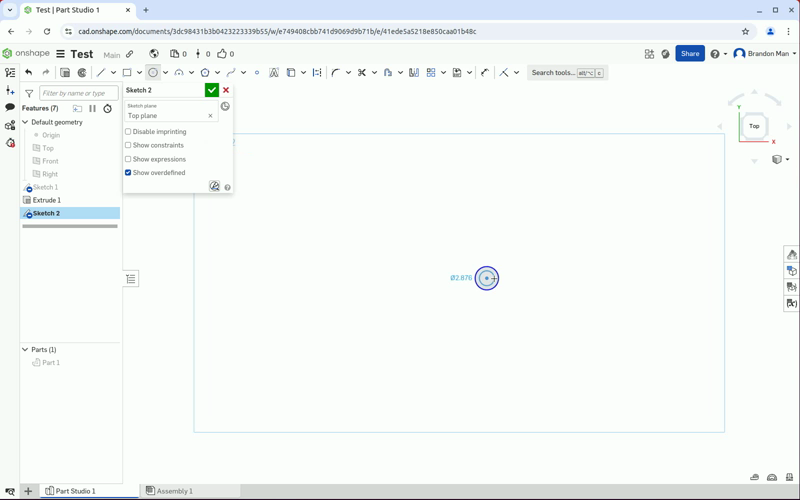
scroll(6)
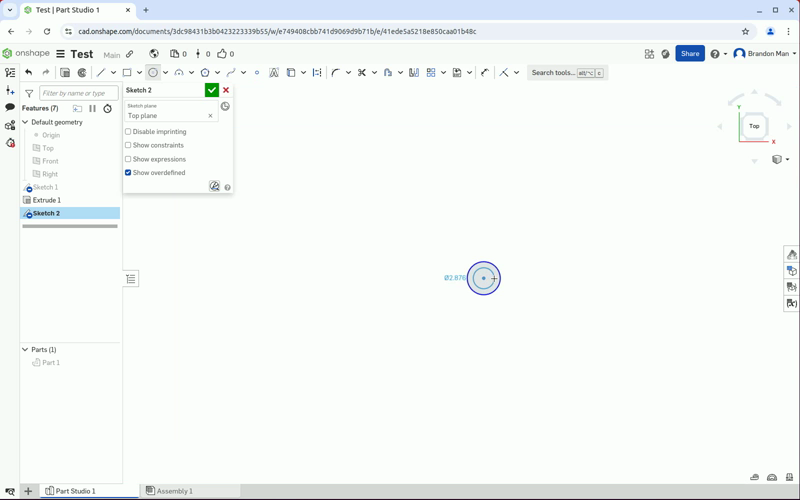
scroll(6)
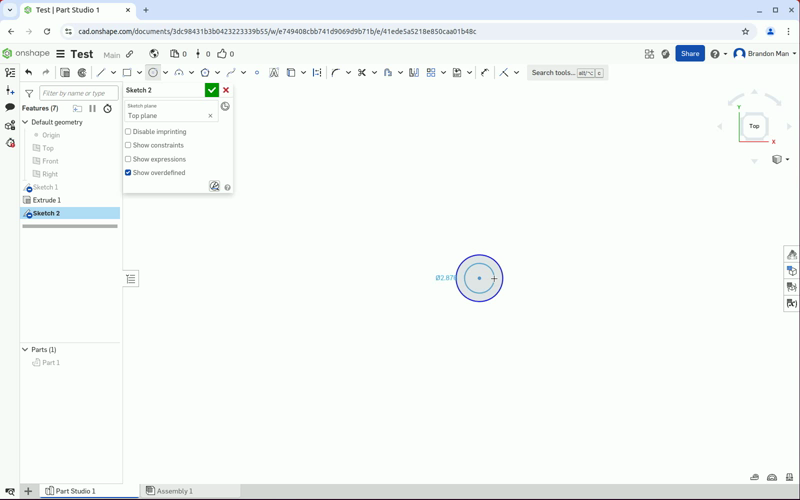
scroll(6)
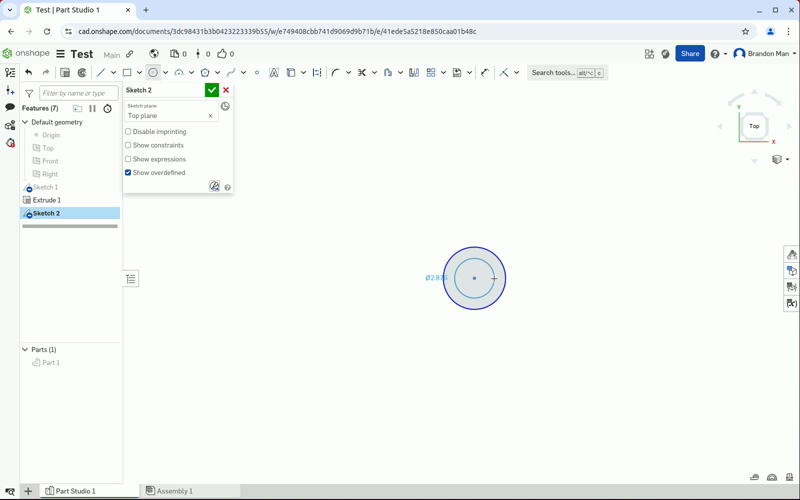
scroll(6)
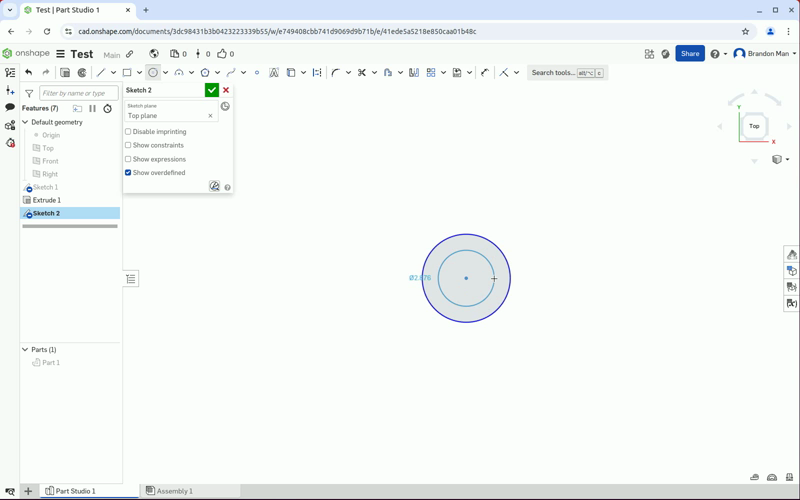
scroll(6)
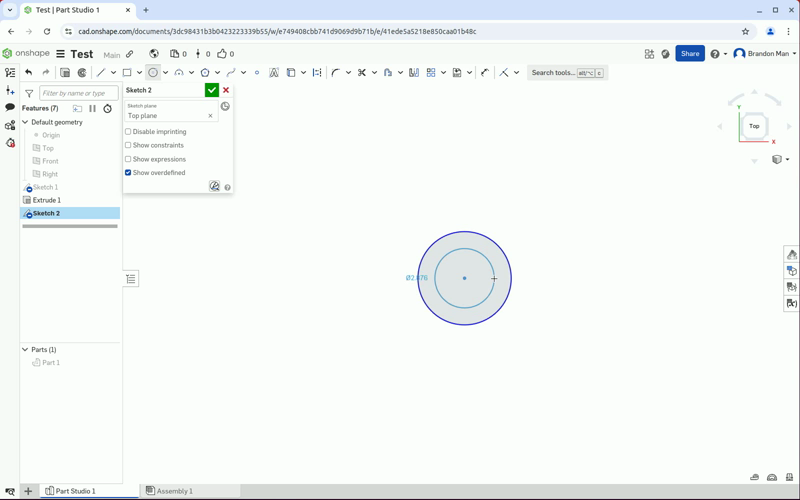
scroll(6)
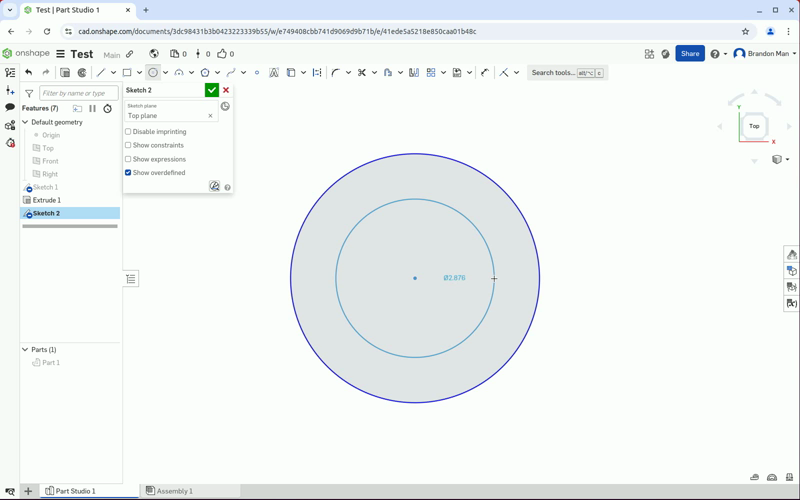
click(494, 278)
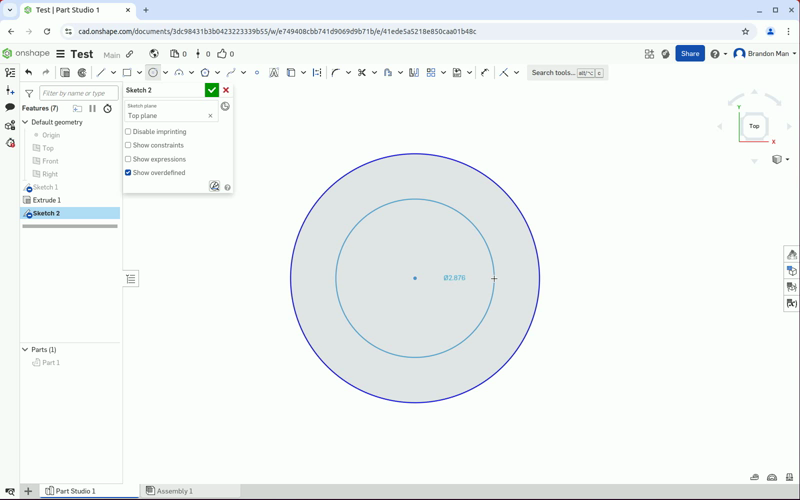
scroll(-6)
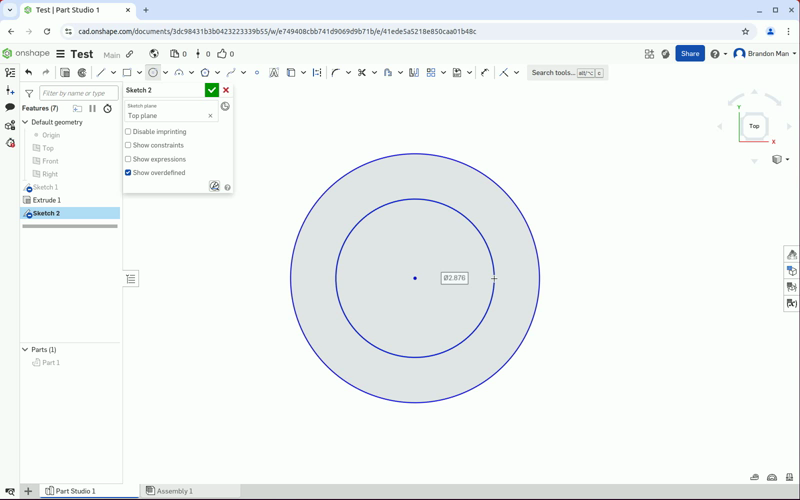
scroll(-6)
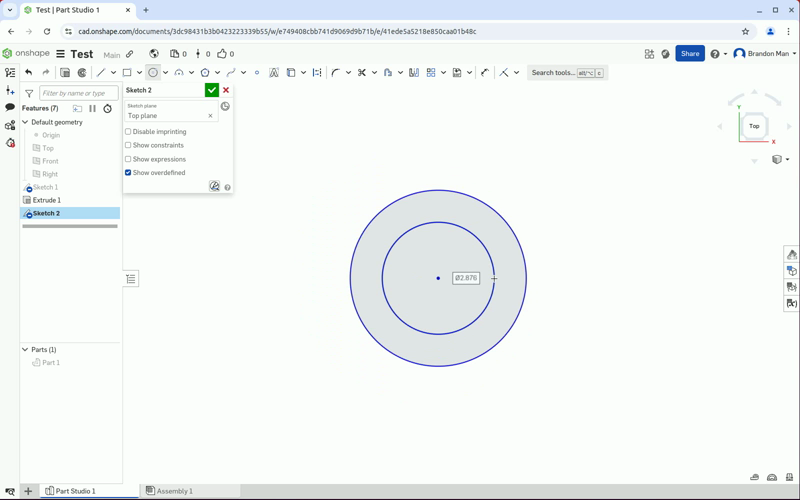
scroll(-6)
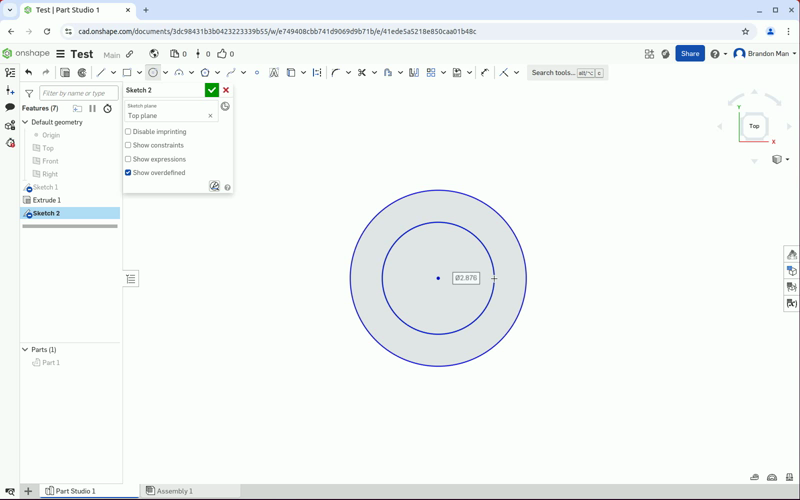
scroll(-6)
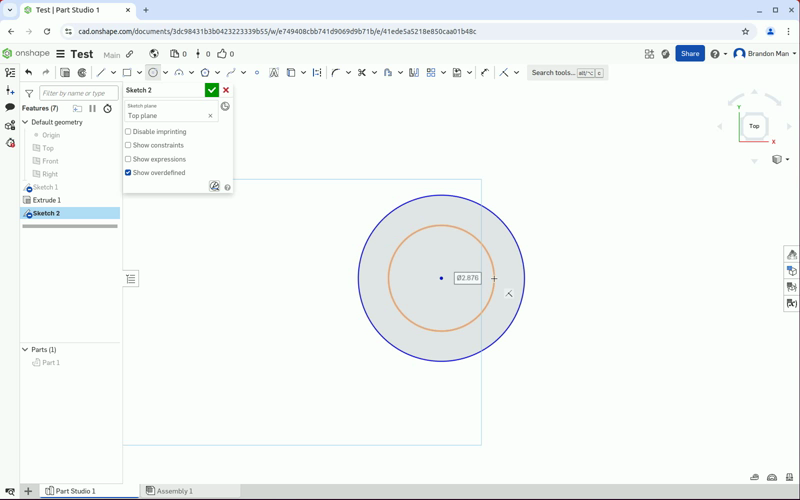
scroll(-6)
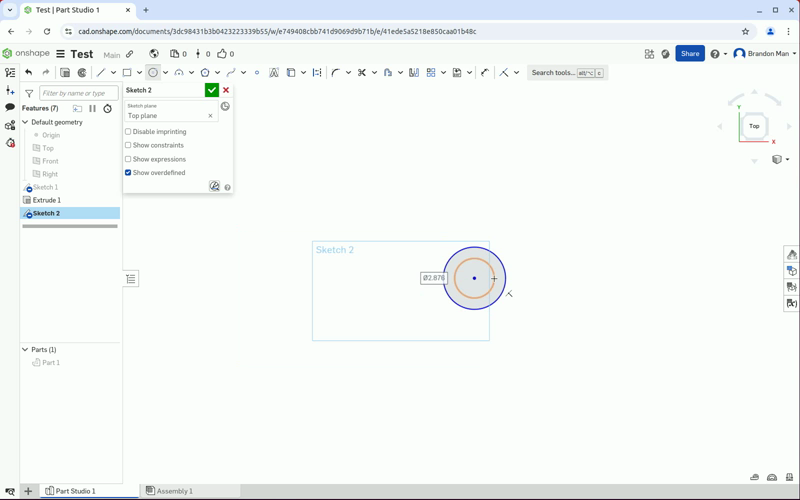
scroll(-6)
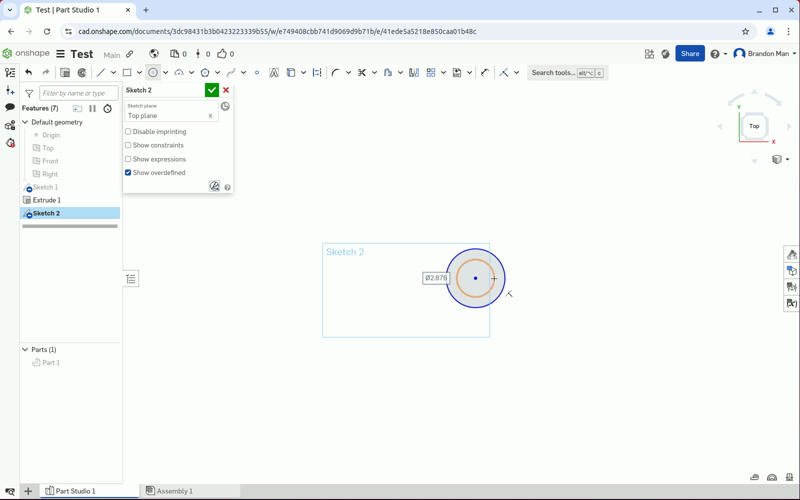
scroll(-6)
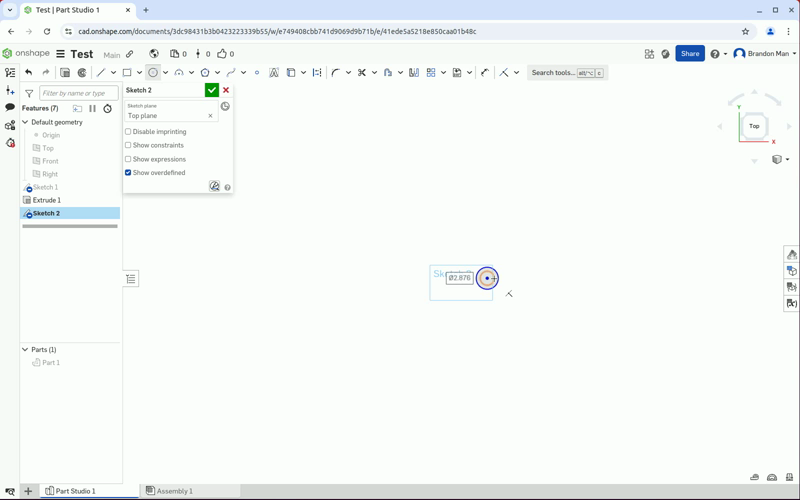
key(esc)
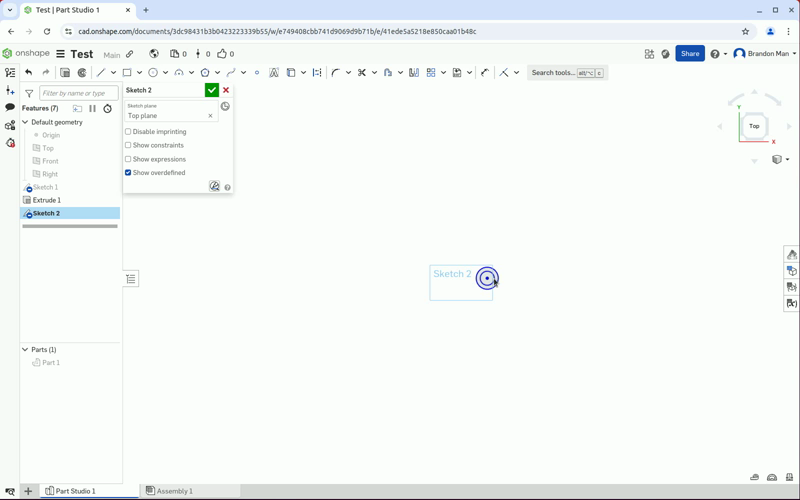
mouse_move(492, 270)
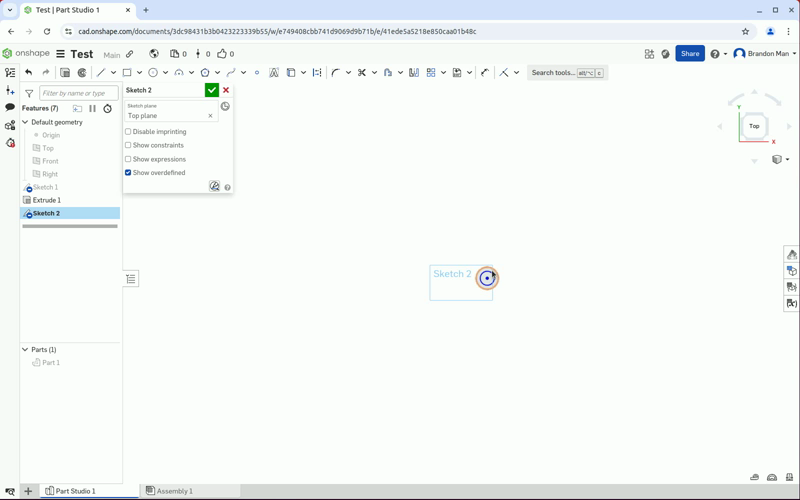
scroll(6)
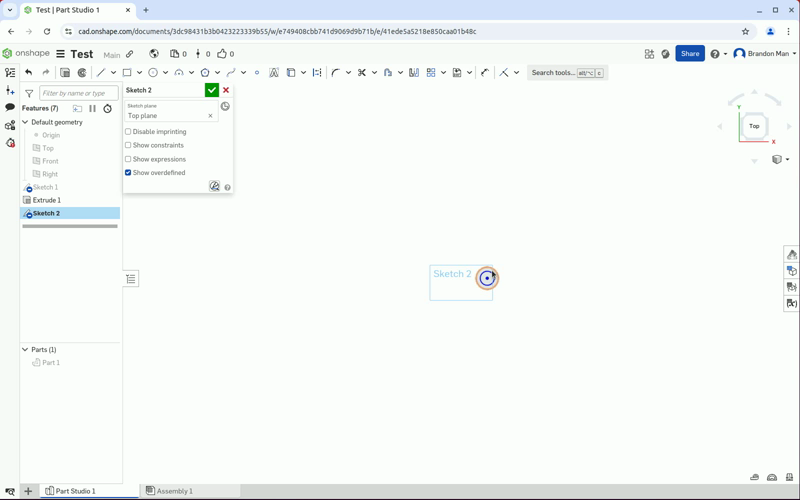
scroll(6)
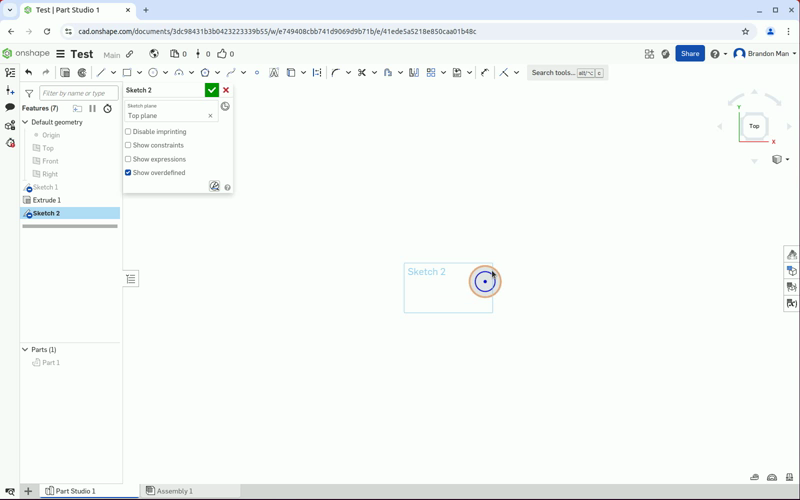
scroll(6)
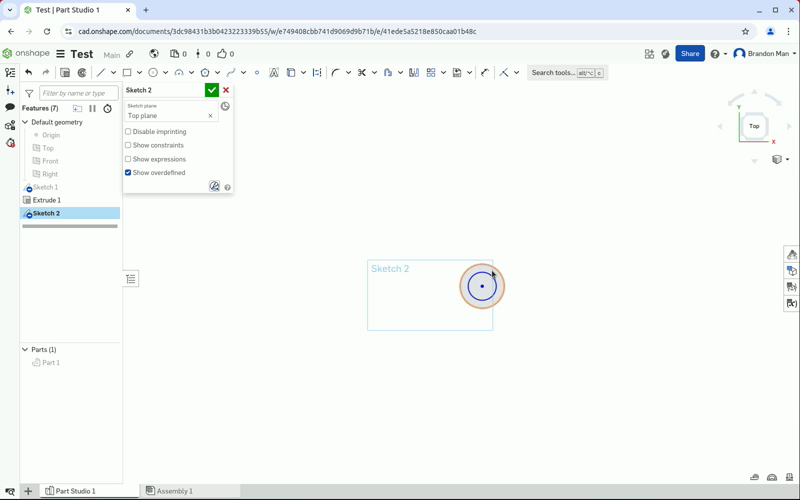
scroll(6)
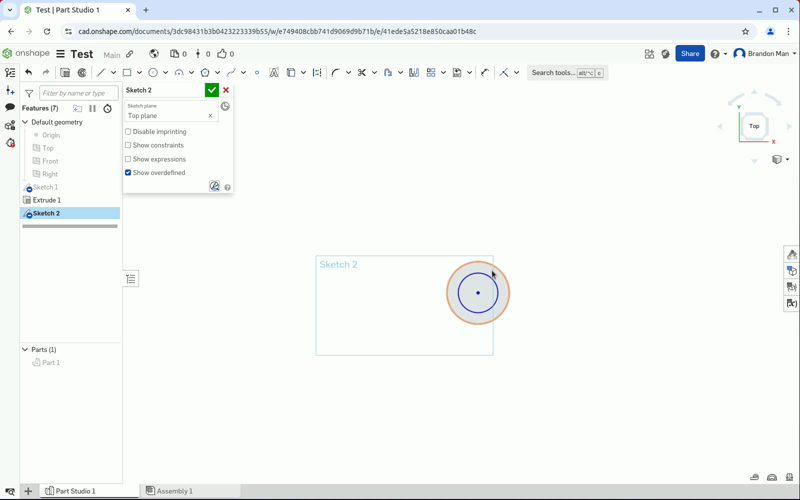
scroll(6)
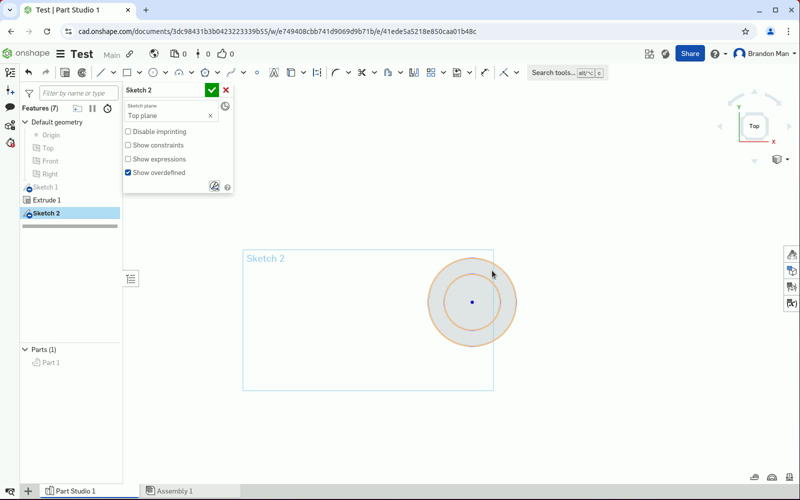
scroll(6)
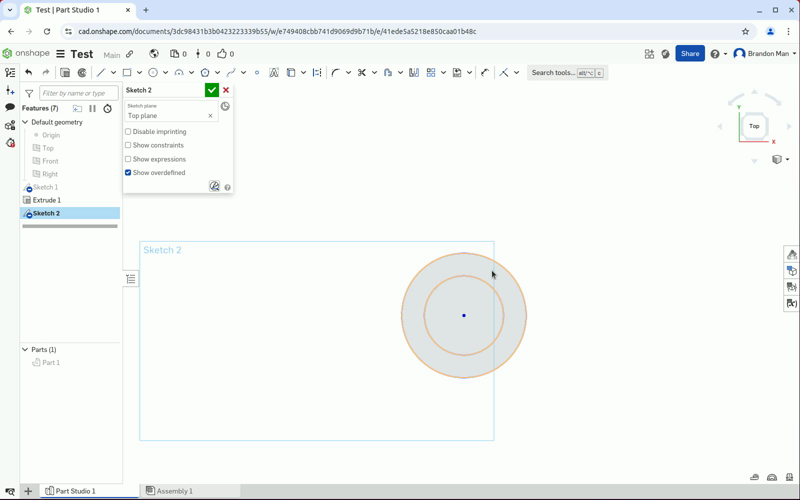
scroll(6)
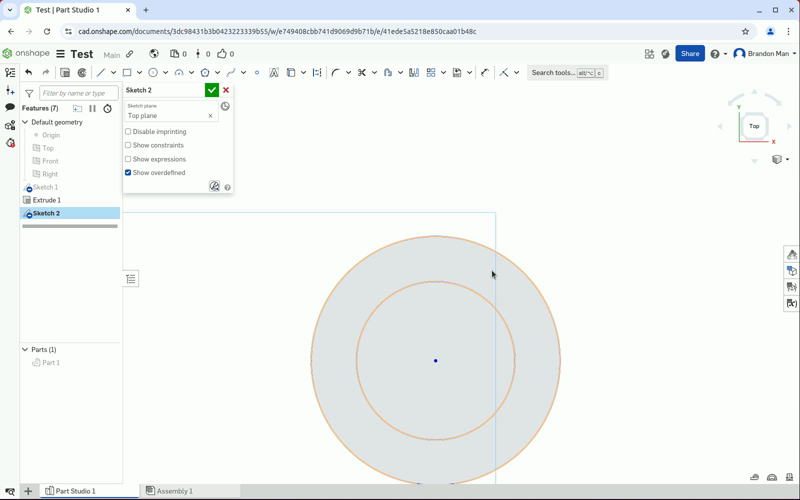
click(492, 270)
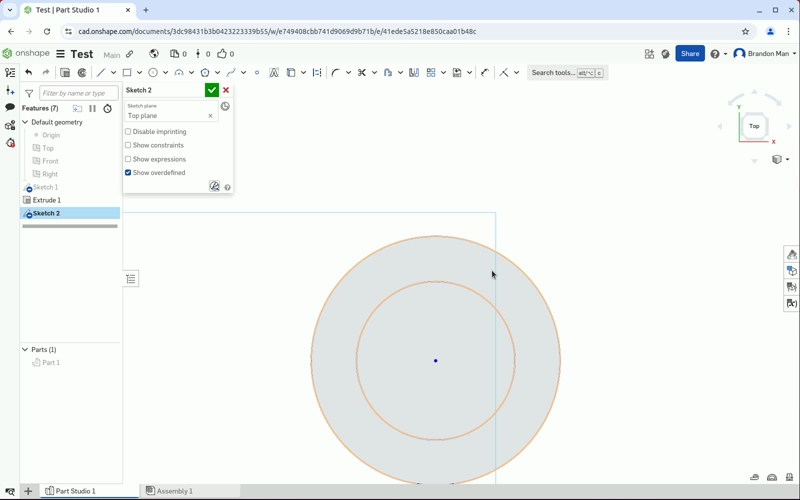
scroll(-6)
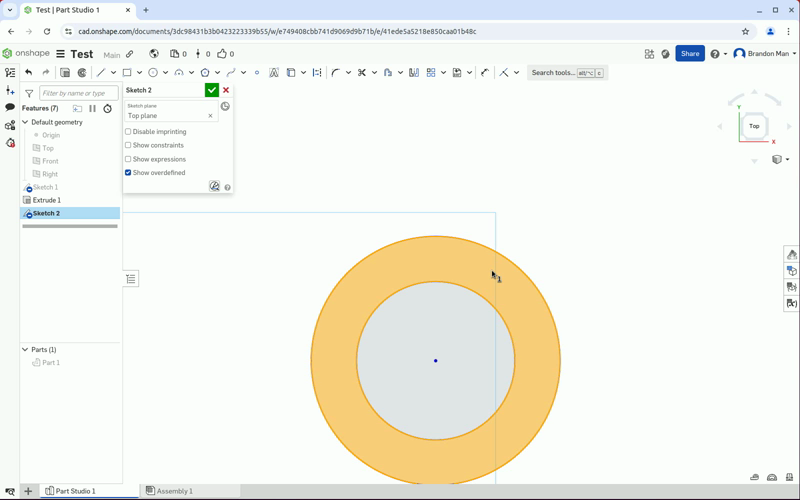
scroll(-6)
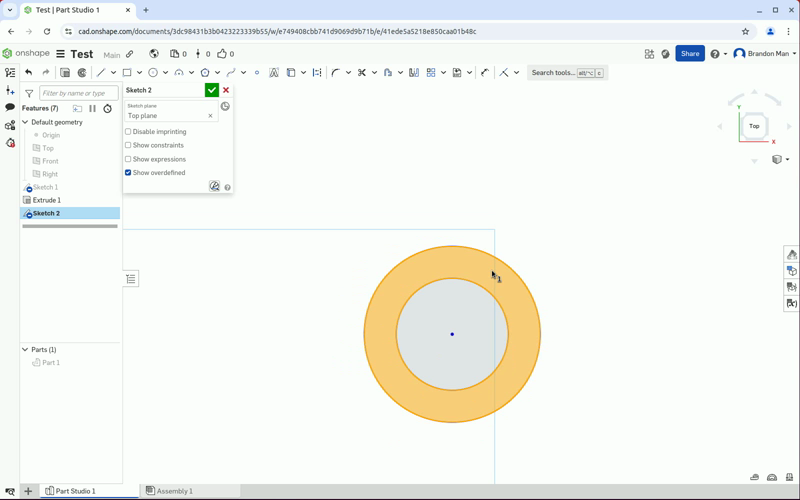
scroll(-6)
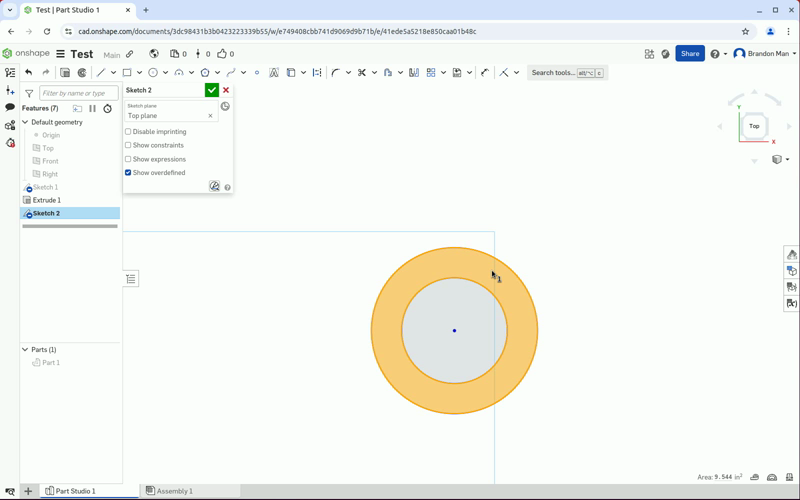
scroll(-6)
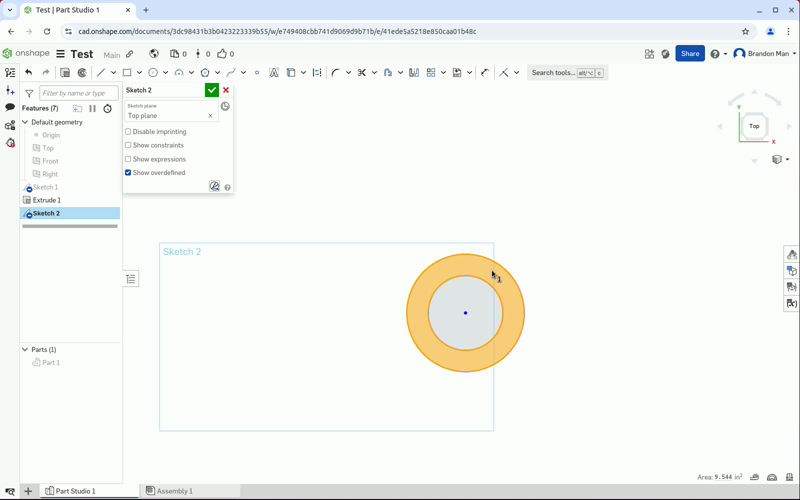
scroll(-6)
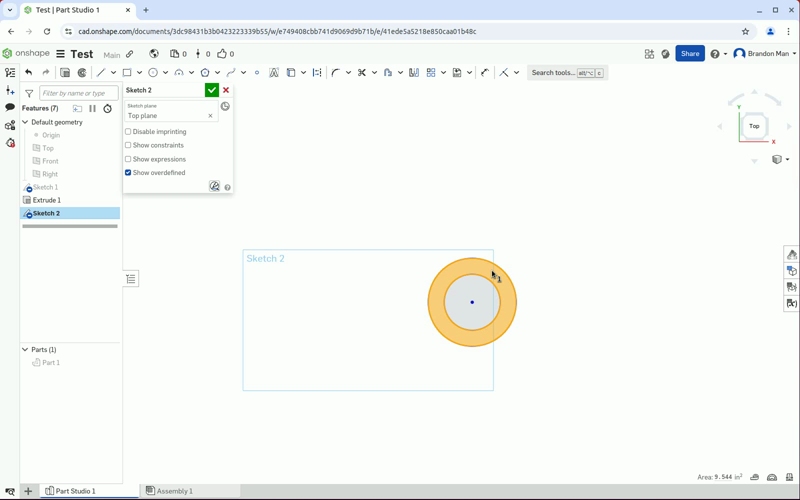
scroll(-6)
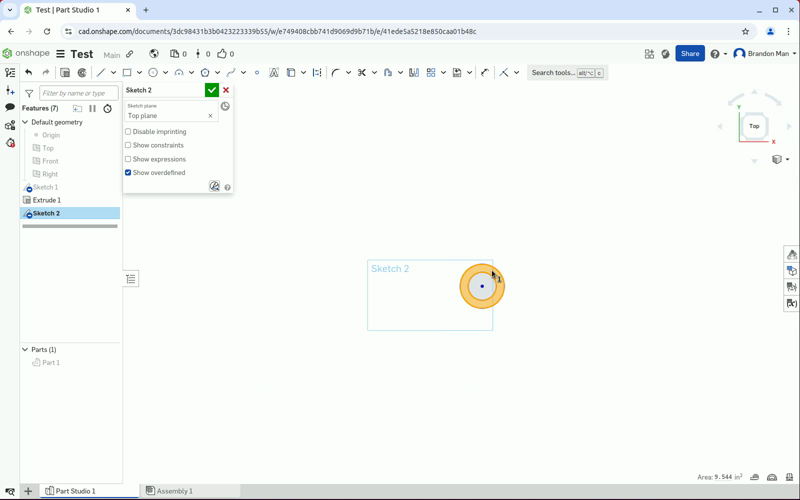
scroll(-6)
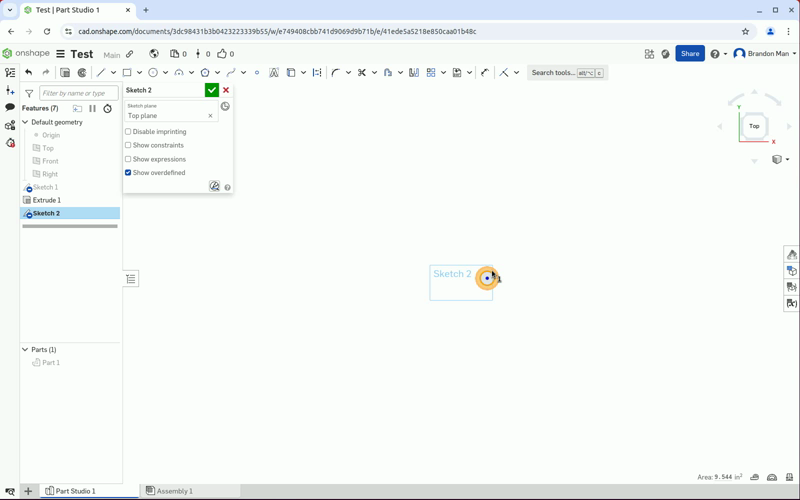
mouse_move(73, 352)
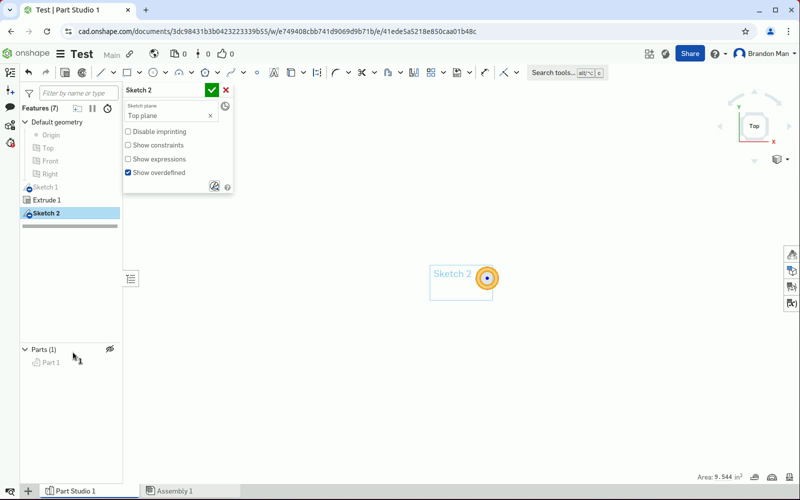
key(shift+y)
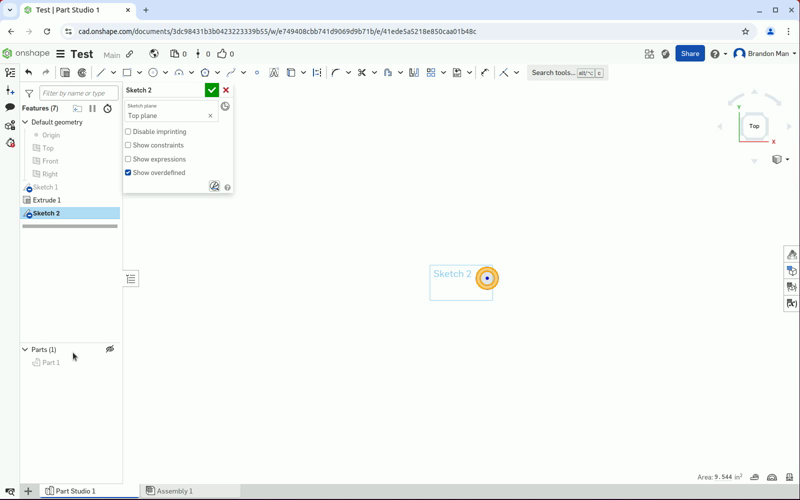
key(shift+e)
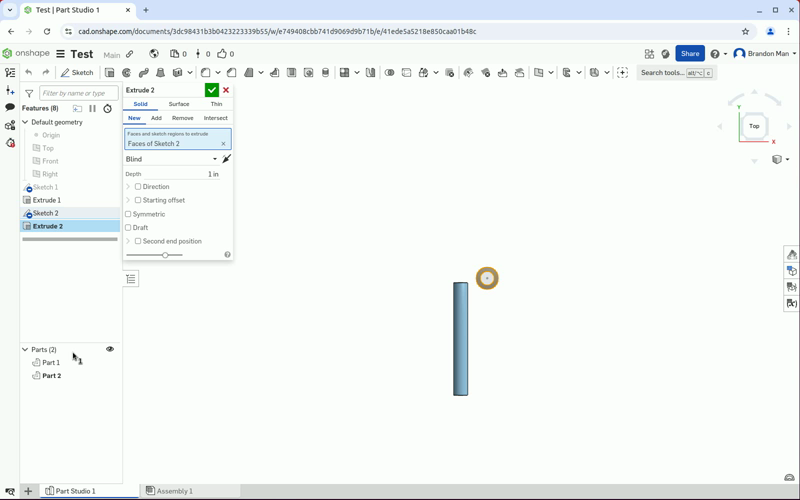
mouse_move(143, 106)
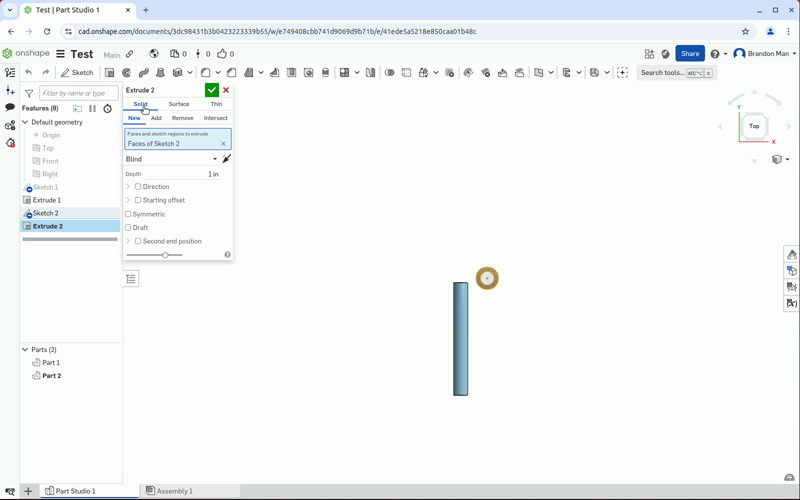
click(143, 106)
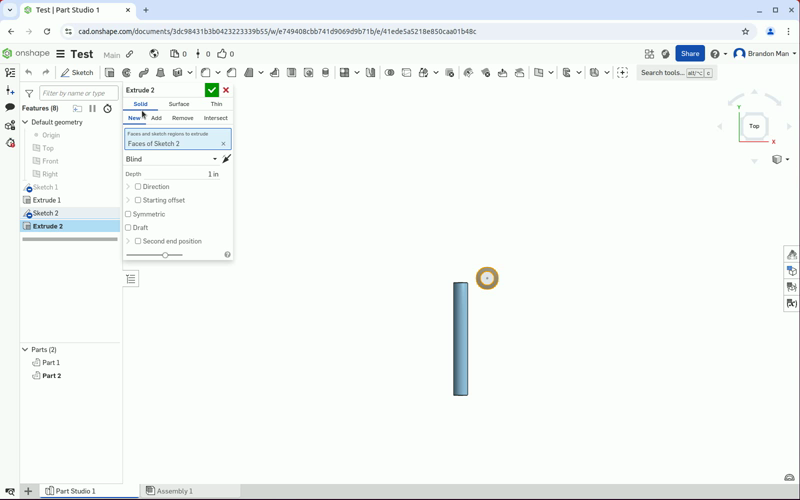
mouse_move(137, 120)
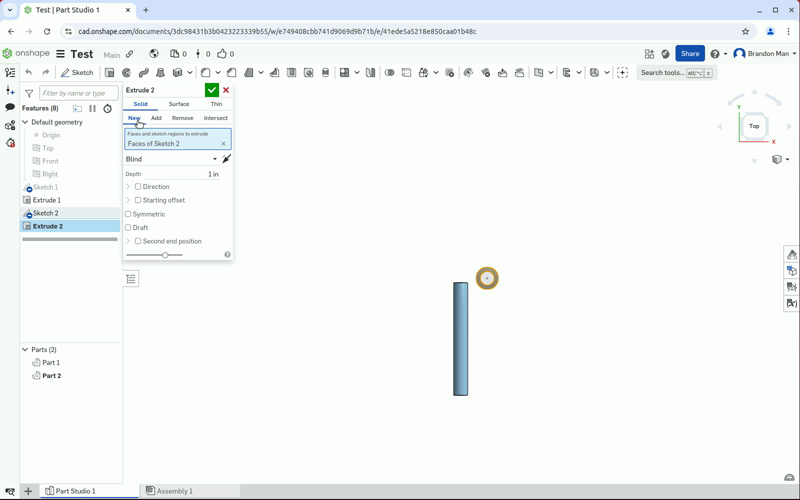
click(137, 120)
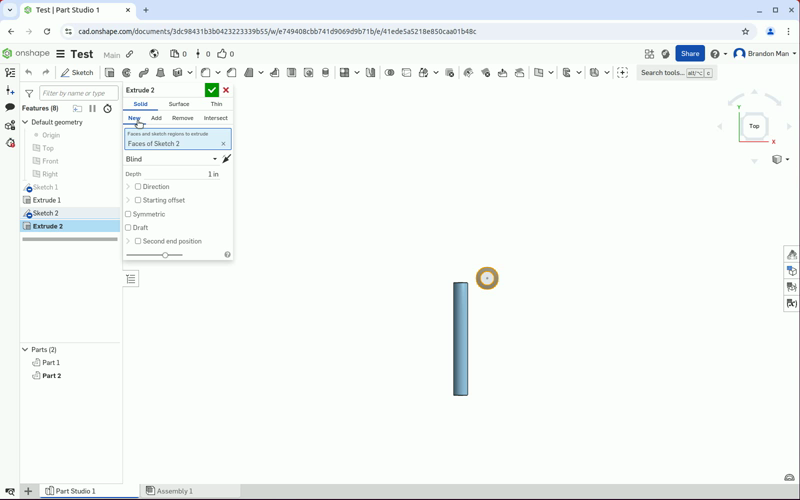
key(tab, 4)
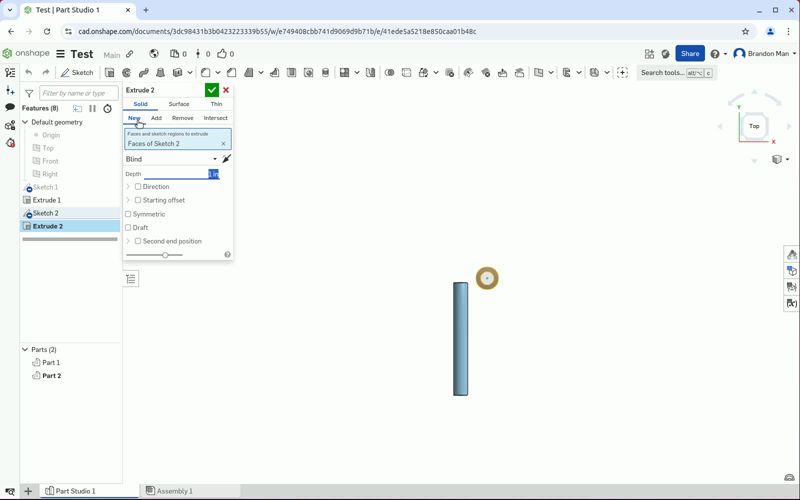
text(0.722)
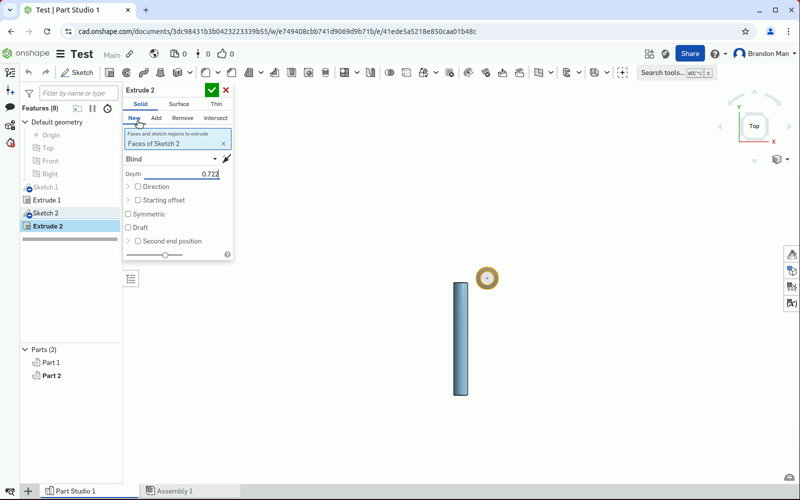
key(enter)
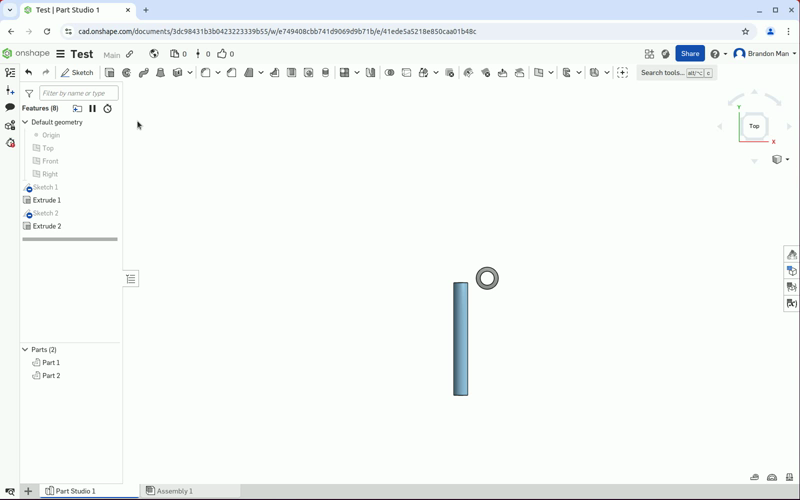
key(shift+h)
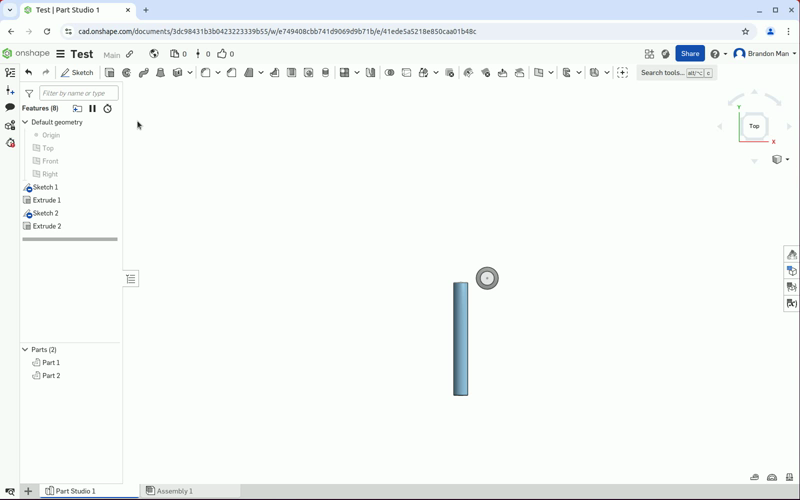
key(shift+h)
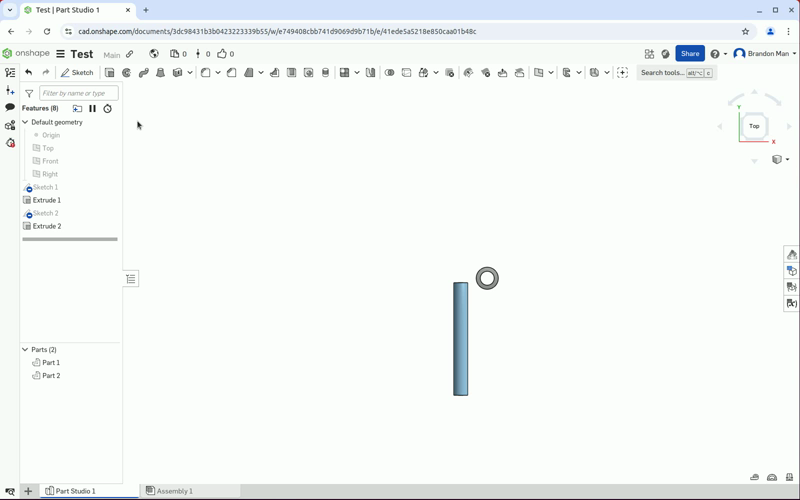
mouse_move(73, 189)
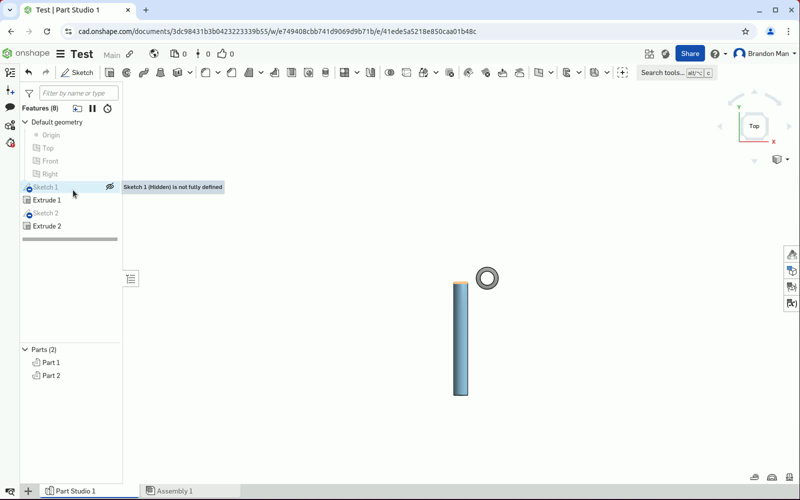
click(73, 189)
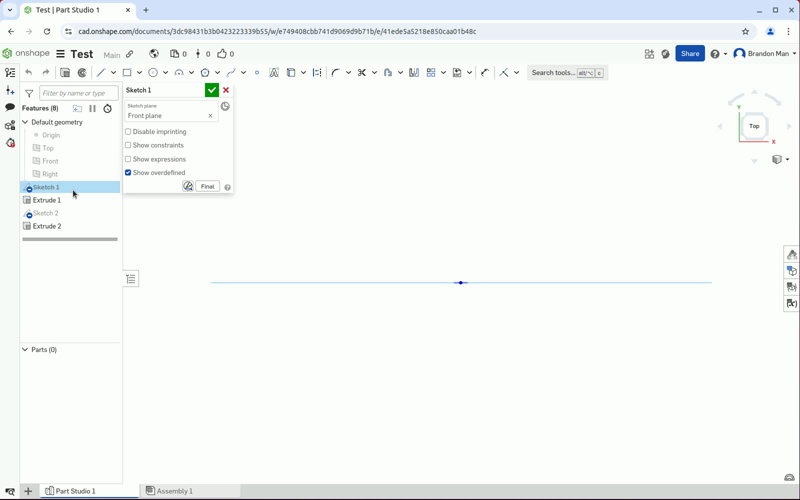
mouse_move(229, 92)
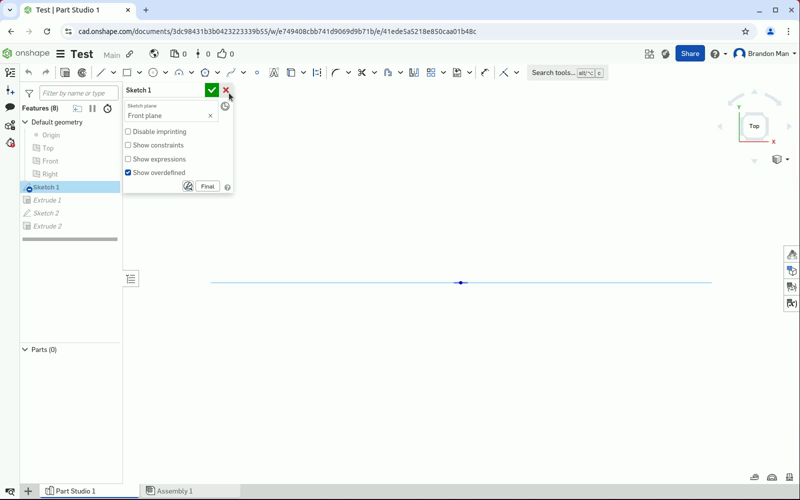
click(229, 92)
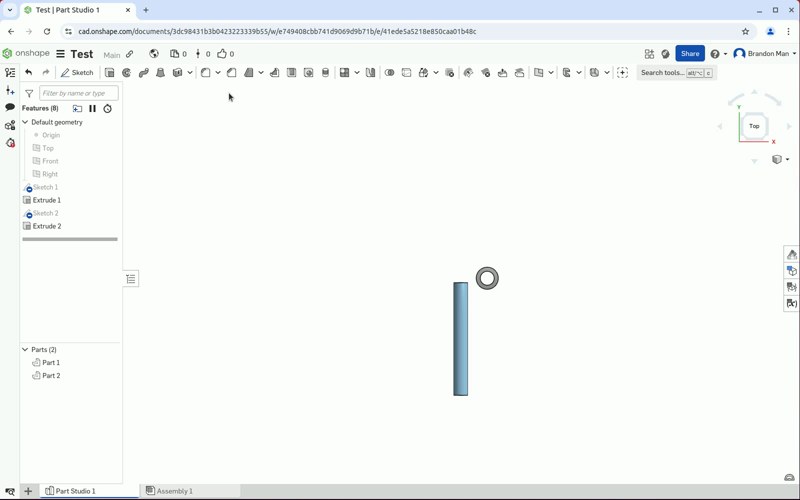
mouse_move(73, 352)
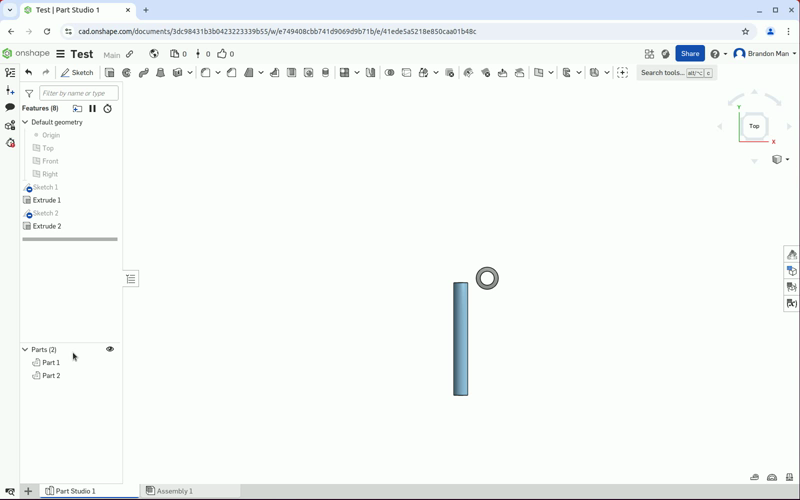
key(y)
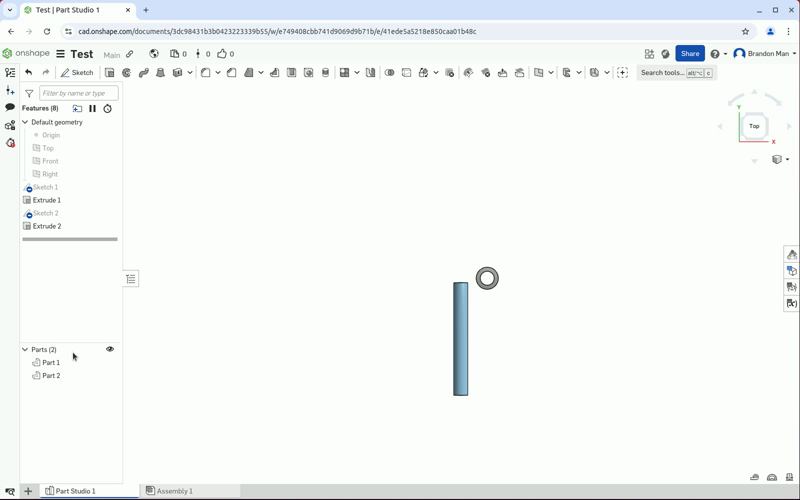
key(shift+p)
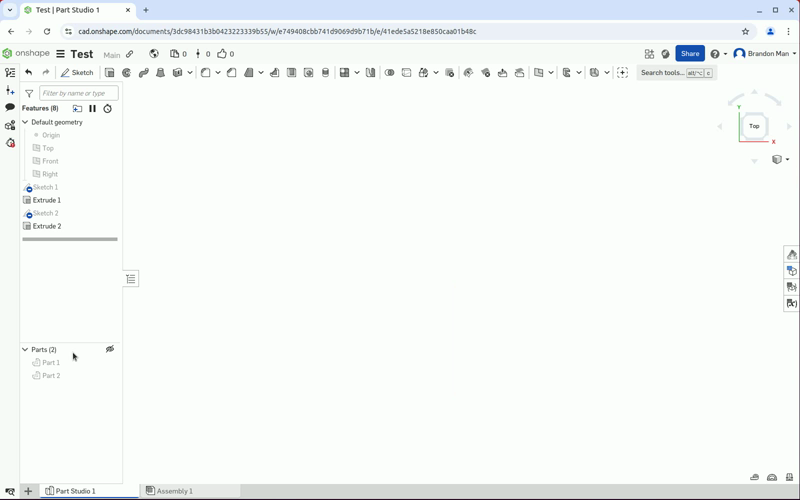
key(space)
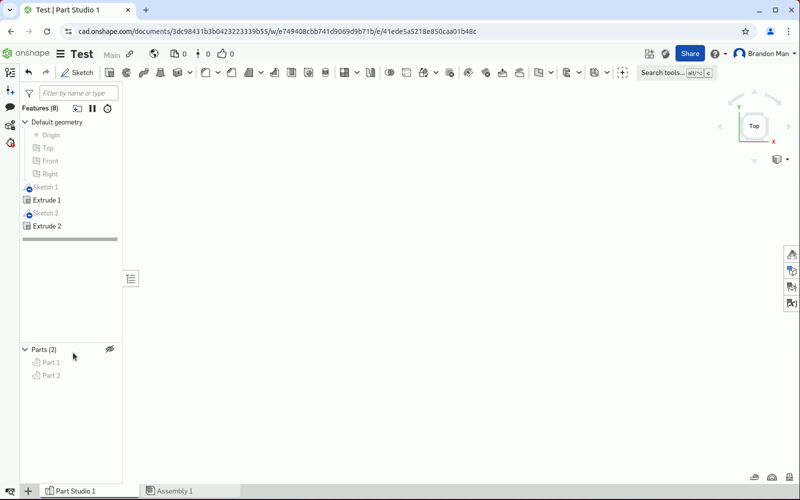
key_down(shift)
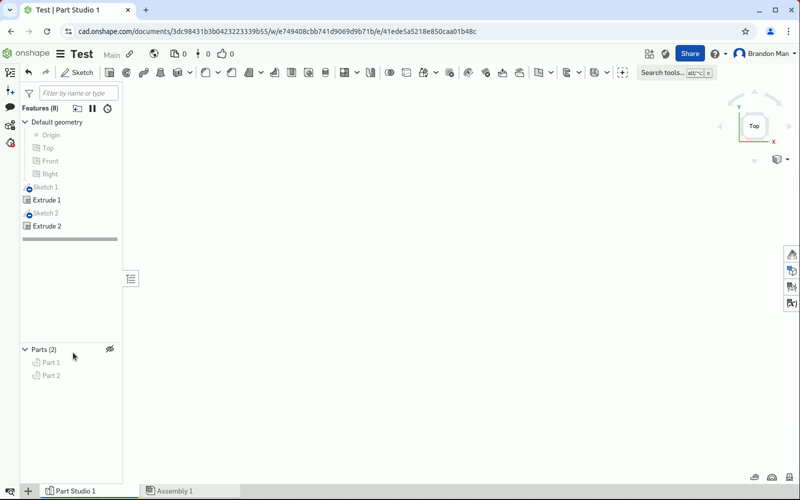
key(up)
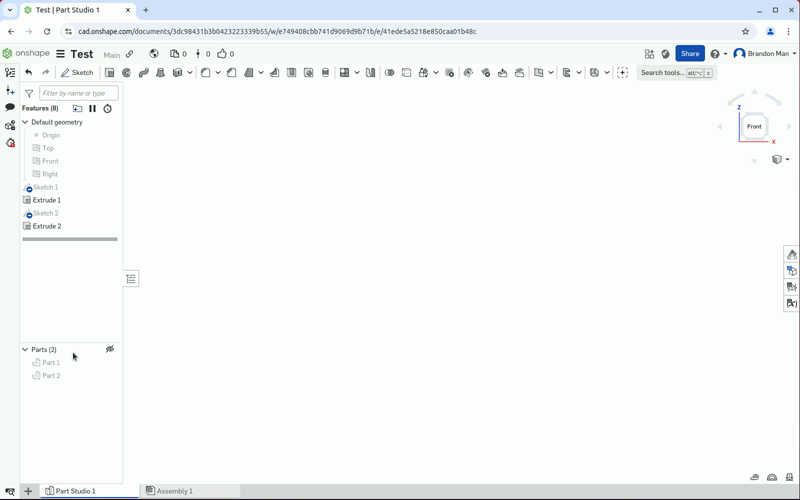
key_up(shift)
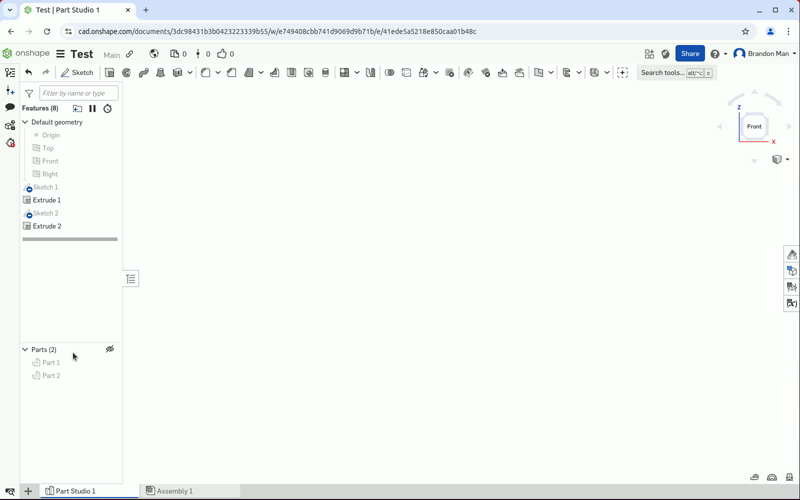
mouse_move(73, 352)
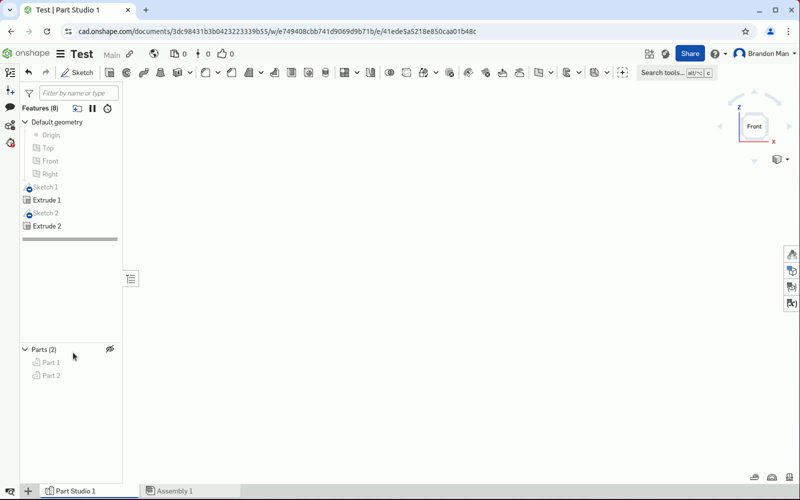
key(shift+y)
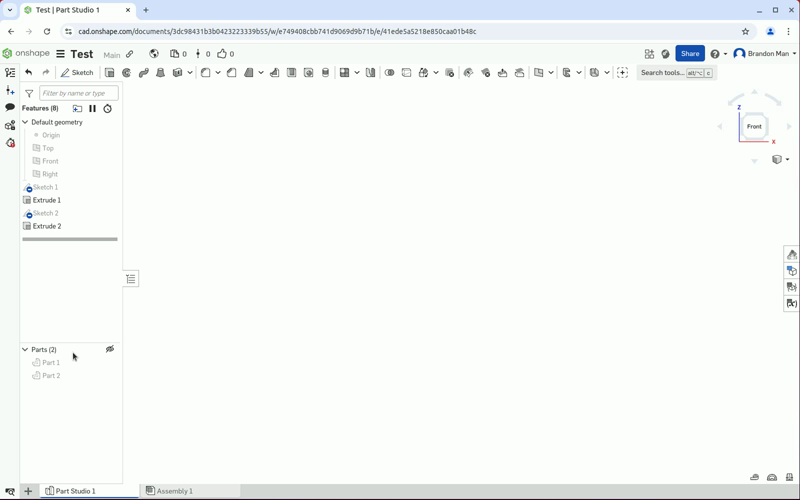
key(shift+s)
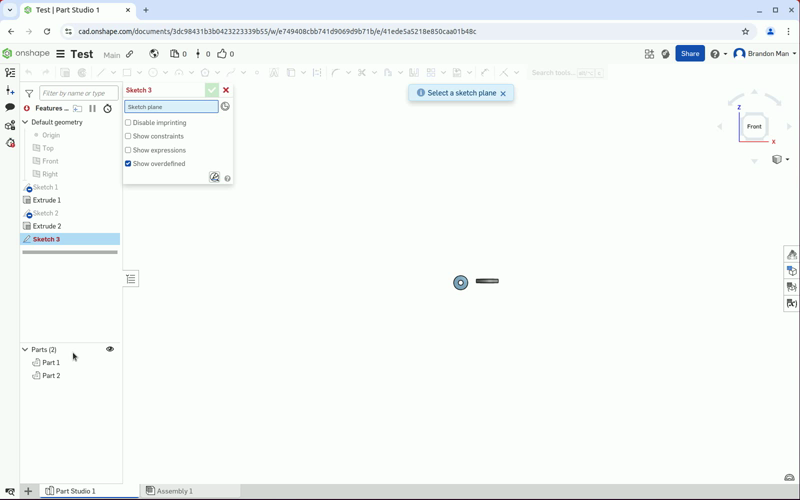
mouse_move(73, 163)
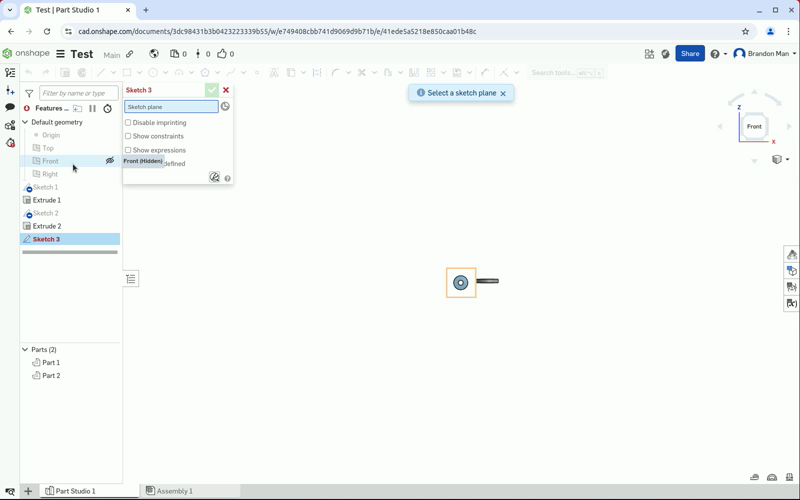
click(73, 163)
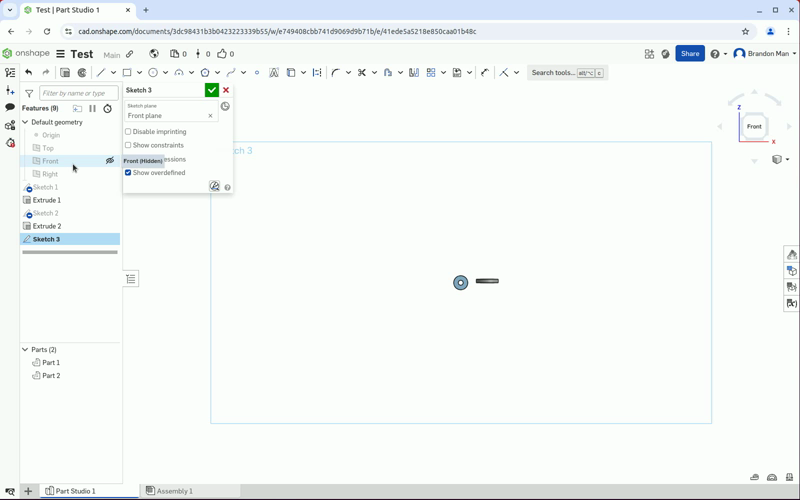
mouse_move(73, 352)
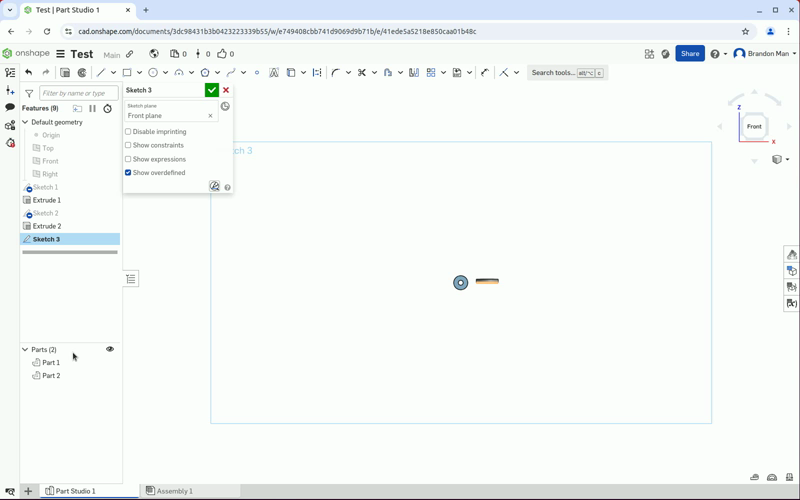
key(y)
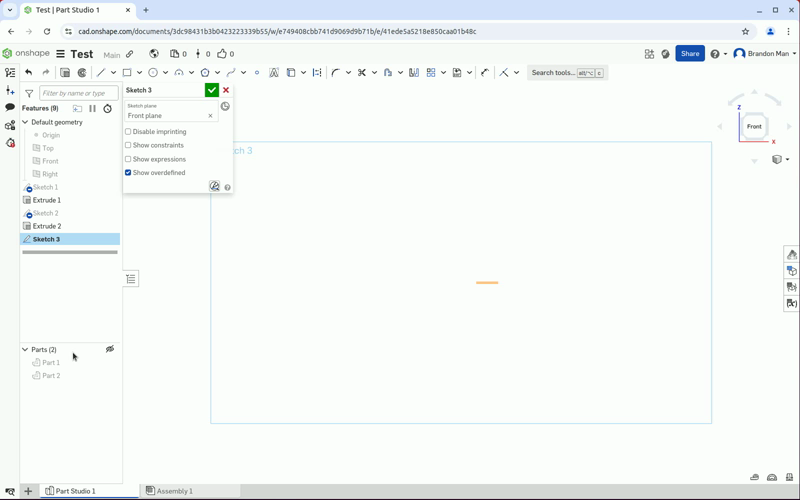
key(l)
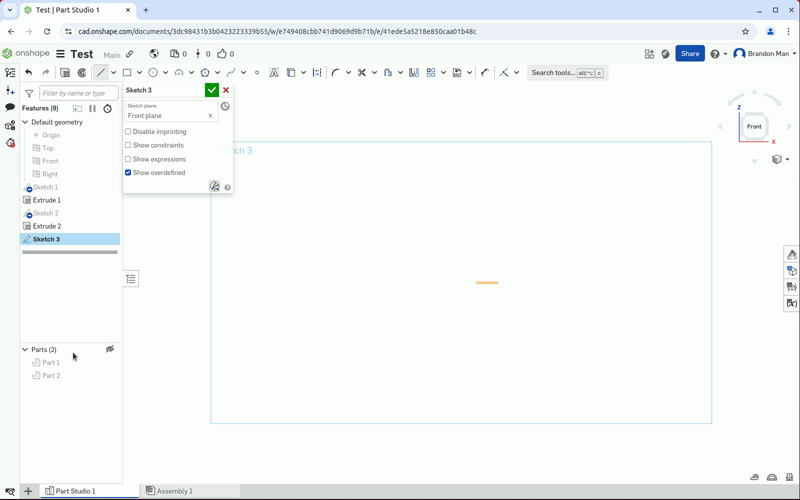
key_down(shift)
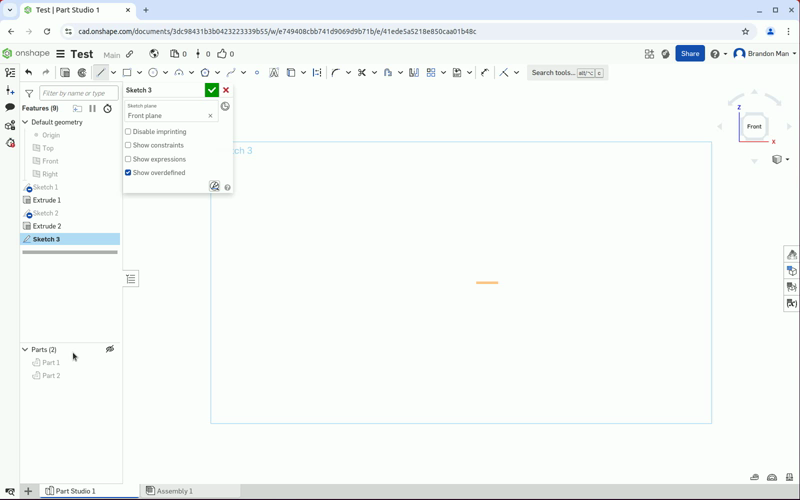
mouse_move(451, 293)
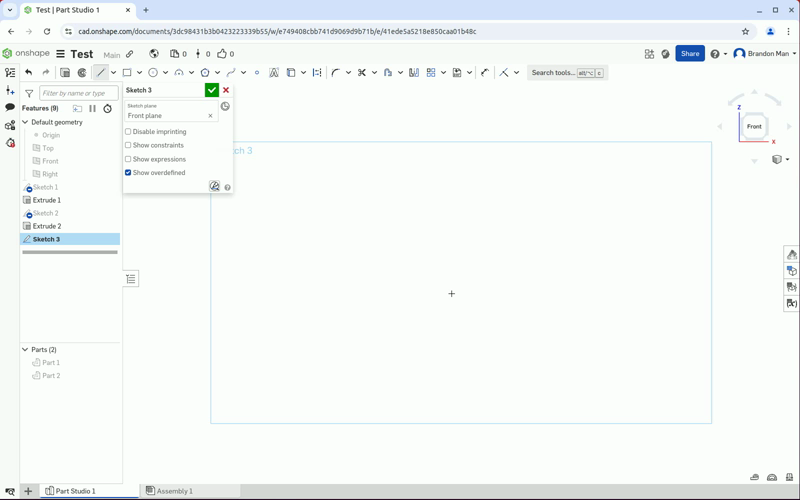
click(451, 293)
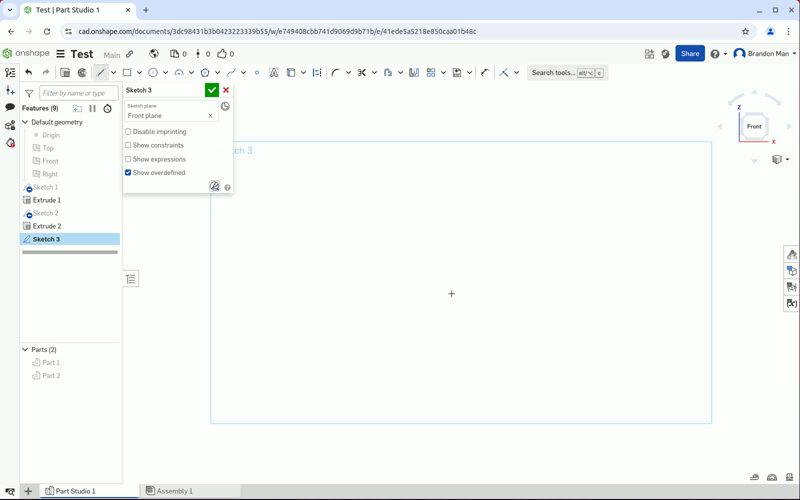
key_up(shift)
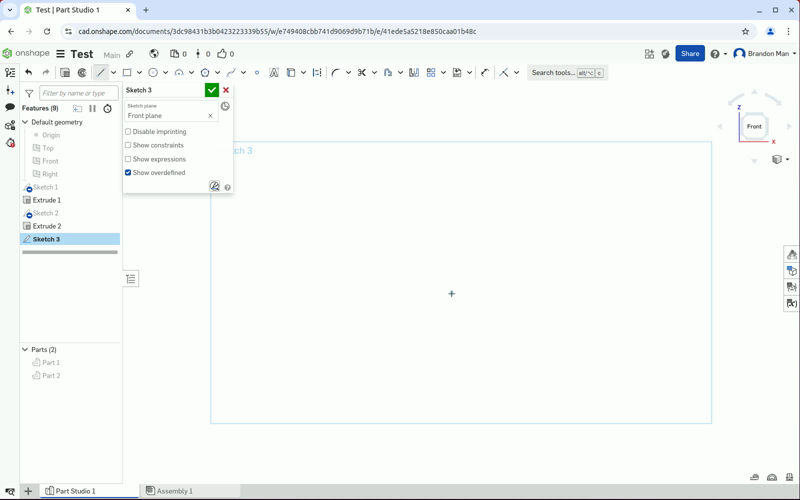
key_down(shift)
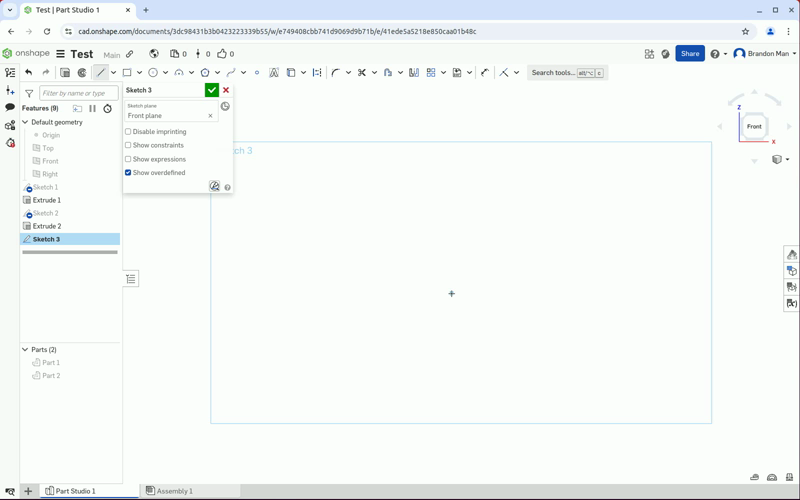
mouse_move(481, 293)
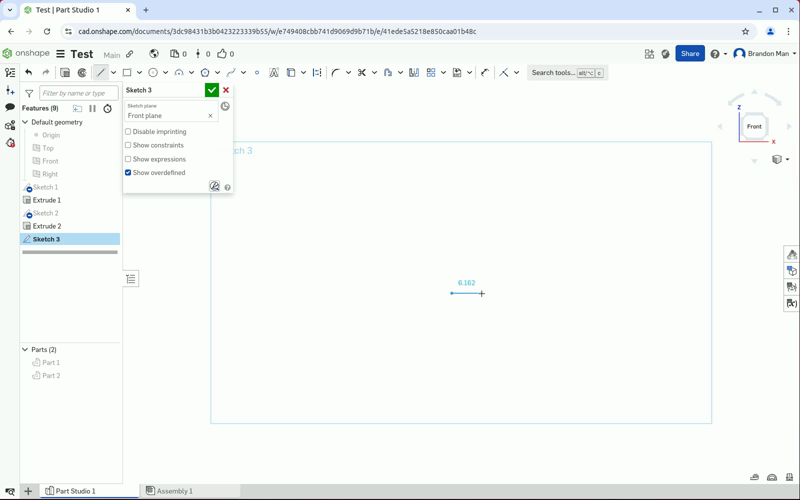
mouse_move(471, 293)
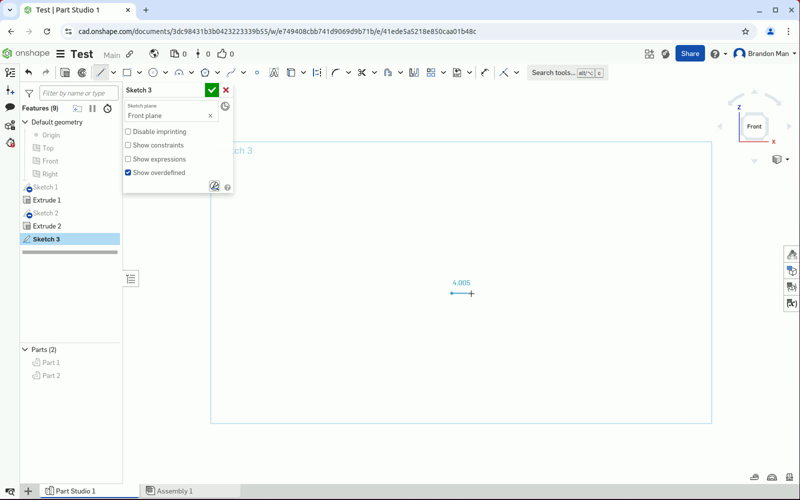
click(471, 293)
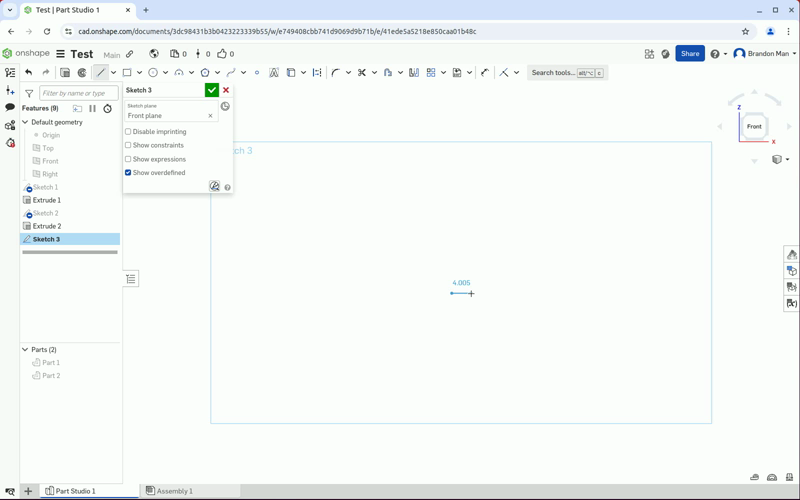
key_up(shift)
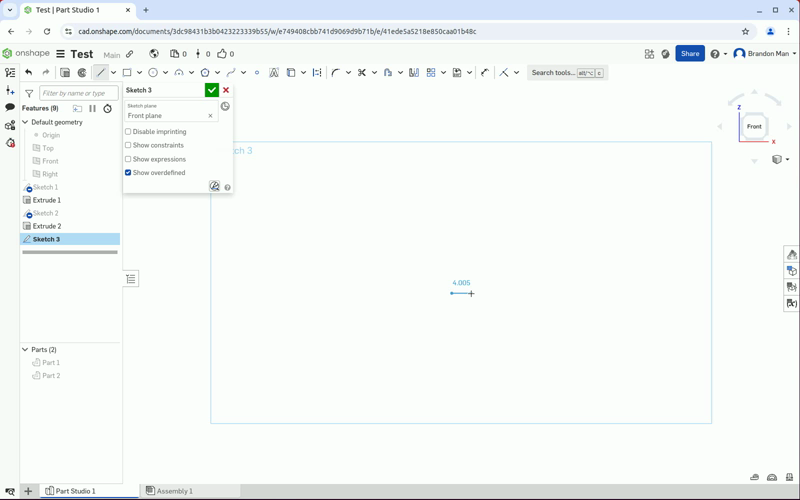
key_down(shift)
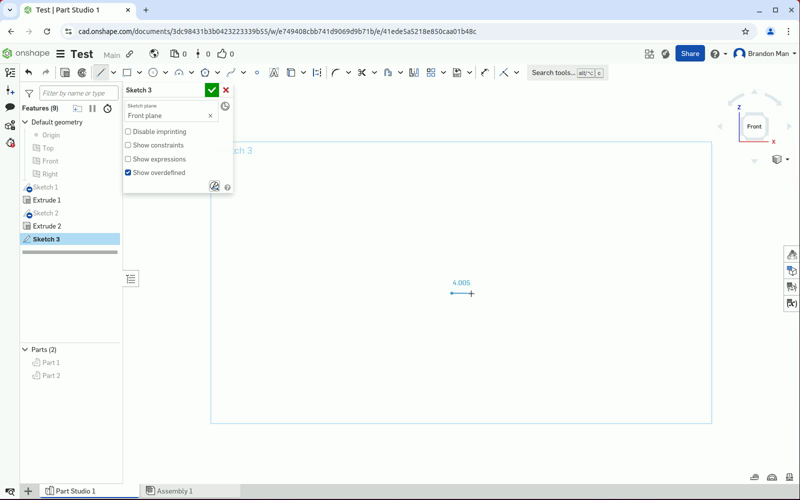
mouse_move(501, 293)
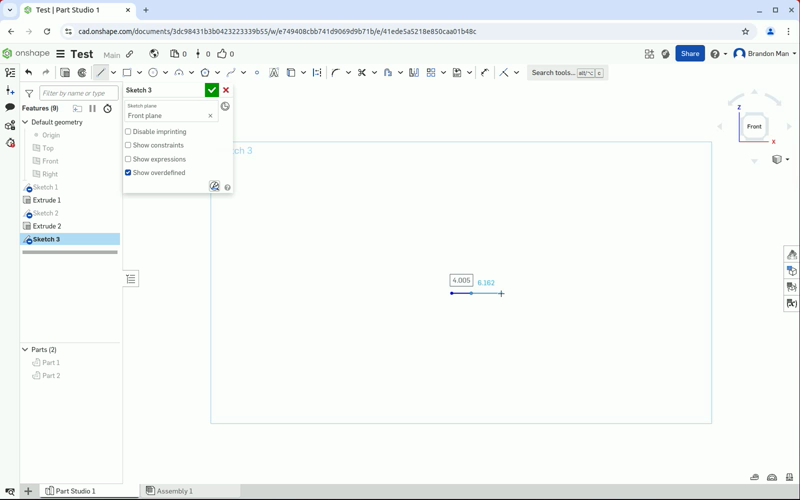
mouse_move(471, 273)
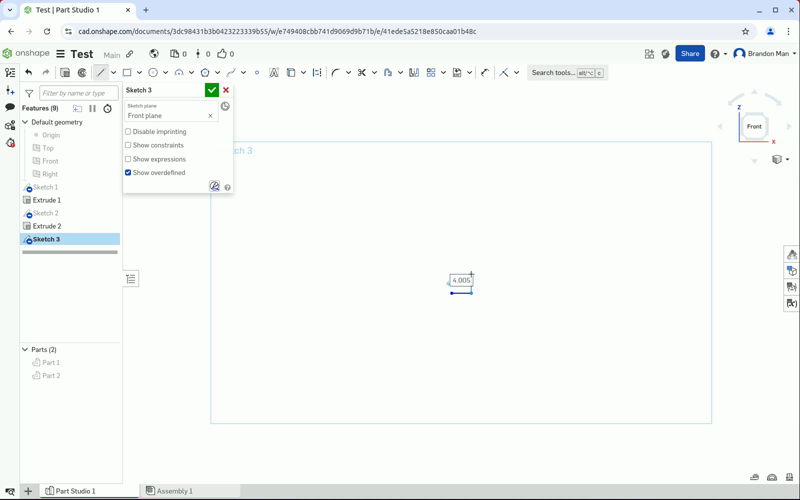
click(471, 273)
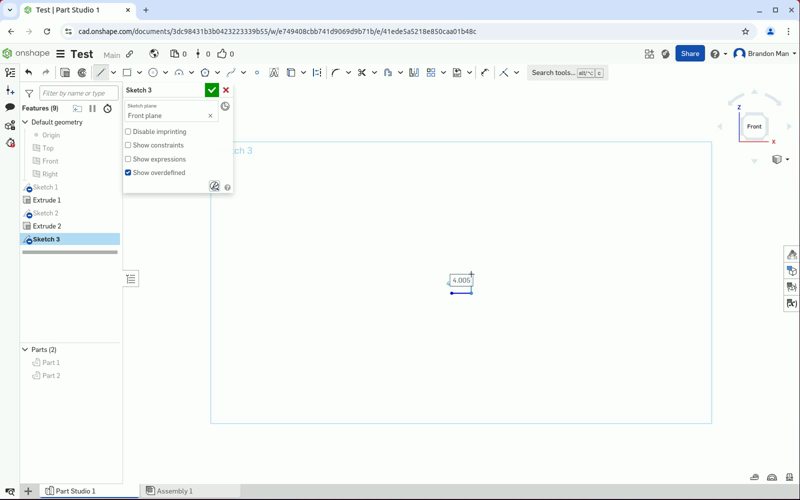
key_up(shift)
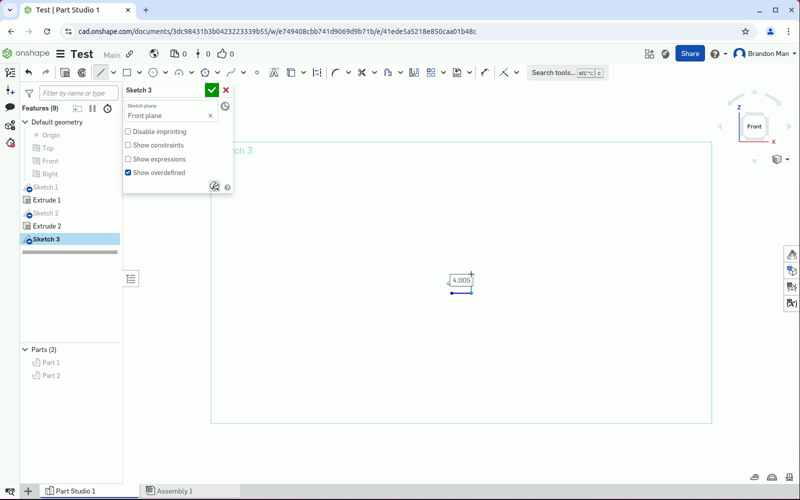
key_down(shift)
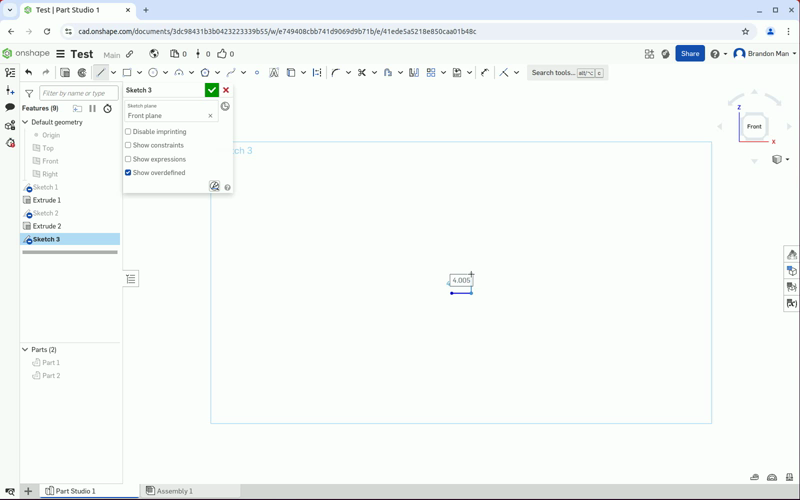
mouse_move(501, 273)
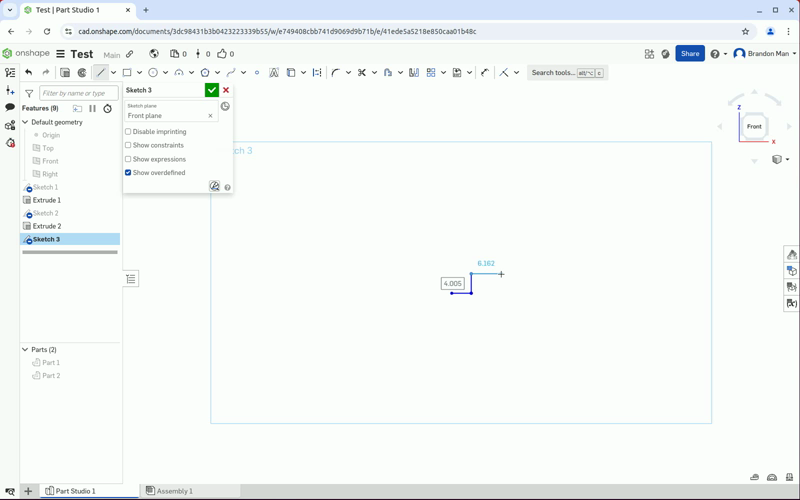
mouse_move(451, 273)
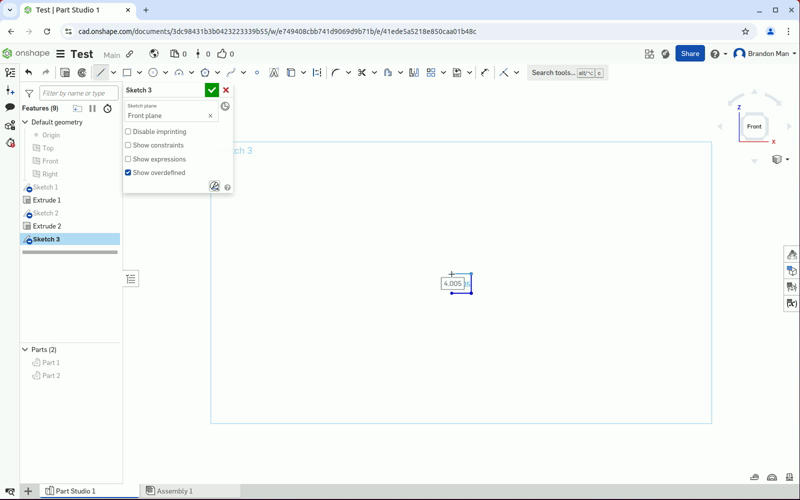
click(451, 273)
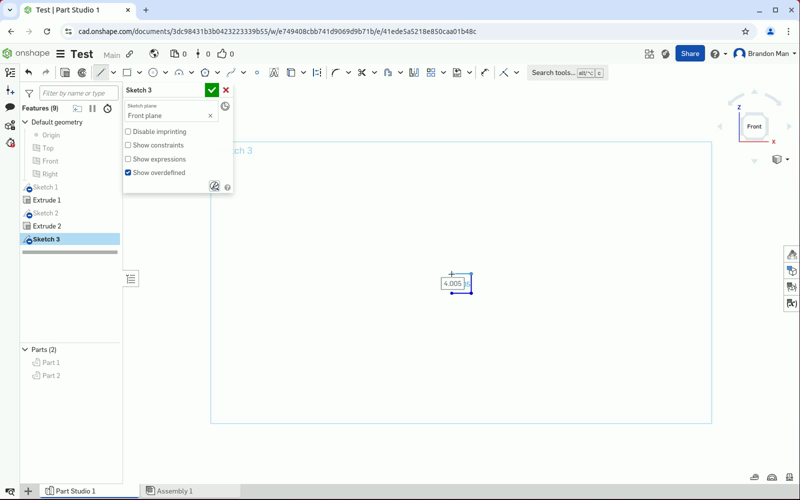
key_up(shift)
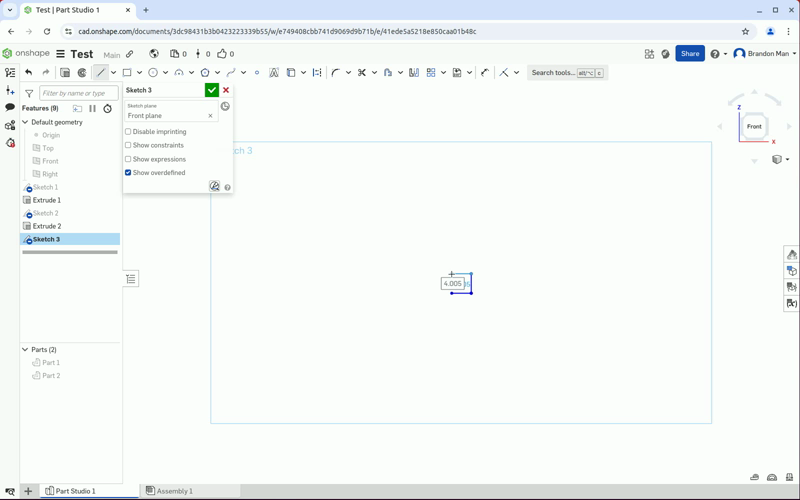
mouse_move(481, 273)
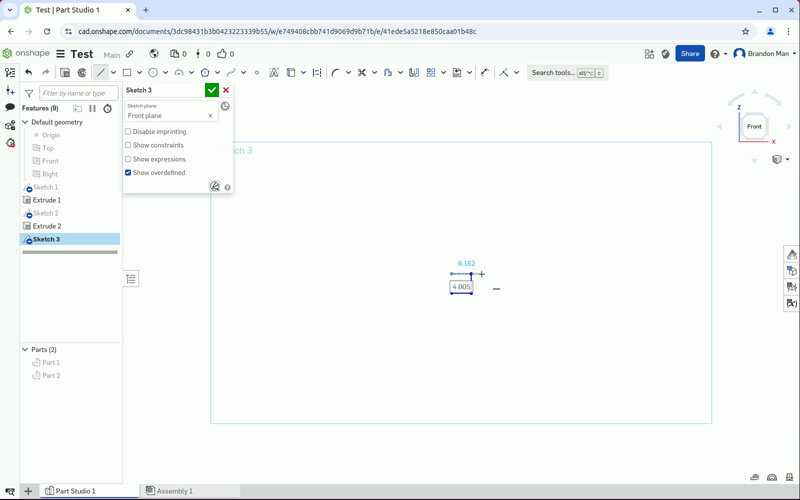
key_down(shift)
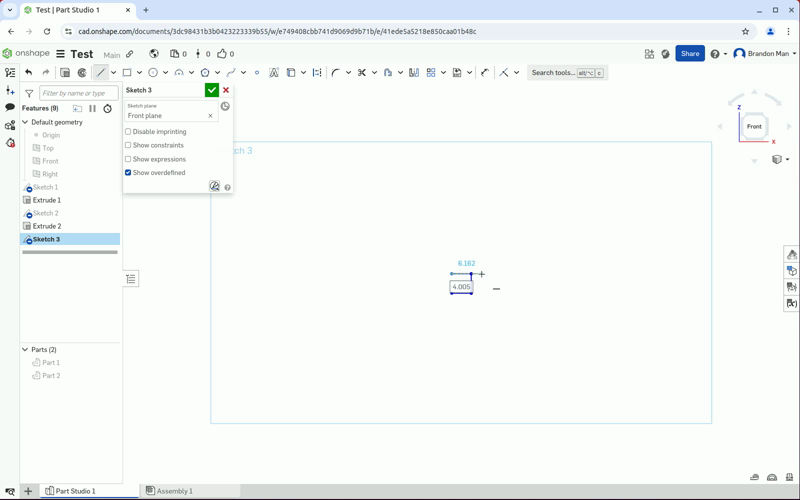
mouse_move(451, 293)
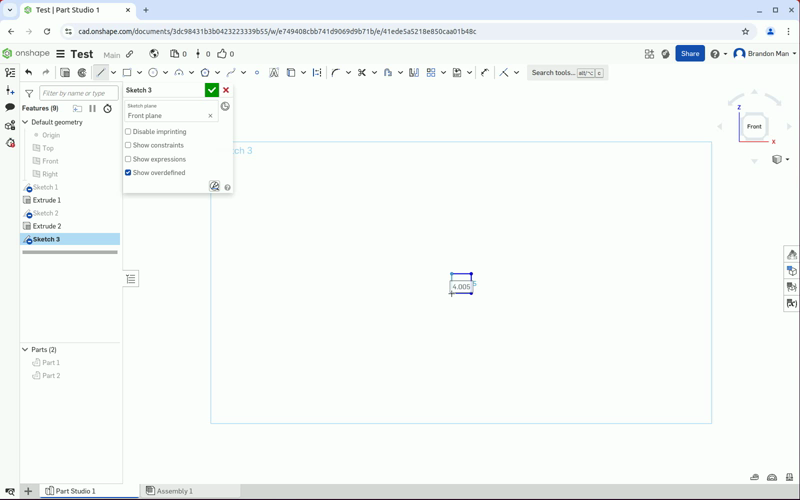
key_up(shift)
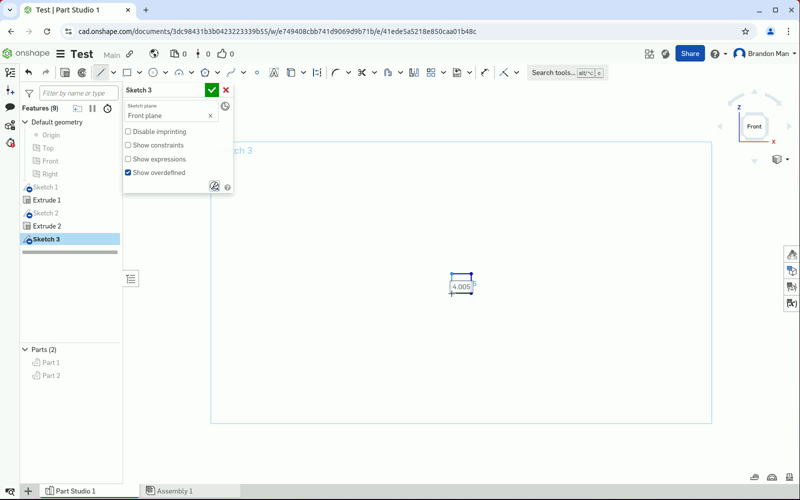
click(451, 293)
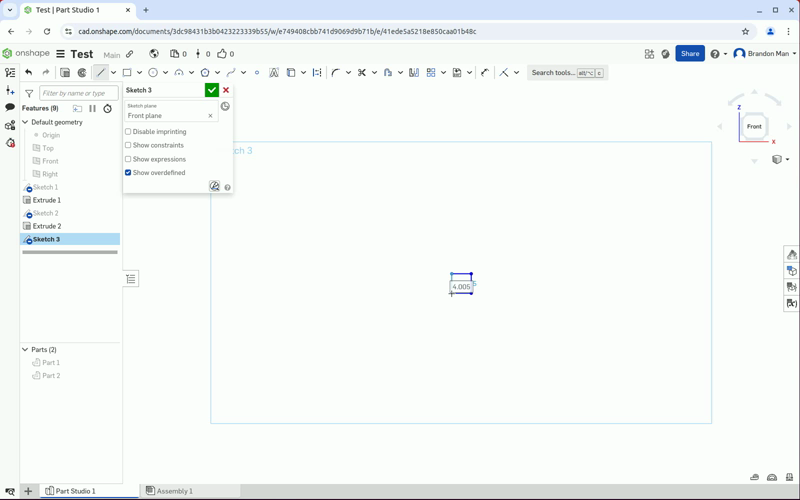
key(esc)
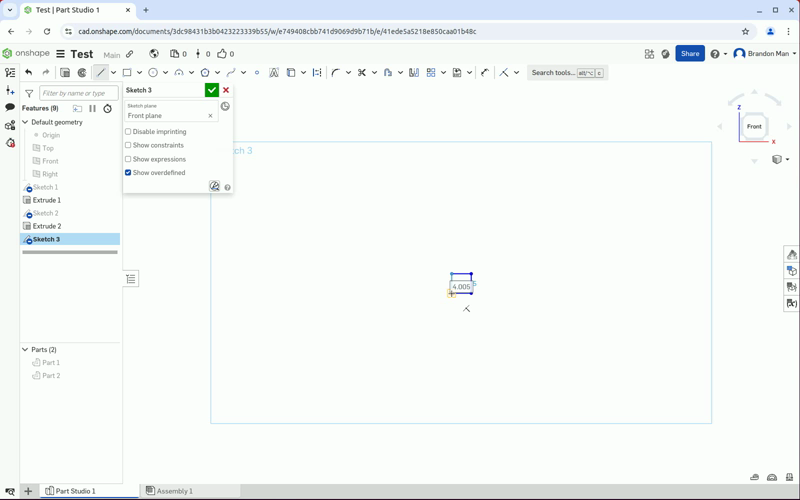
key(c)
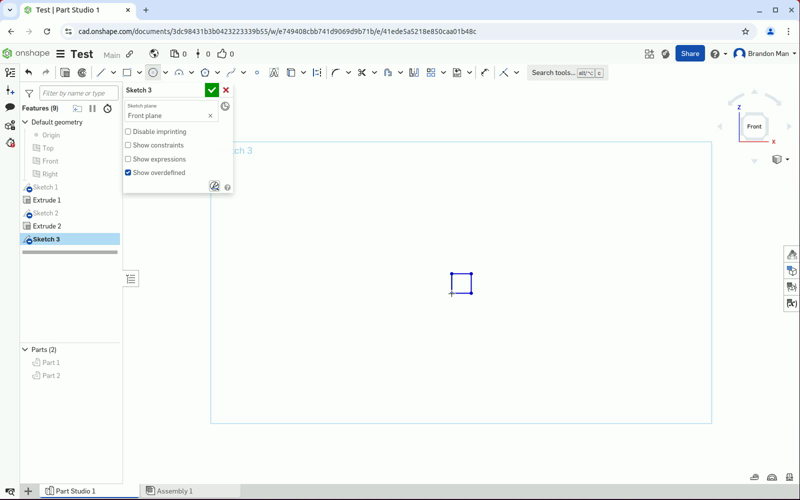
key_down(shift)
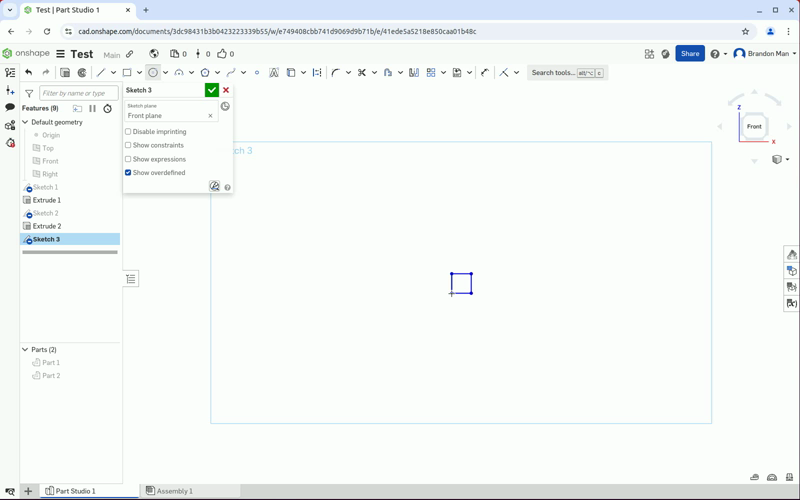
mouse_move(461, 283)
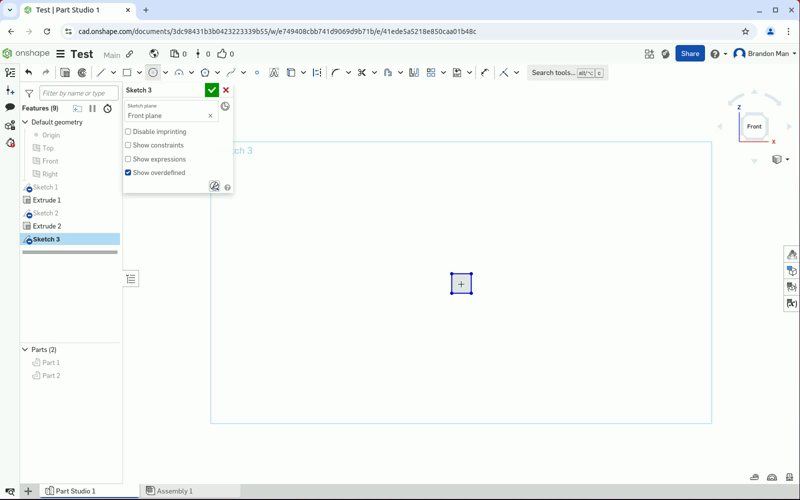
click(461, 283)
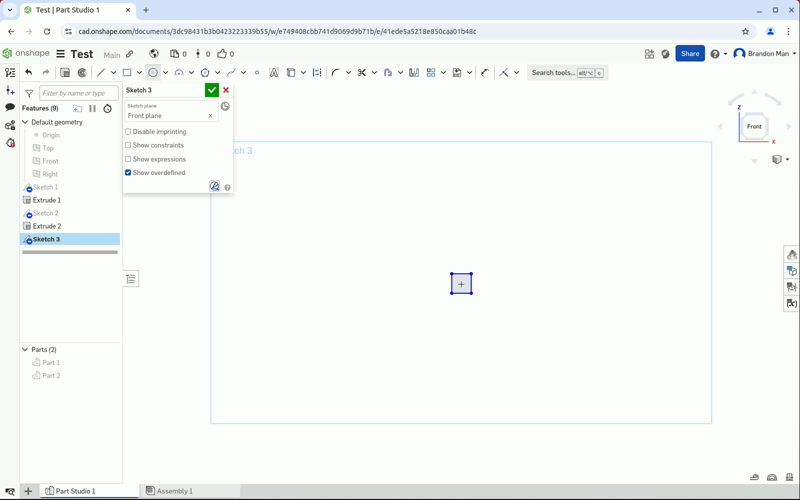
key_up(shift)
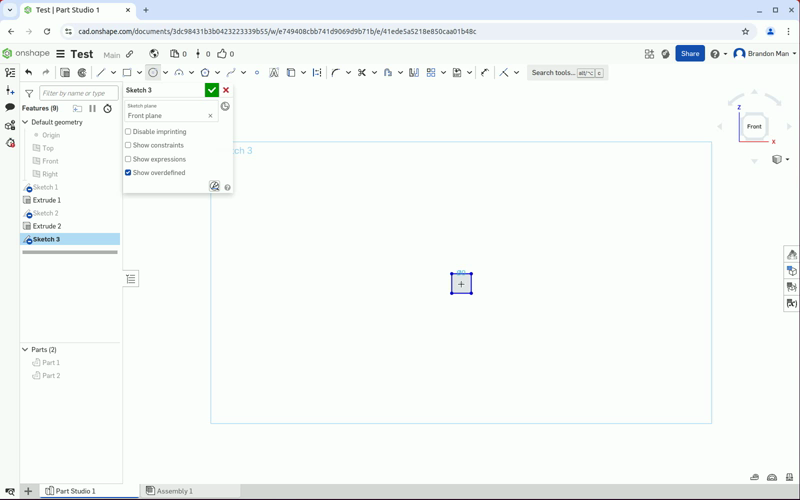
mouse_move(468, 283)
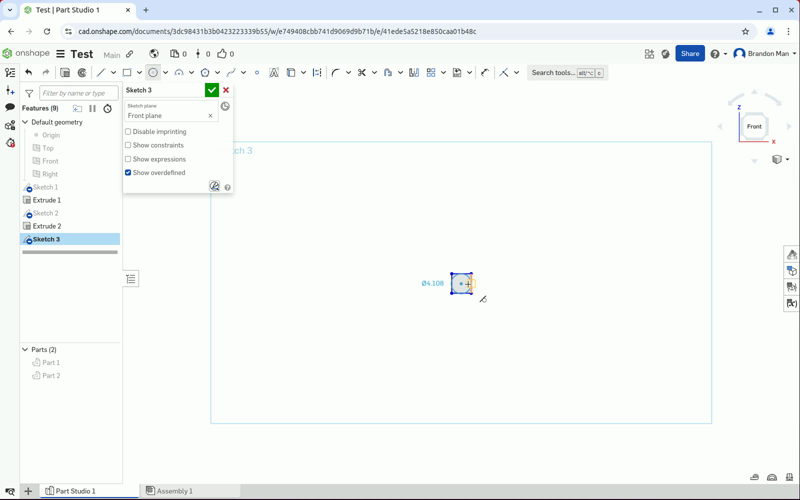
click(468, 283)
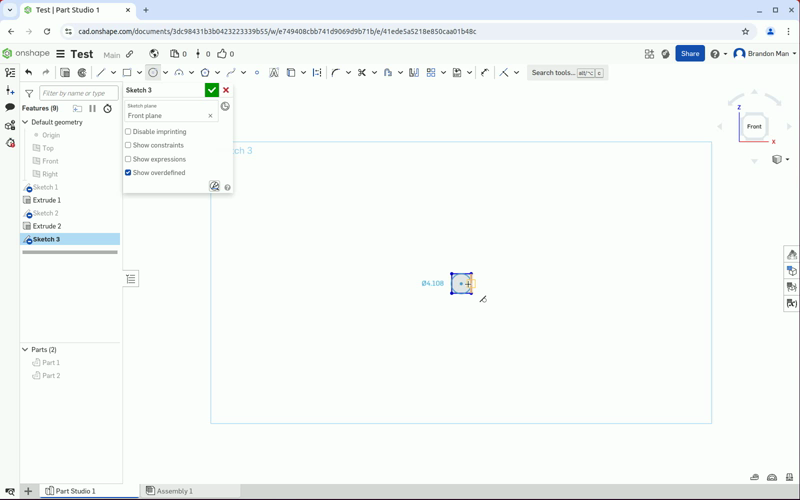
key(esc)
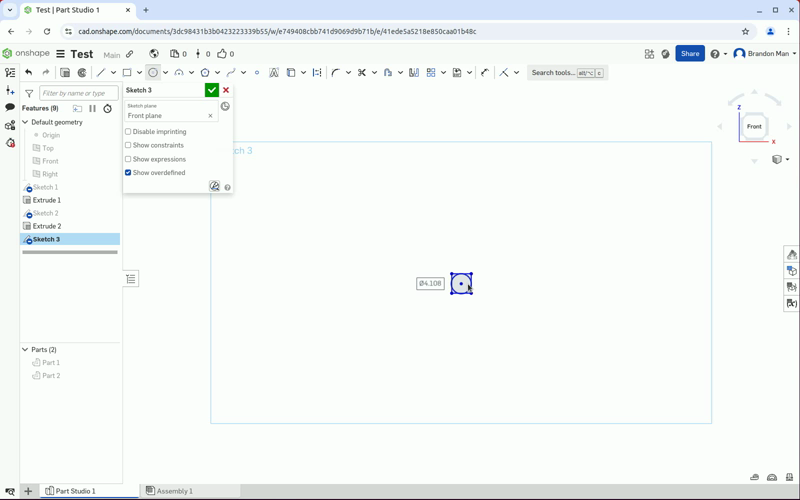
mouse_move(453, 292)
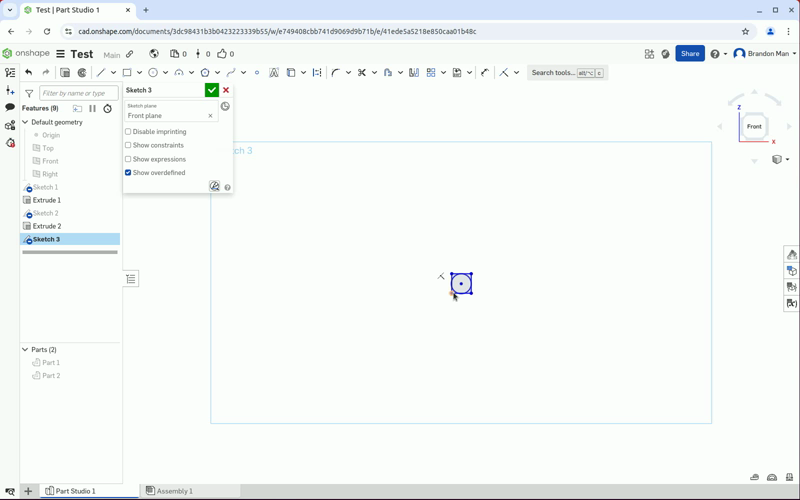
scroll(6)
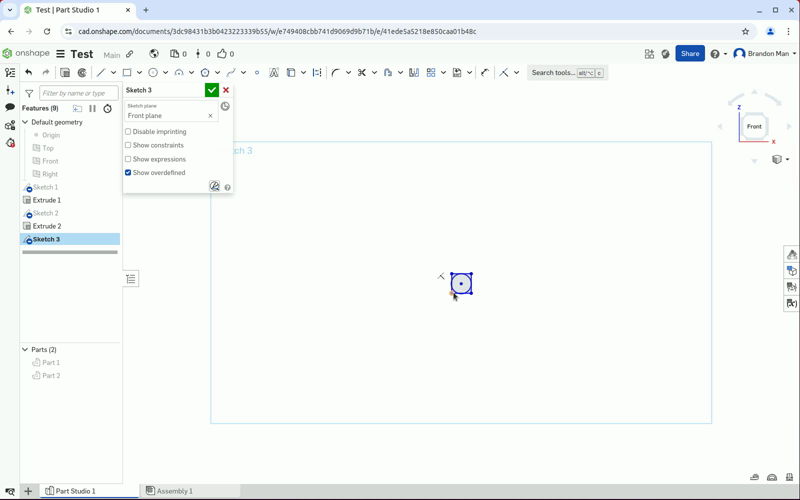
scroll(6)
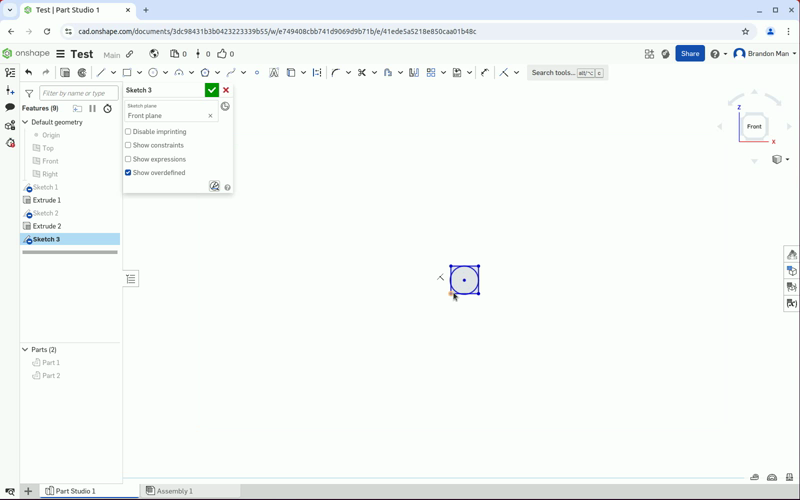
scroll(6)
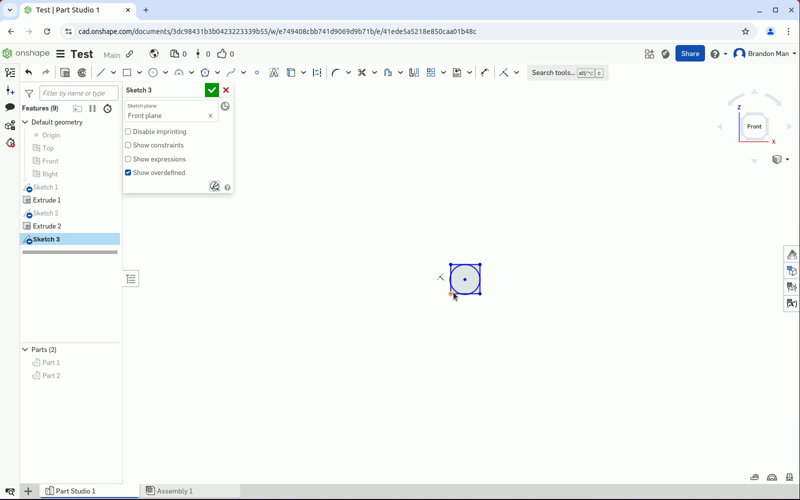
scroll(6)
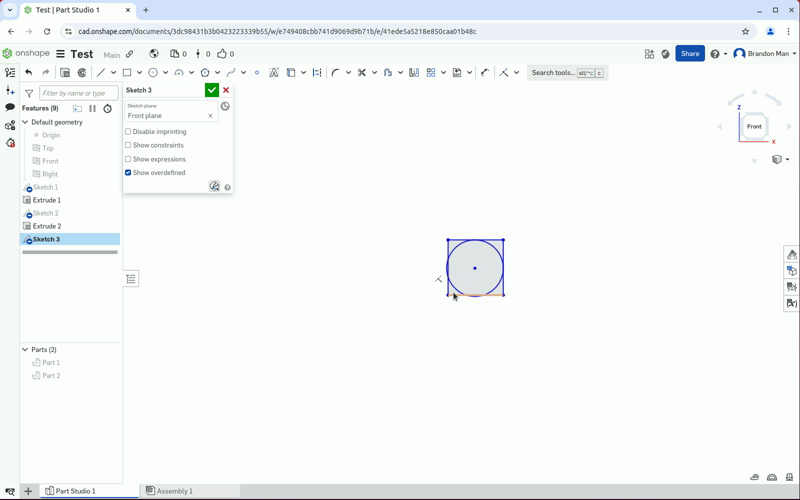
scroll(6)
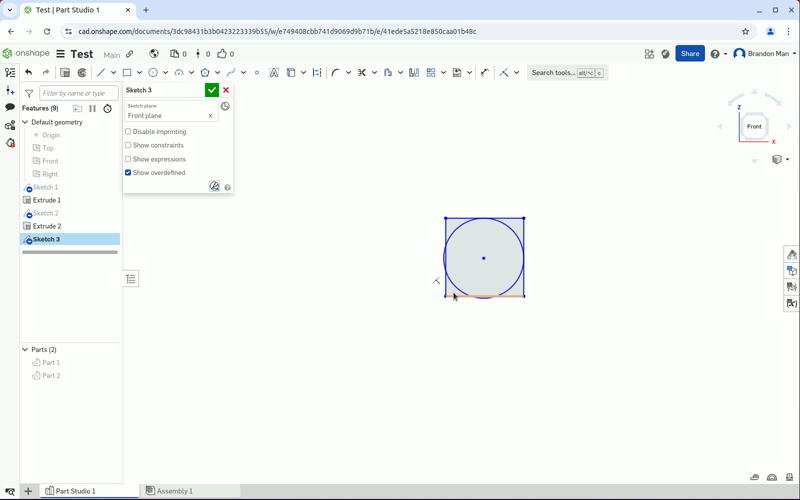
scroll(6)
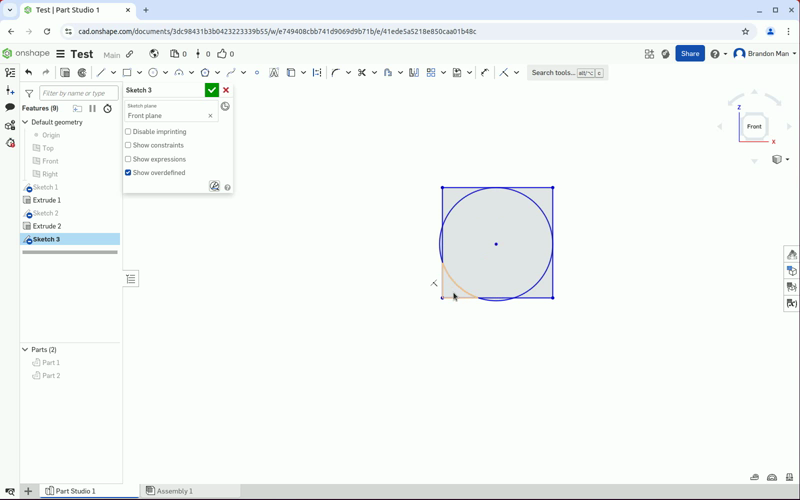
scroll(6)
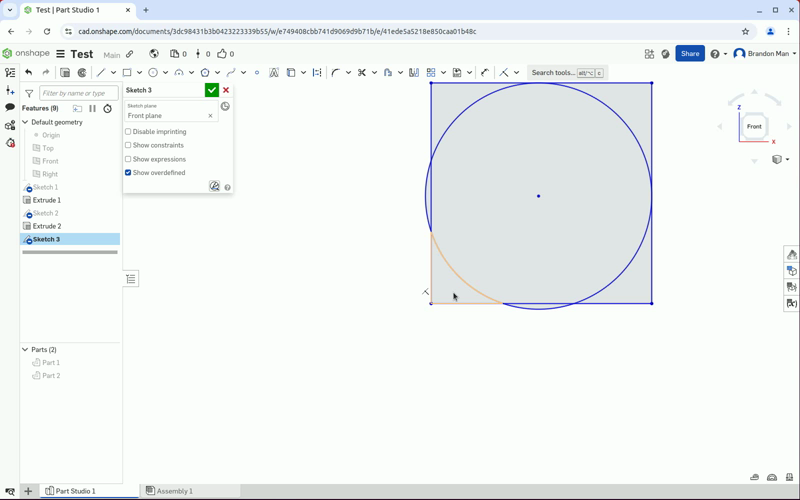
click(453, 292)
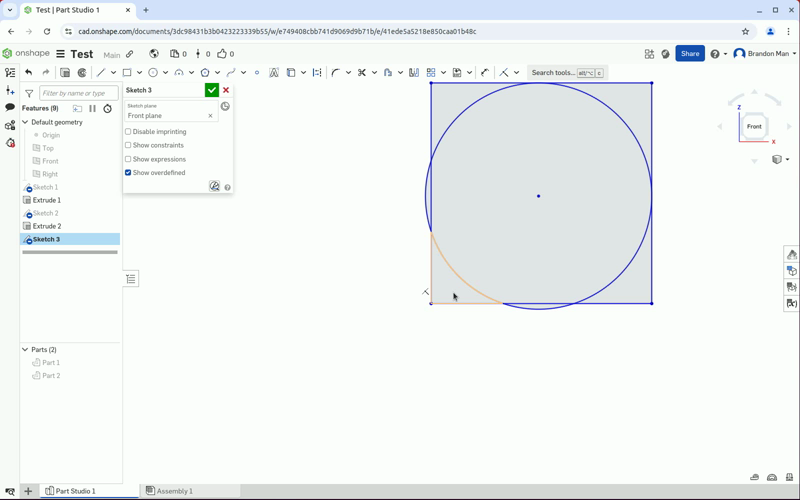
scroll(-6)
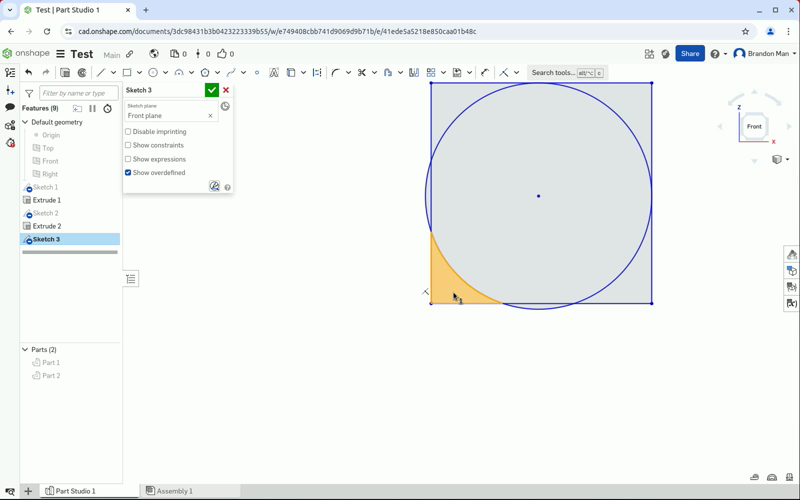
scroll(-6)
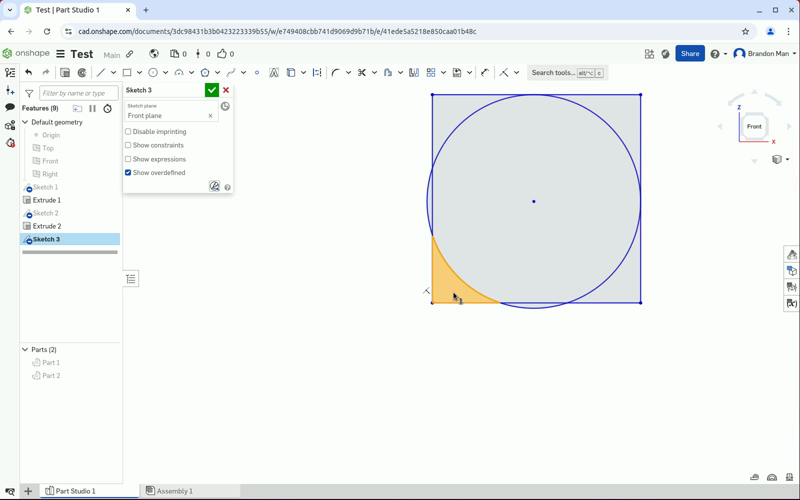
scroll(-6)
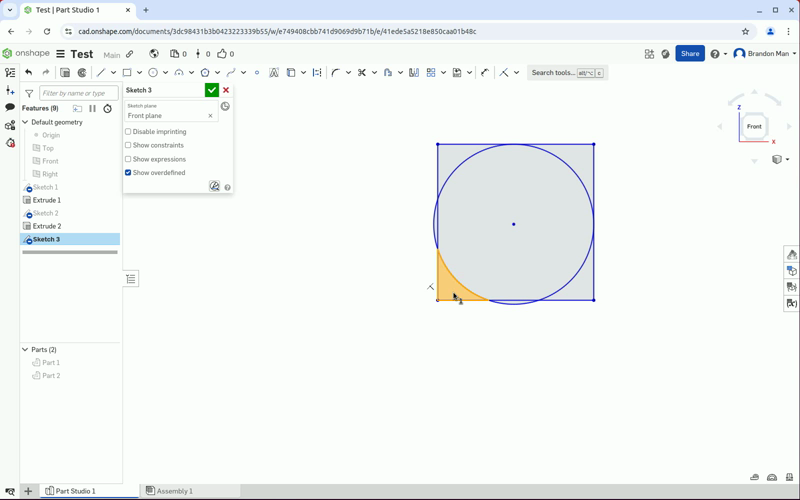
scroll(-6)
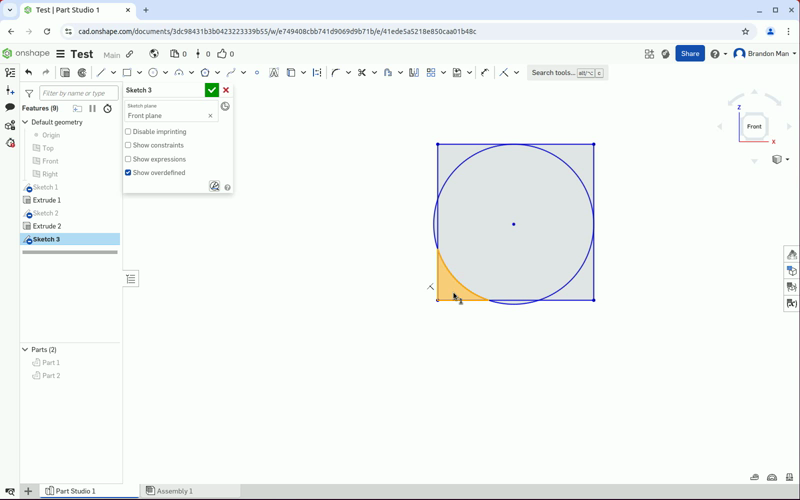
scroll(-6)
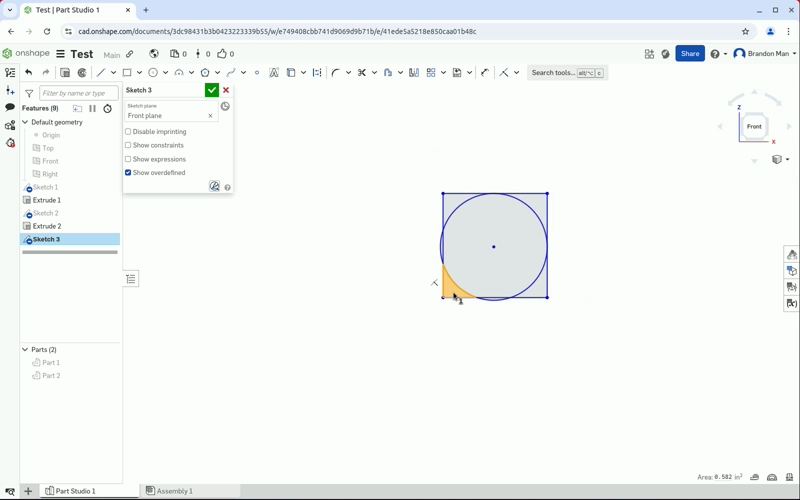
scroll(-6)
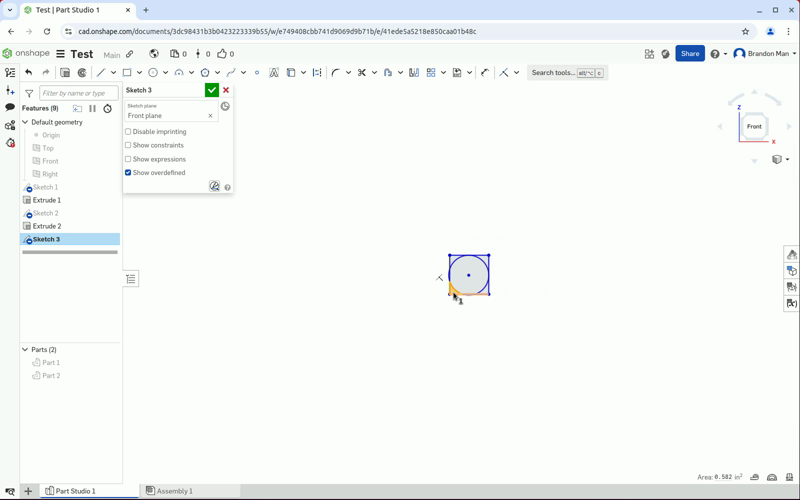
scroll(-6)
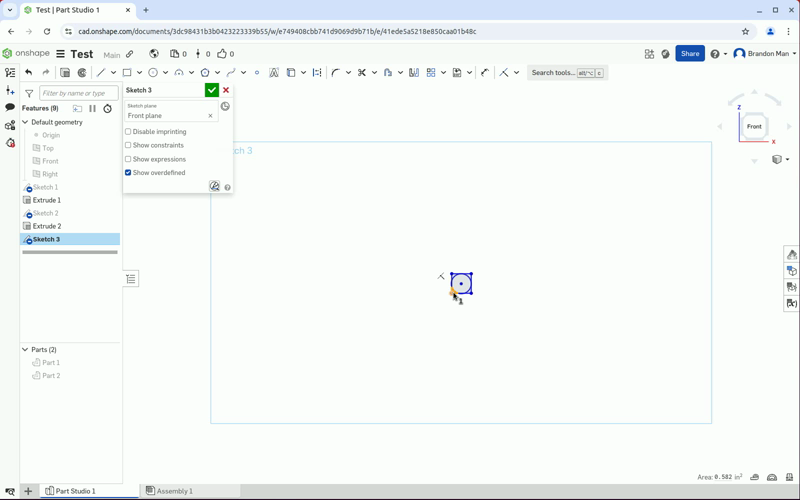
mouse_move(73, 352)
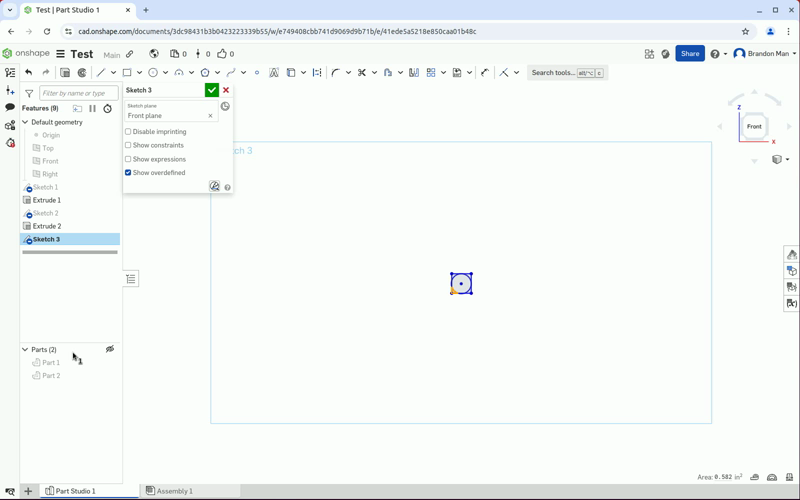
key(shift+y)
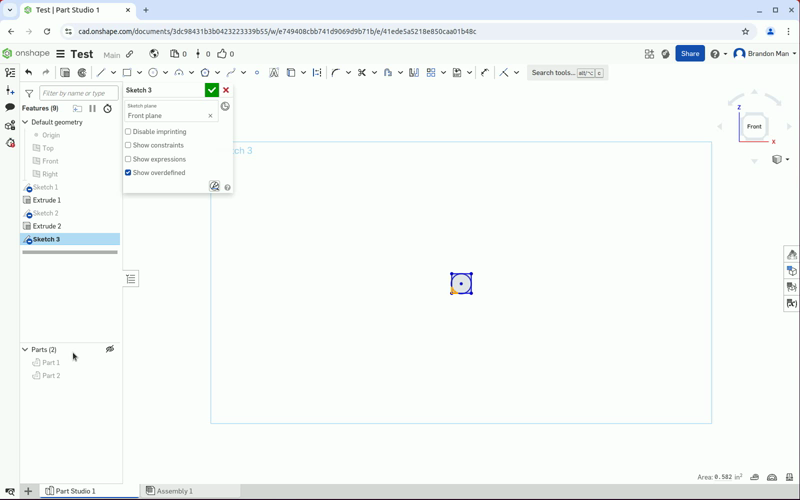
key(shift+e)
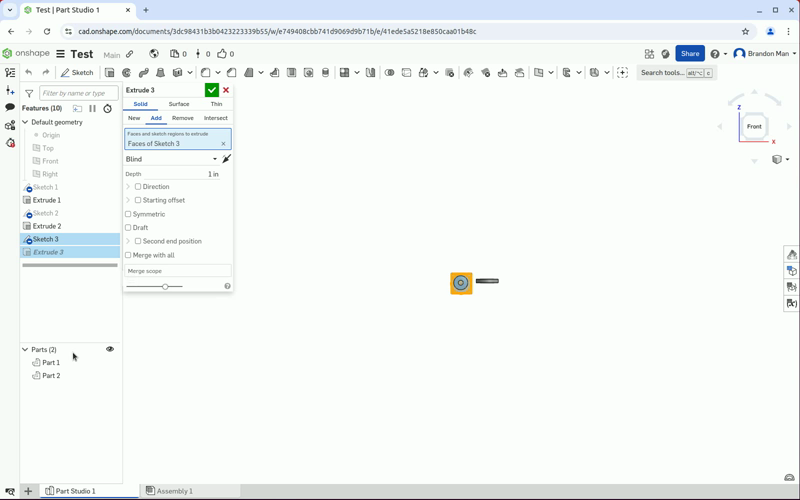
mouse_move(143, 106)
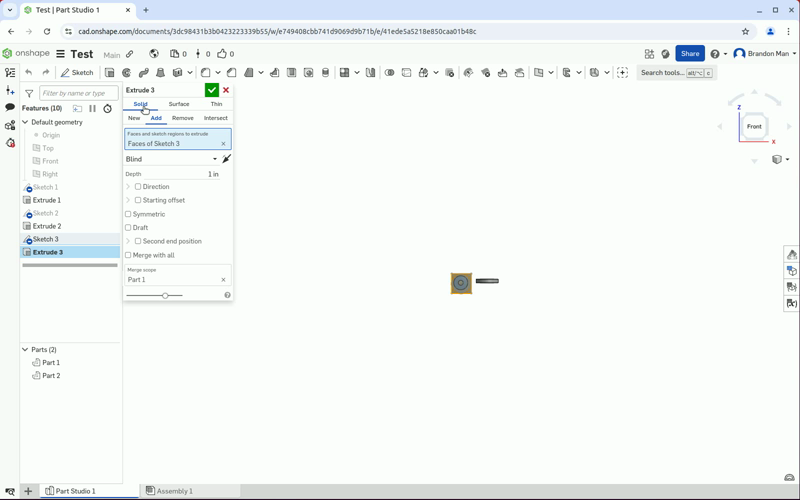
click(143, 106)
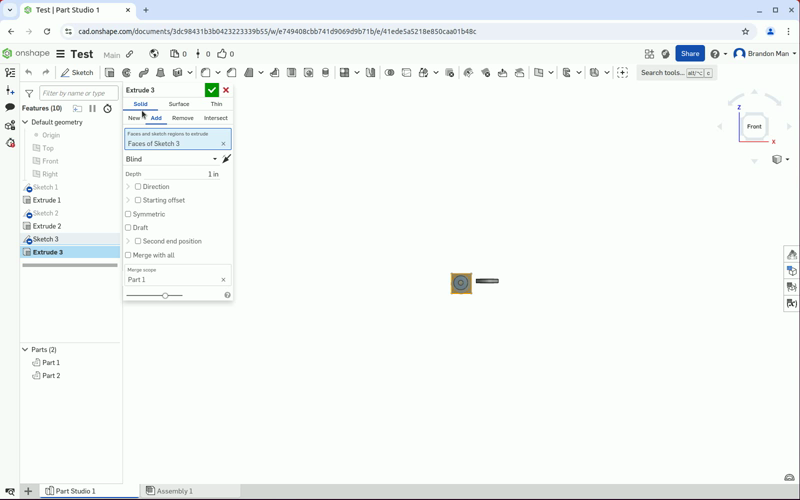
mouse_move(137, 120)
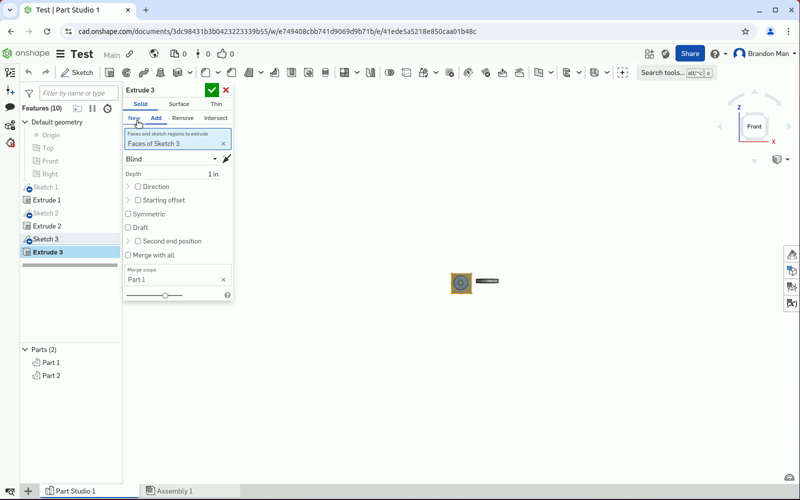
click(137, 120)
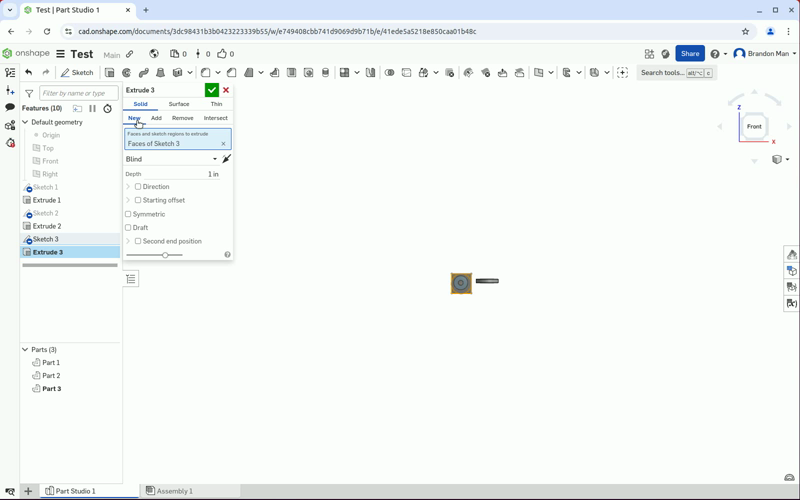
key(tab, 4)
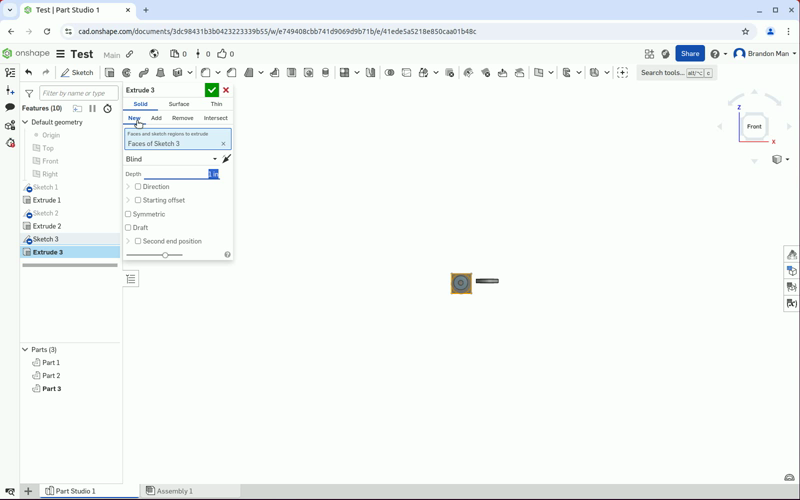
text(0.722)
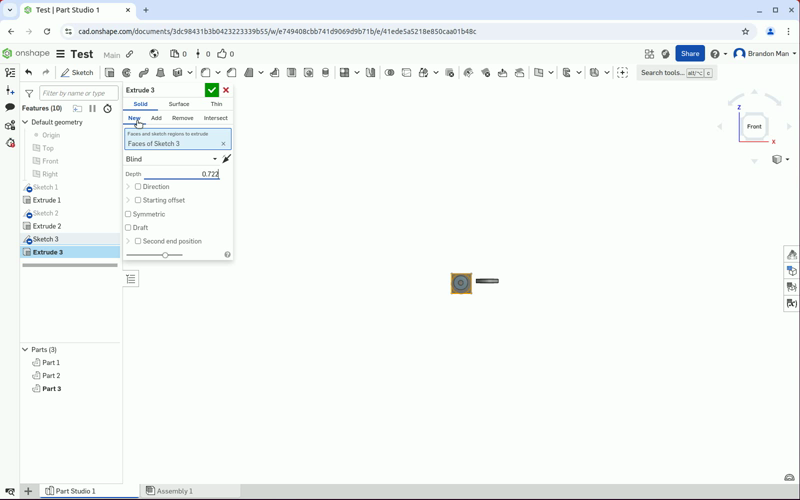
key(enter)
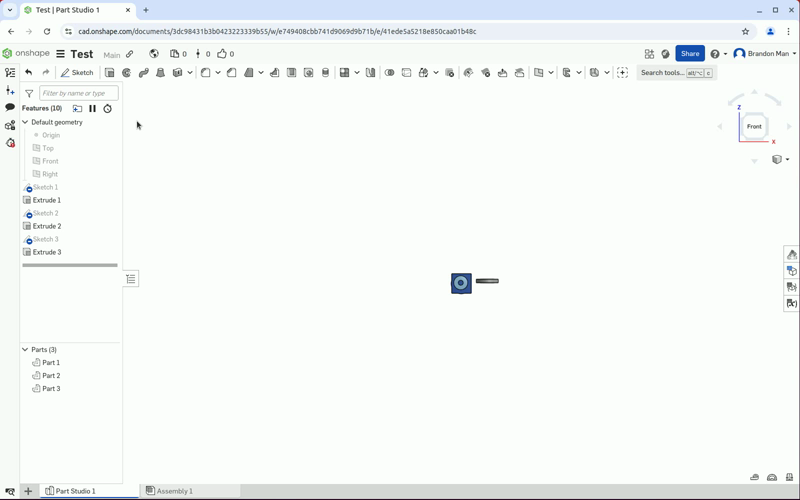
key(shift+h)
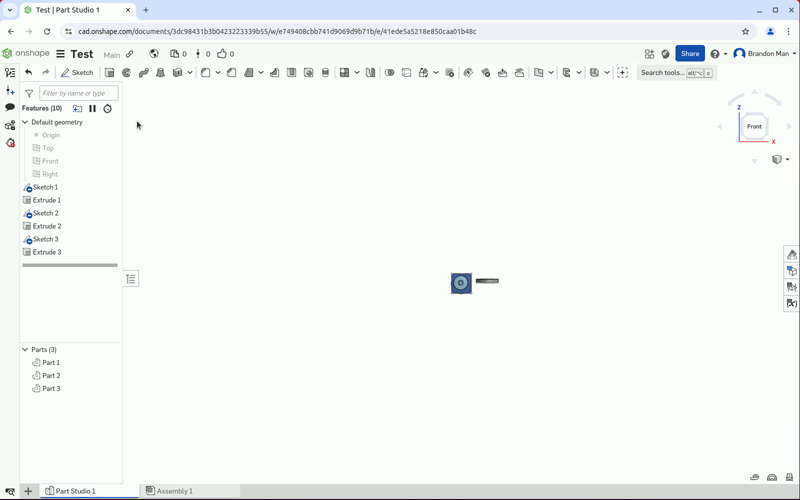
key(shift+h)
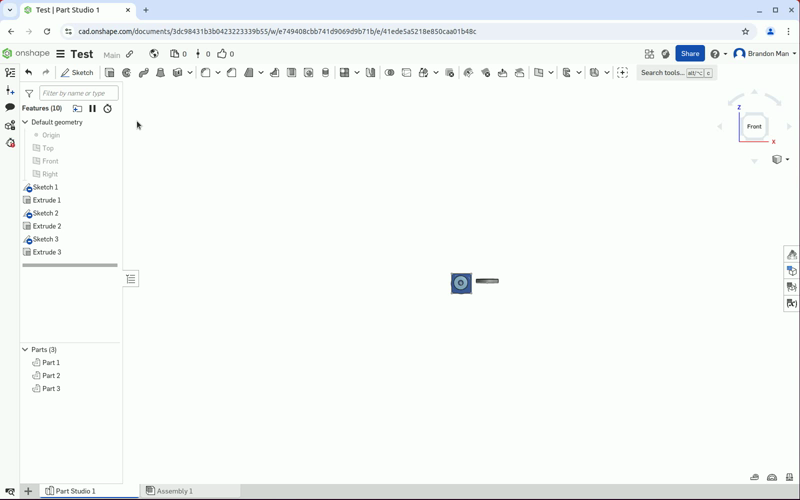
key(shift+7)
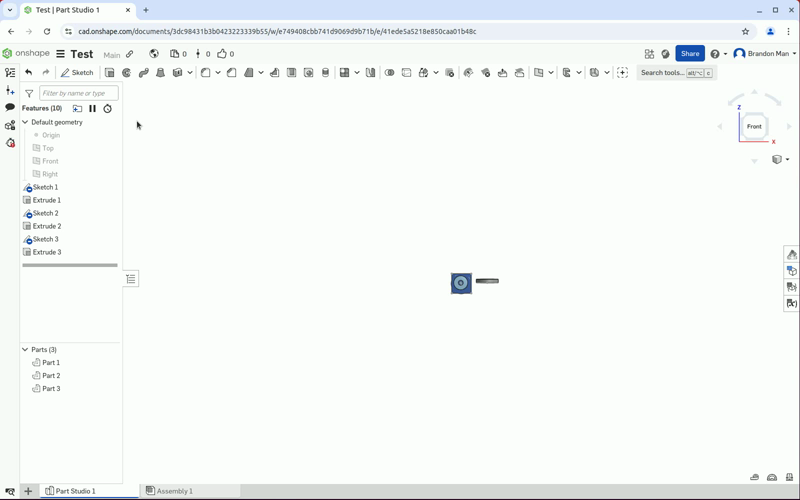
key(left, 2)
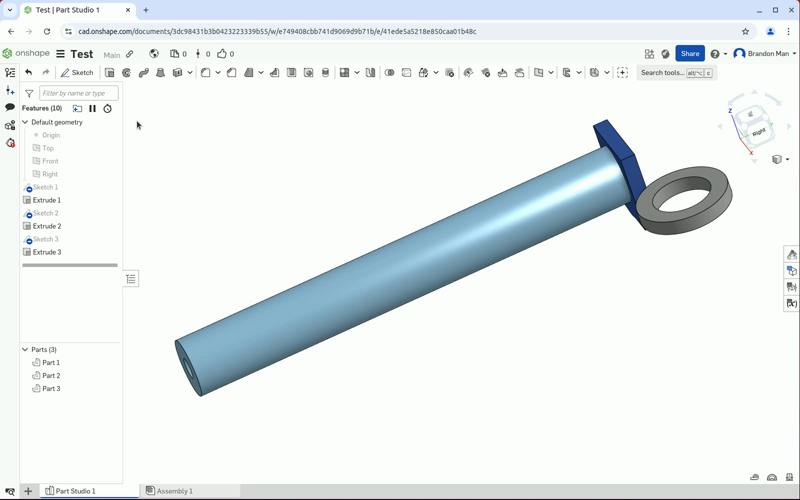
key(down, 2)
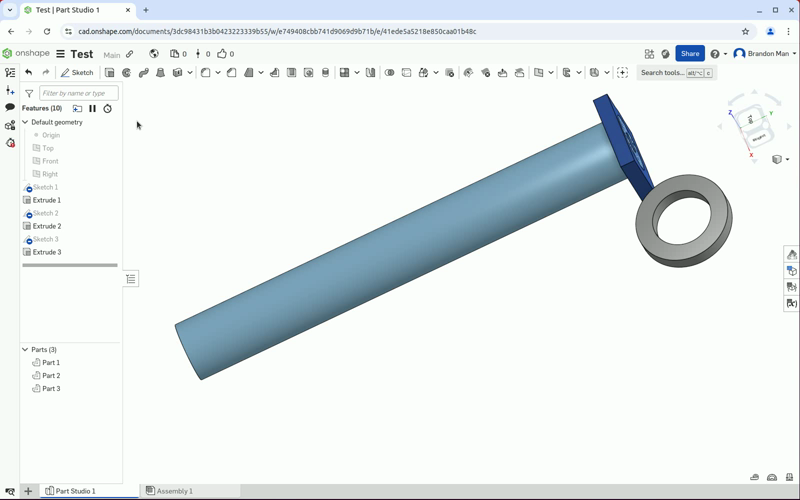
key(up, 2)
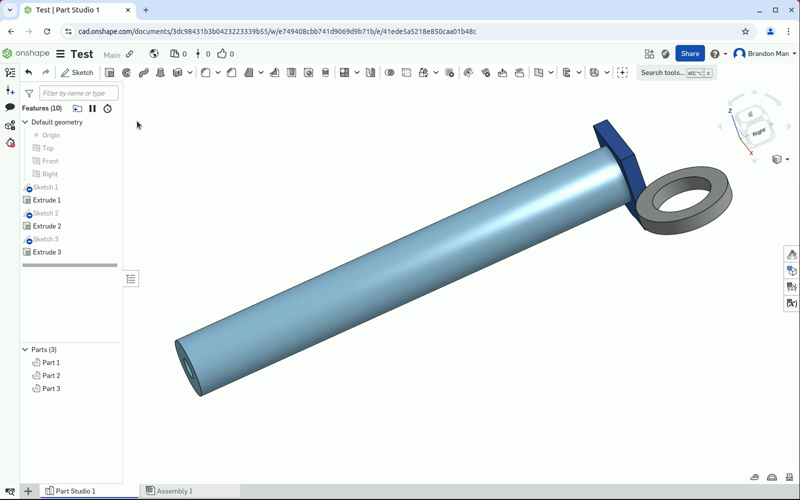
key(right, 2)
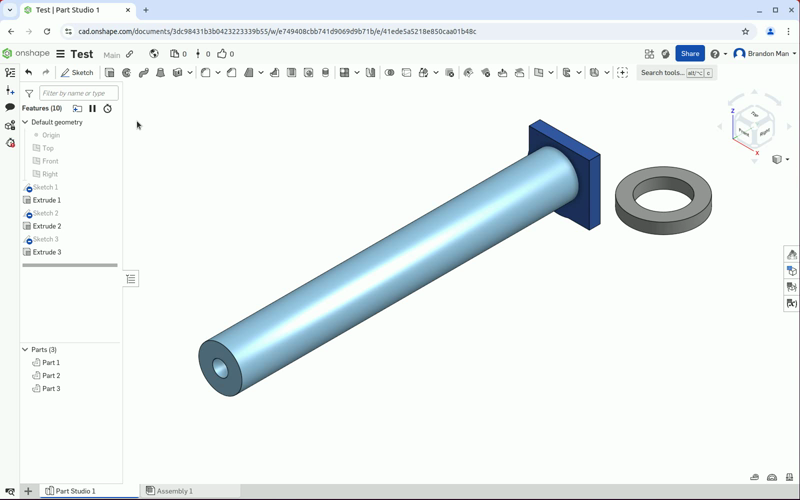
mouse_move(73, 189)
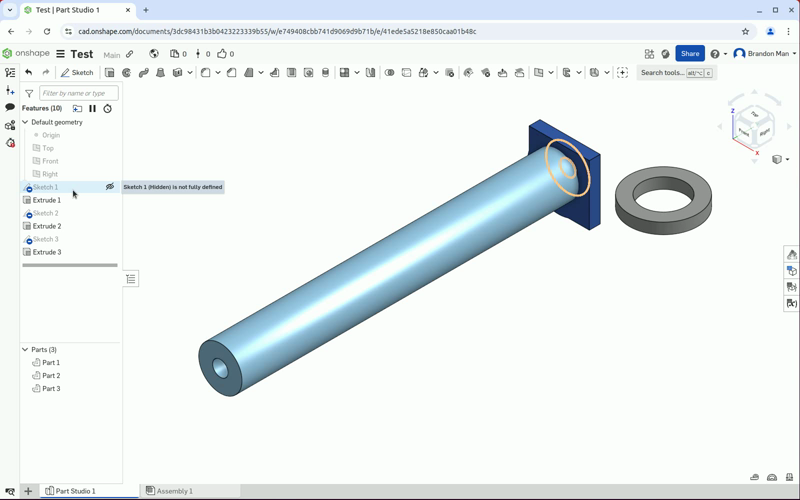
click(73, 189)